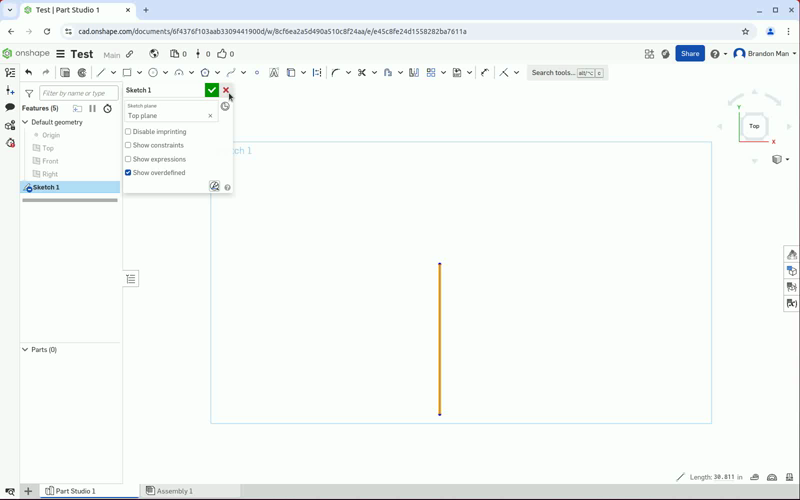
key(shift+h)
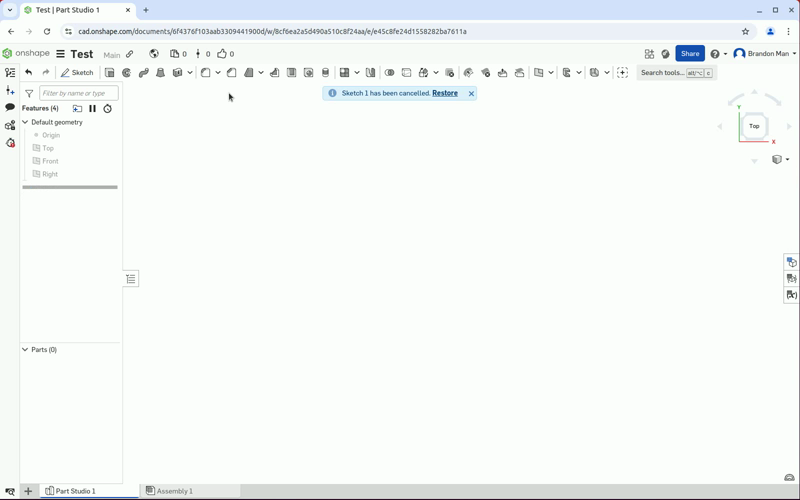
mouse_move(73, 352)
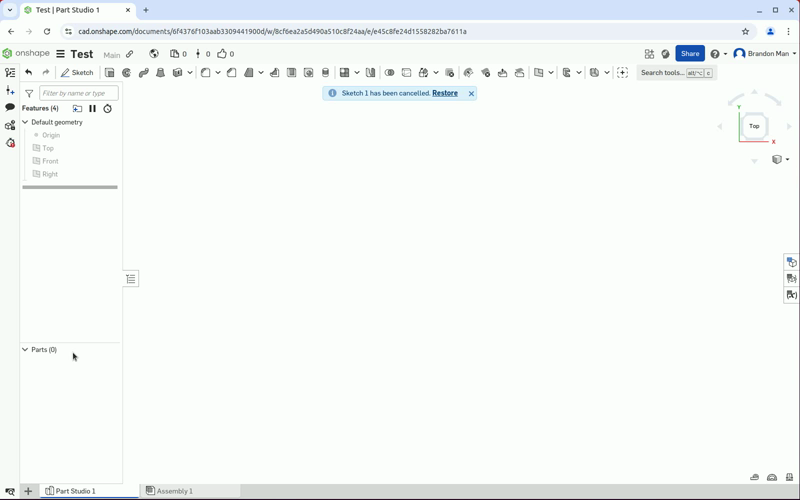
key(y)
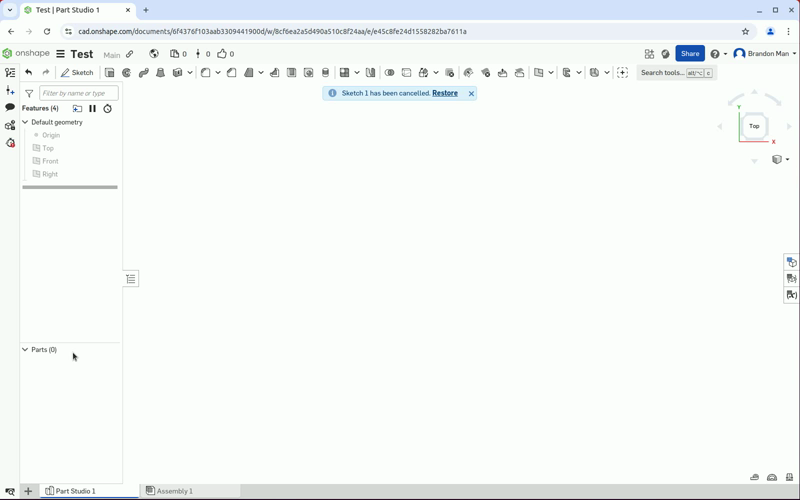
key(shift+p)
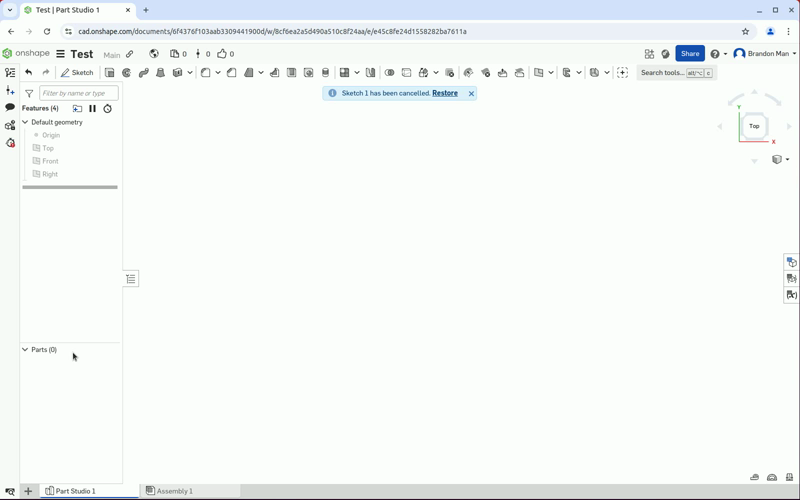
key(space)
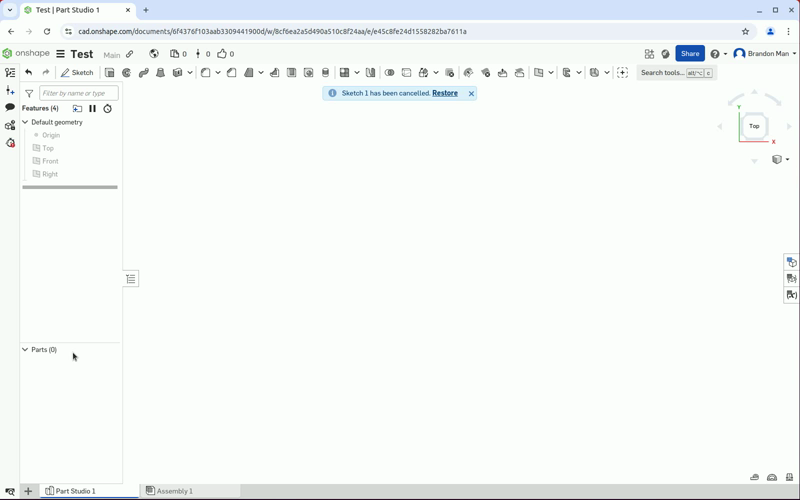
key_down(shift)
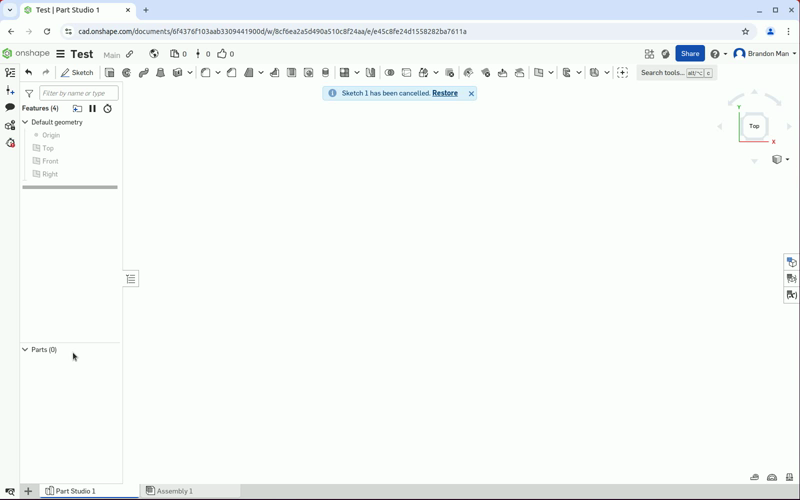
key(up)
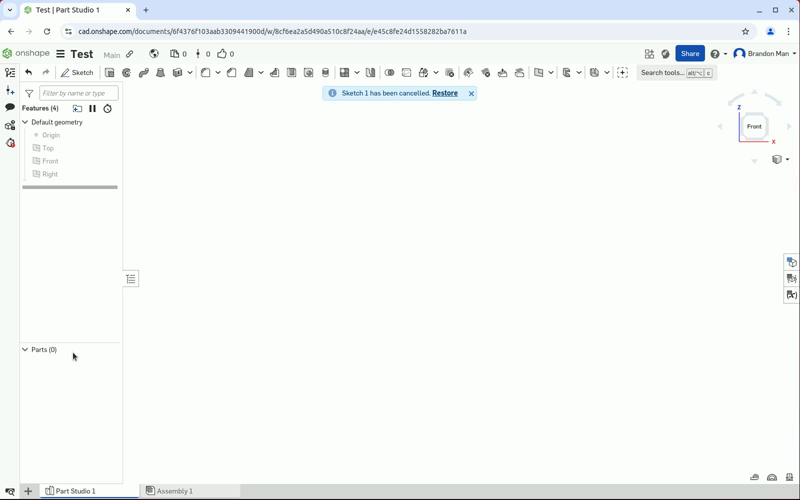
key_up(shift)
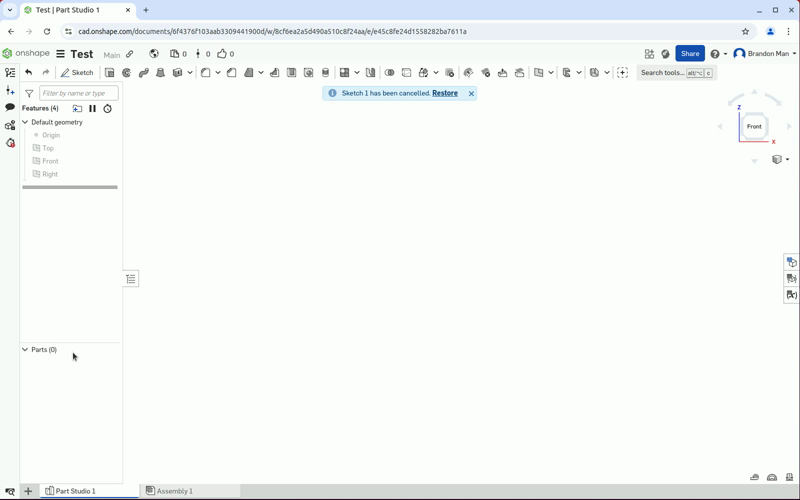
mouse_move(73, 352)
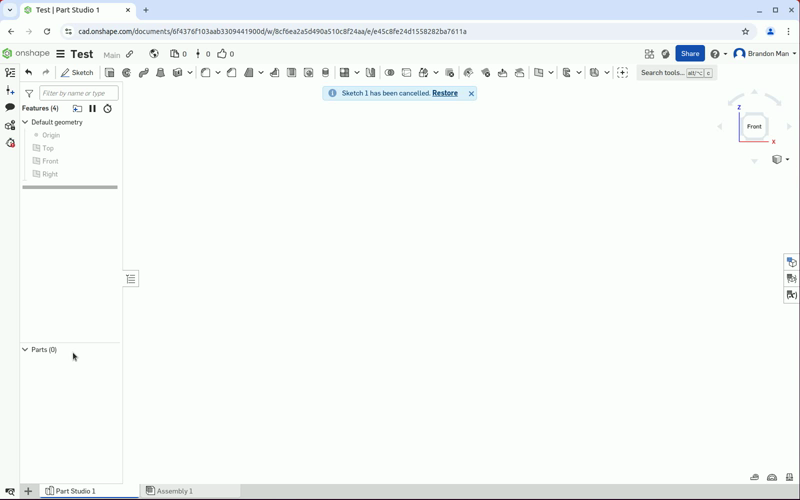
key(shift+y)
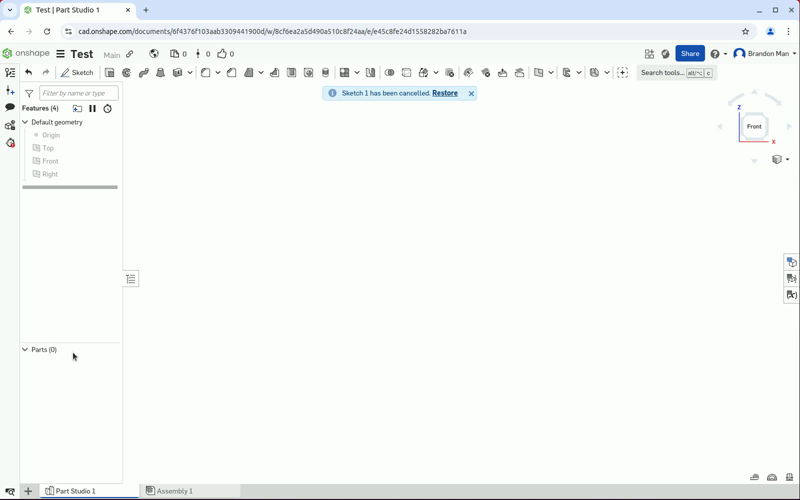
key(shift+s)
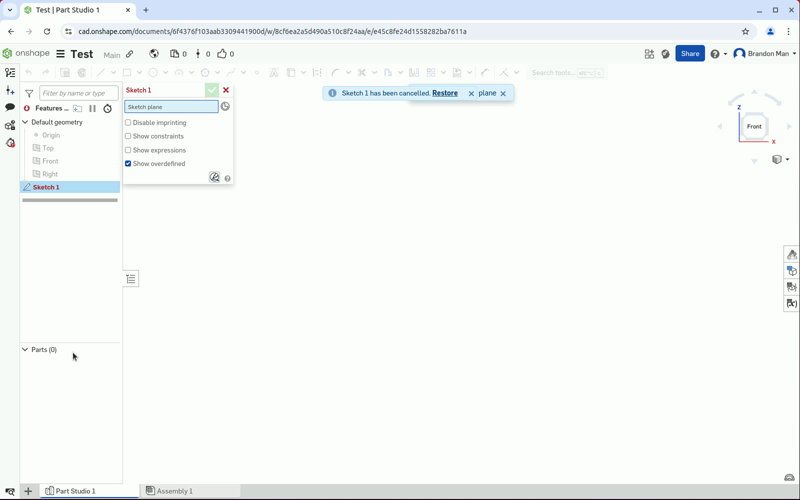
mouse_move(73, 163)
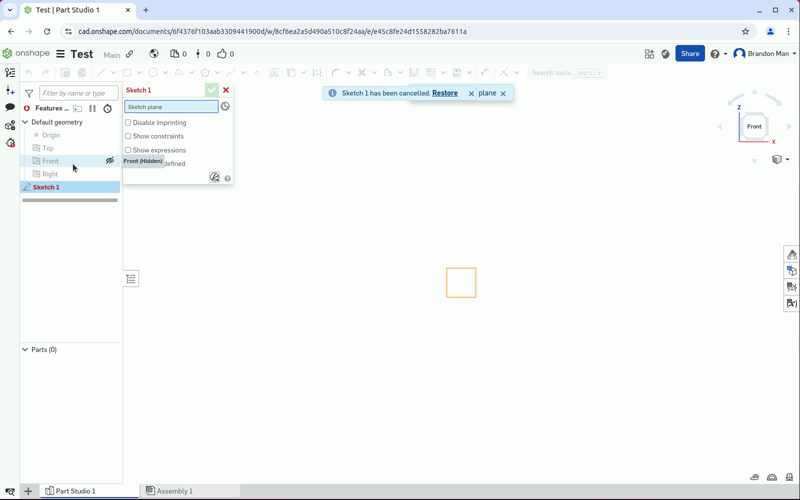
click(73, 163)
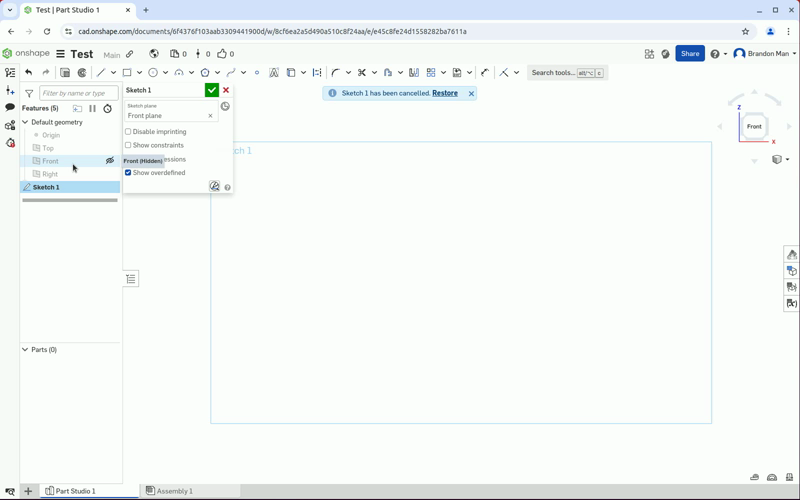
mouse_move(73, 352)
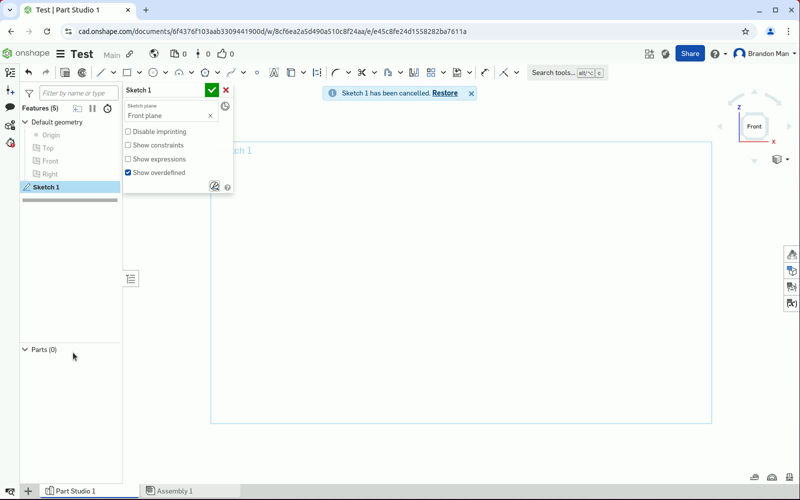
key(y)
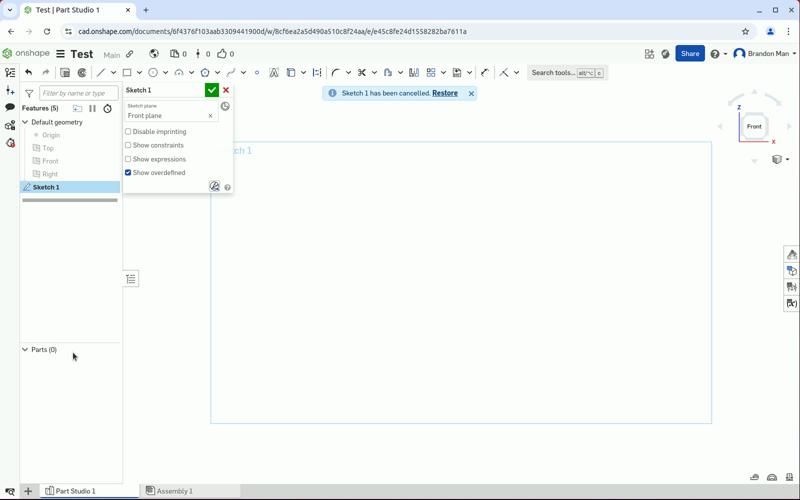
key(l)
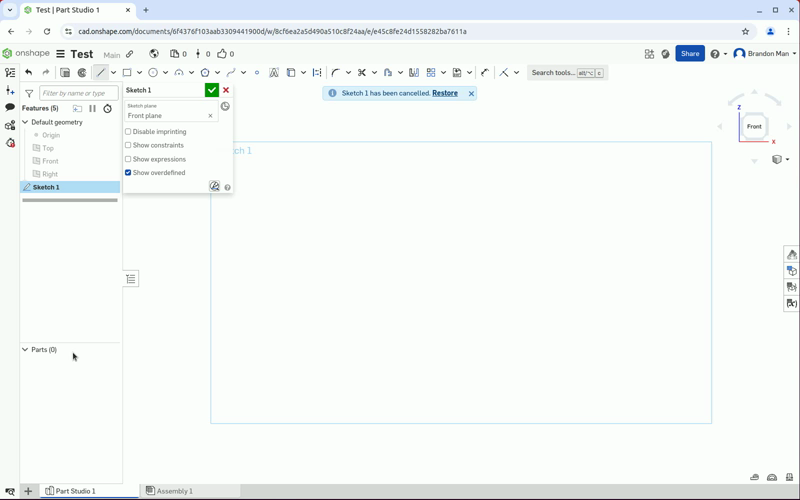
key_down(shift)
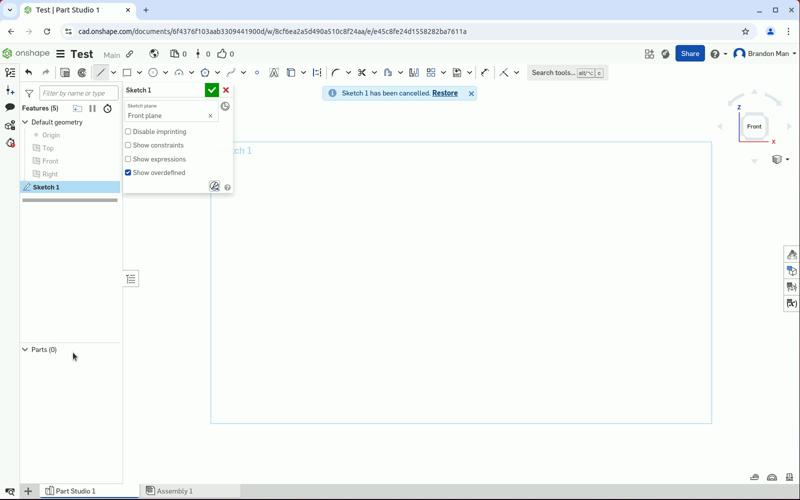
mouse_move(348, 395)
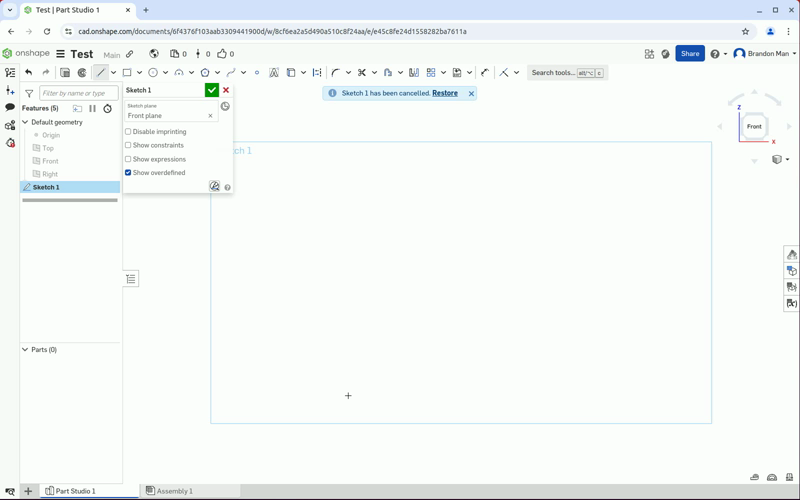
click(348, 395)
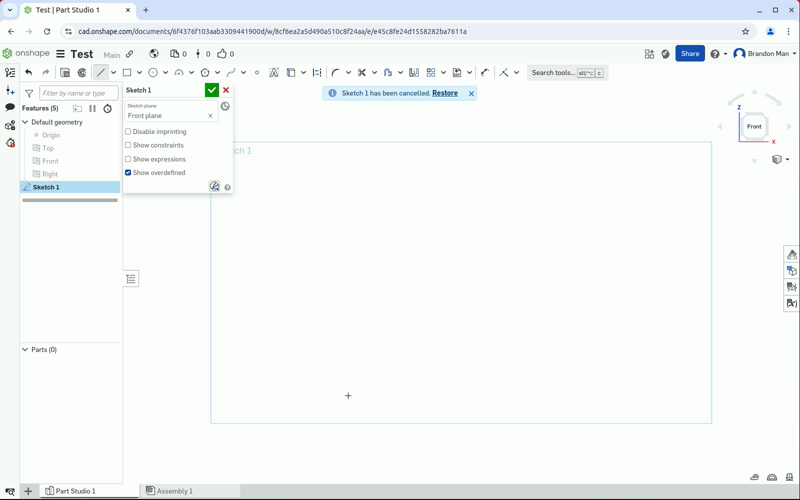
key_up(shift)
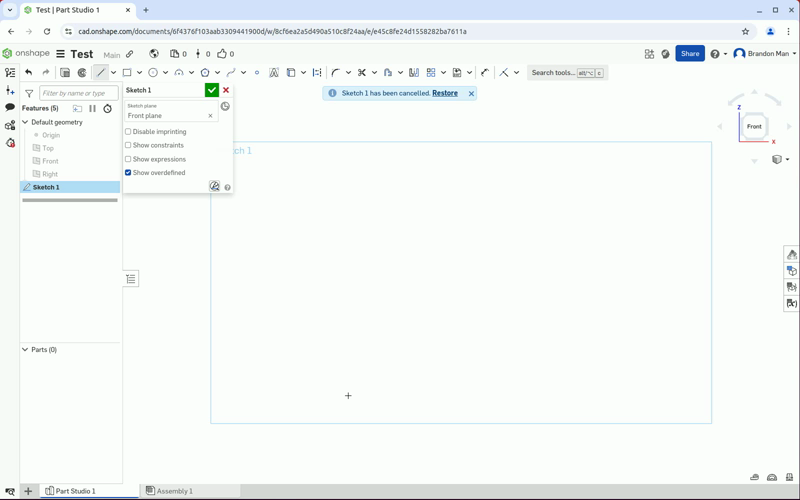
key_down(shift)
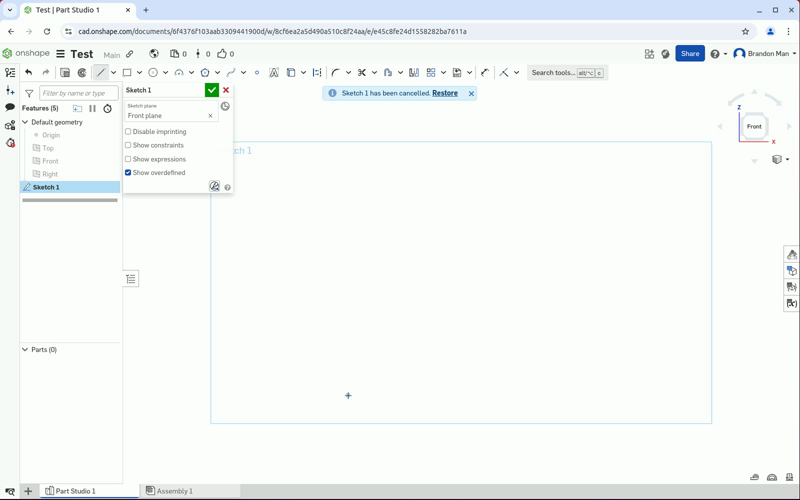
mouse_move(461, 395)
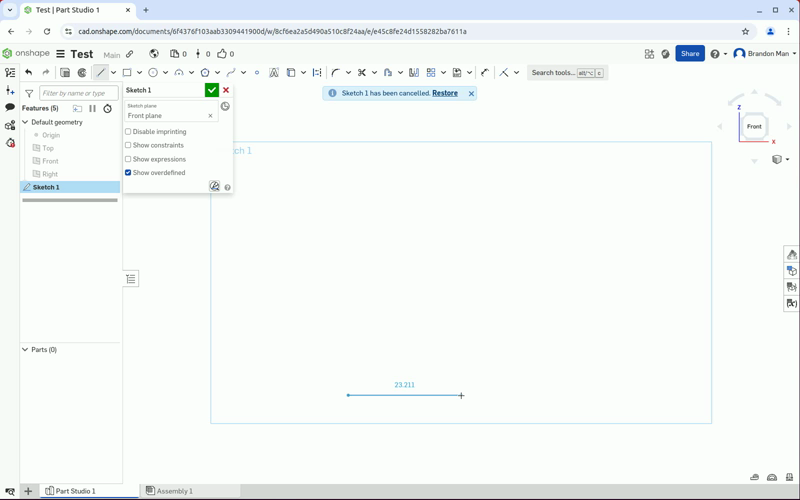
click(461, 395)
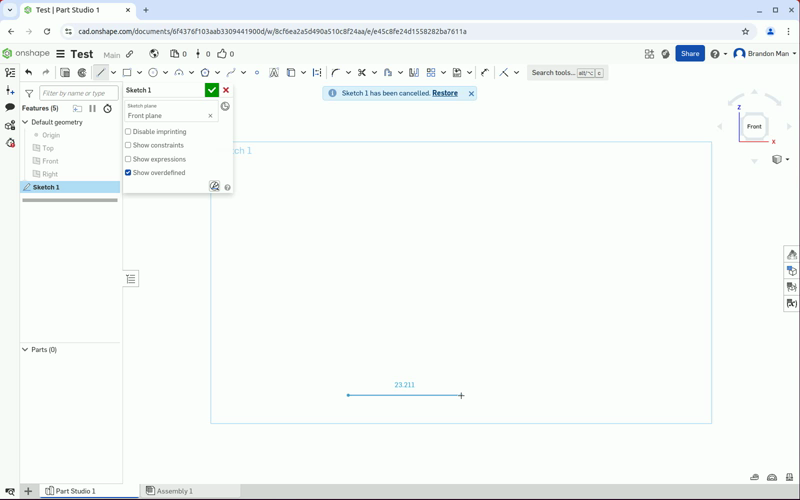
key_up(shift)
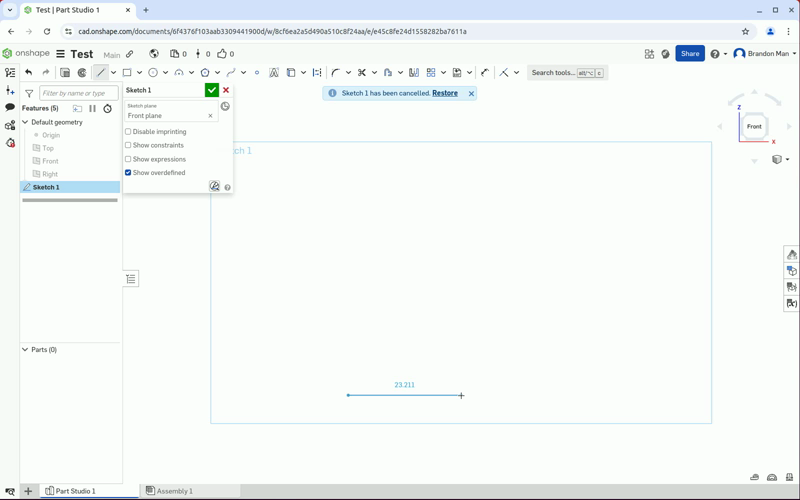
key_down(shift)
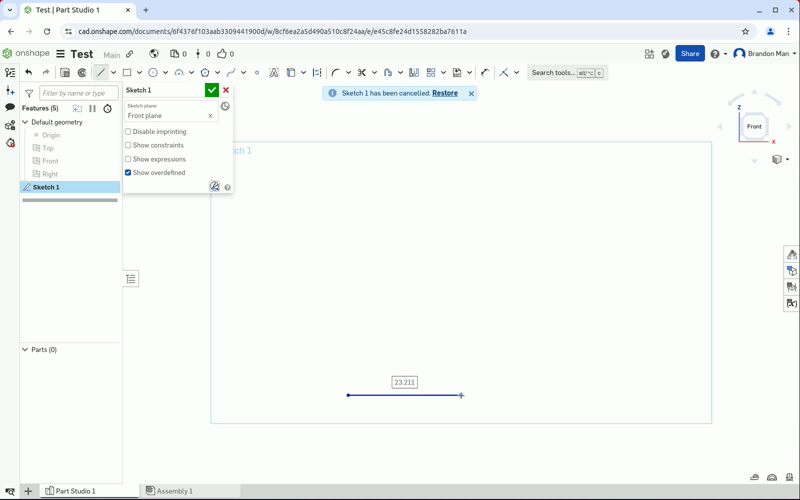
mouse_move(572, 395)
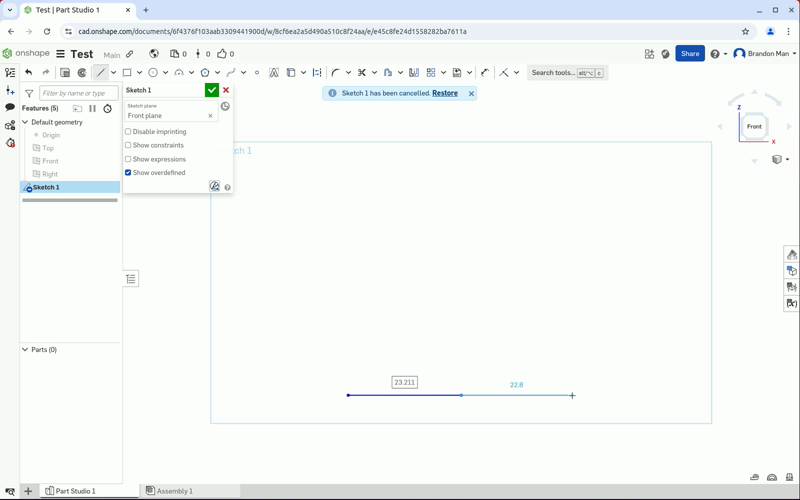
click(572, 395)
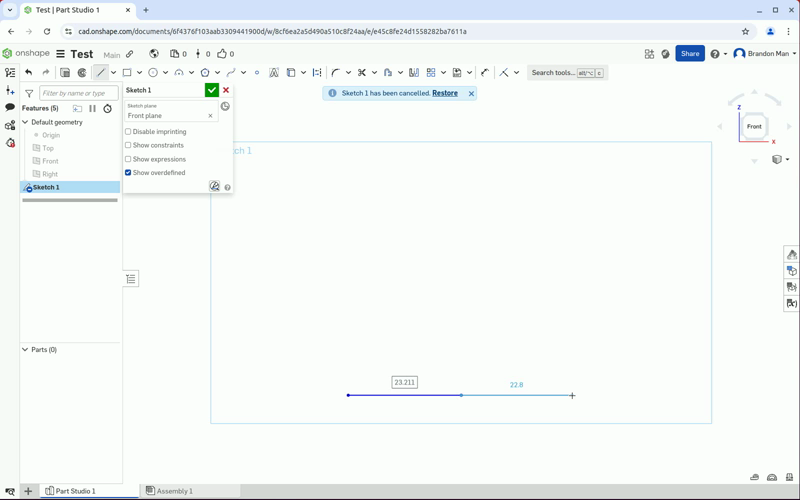
key_up(shift)
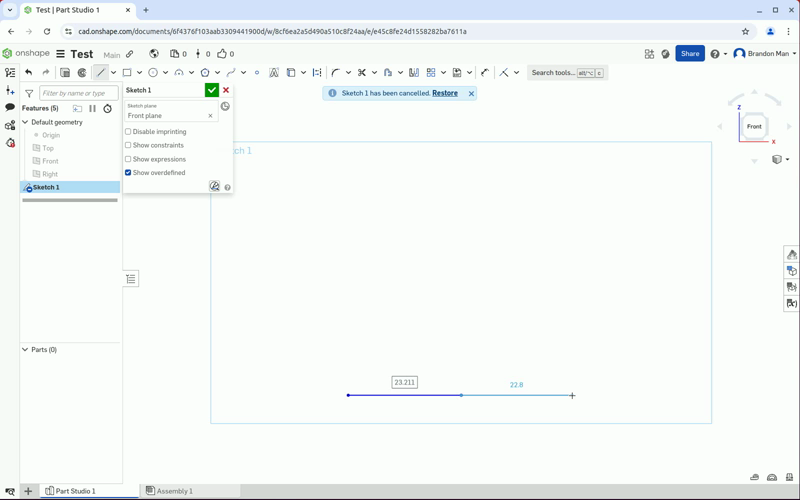
key_down(shift)
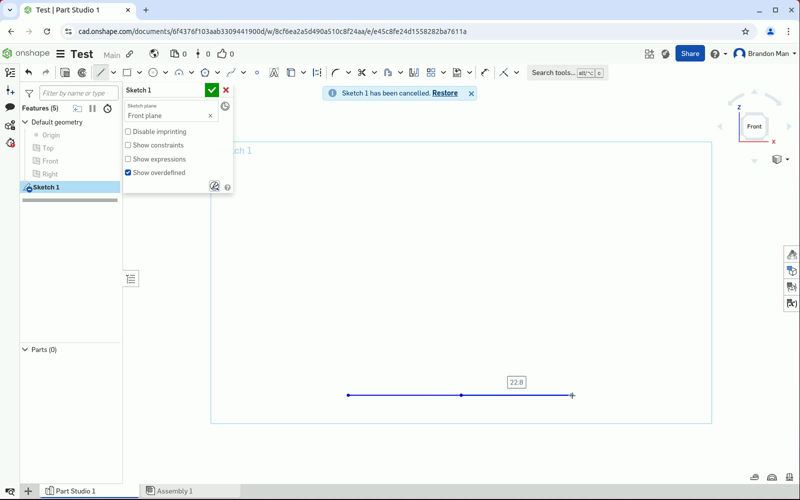
mouse_move(572, 282)
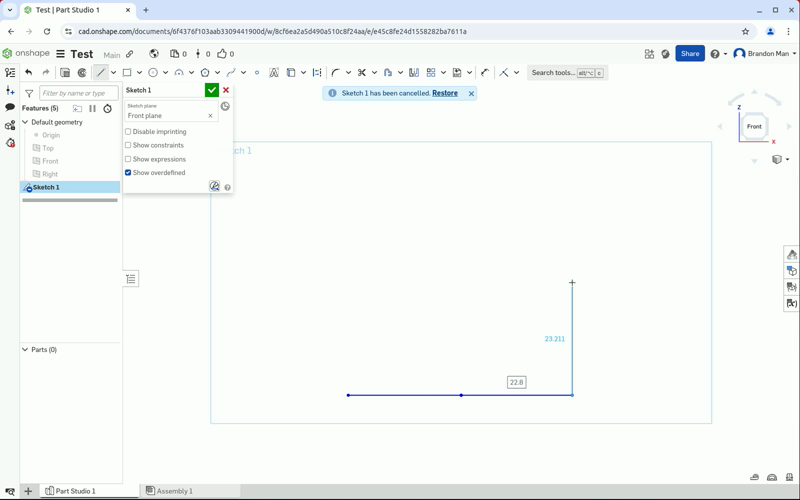
click(572, 282)
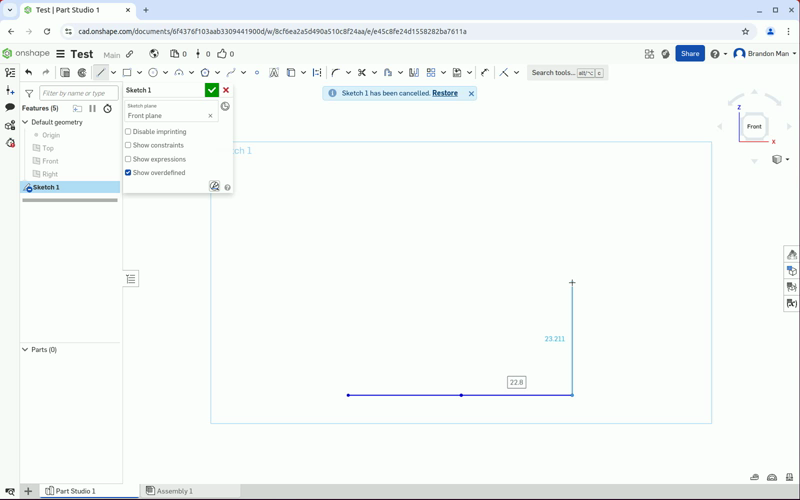
key_up(shift)
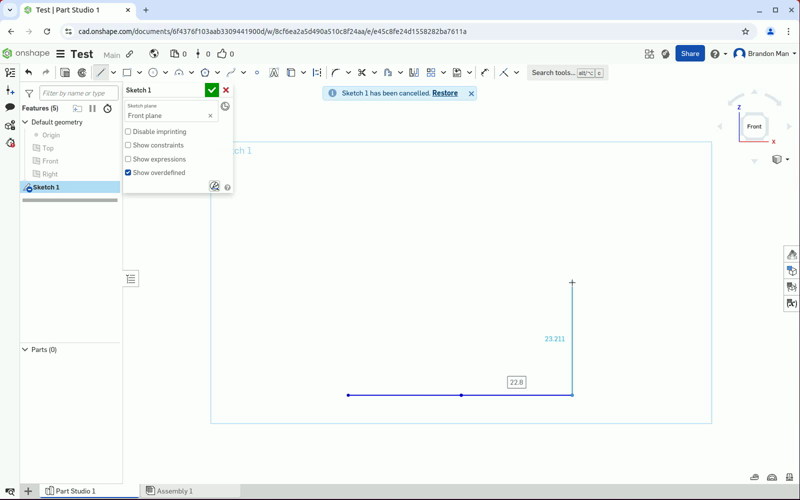
key_down(shift)
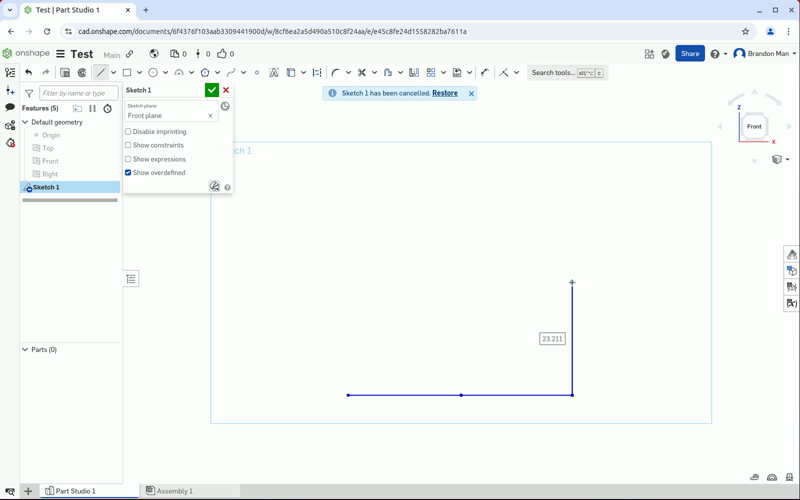
mouse_move(348, 282)
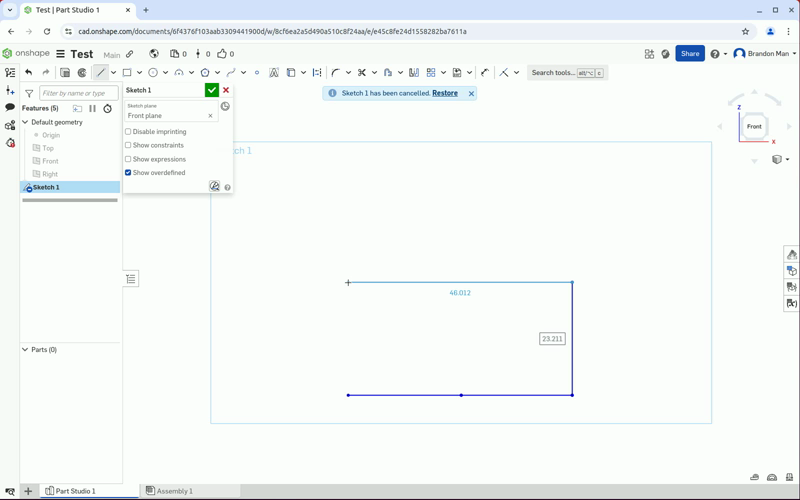
click(348, 282)
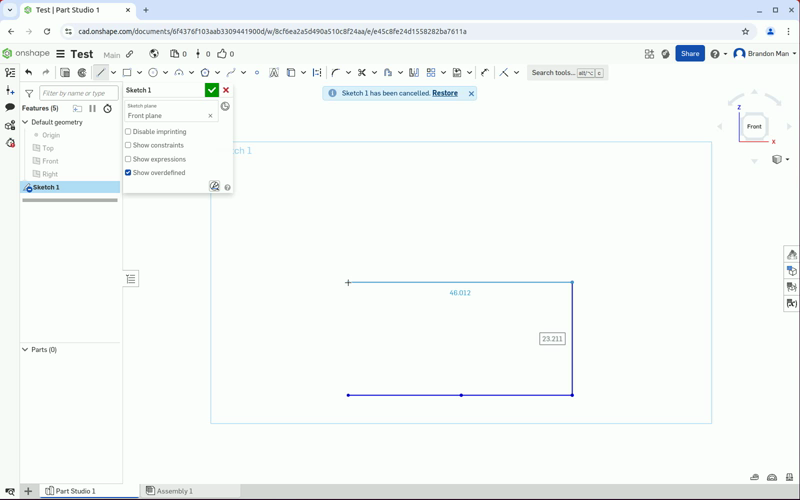
key_up(shift)
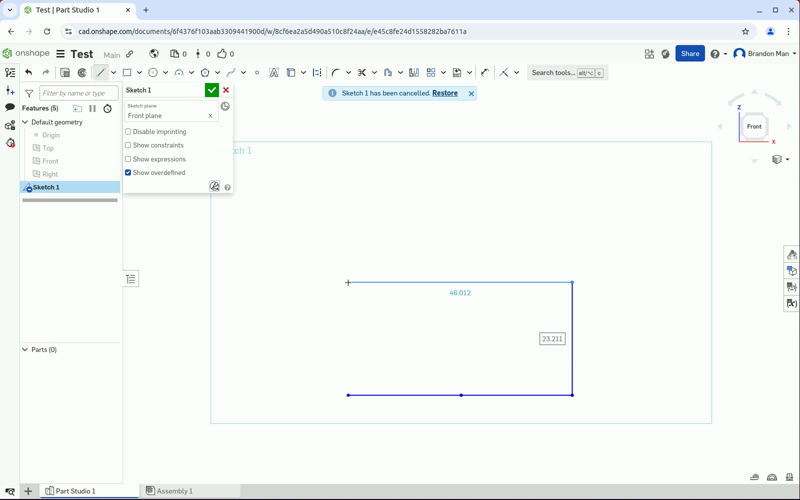
key_down(shift)
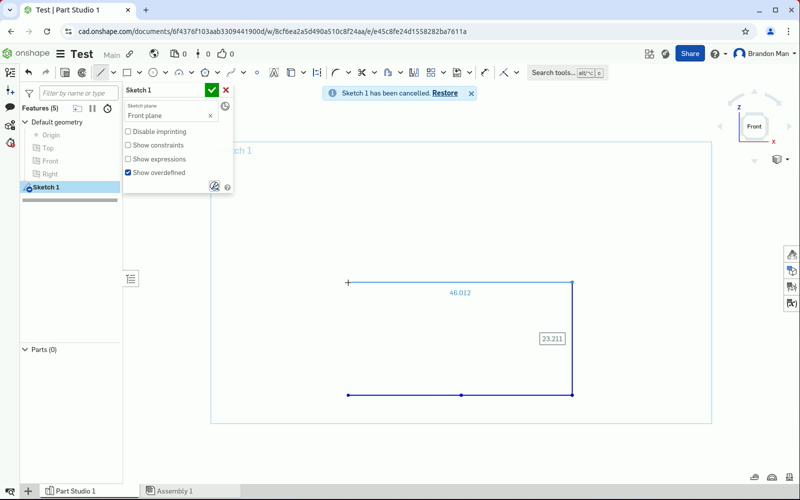
mouse_move(348, 395)
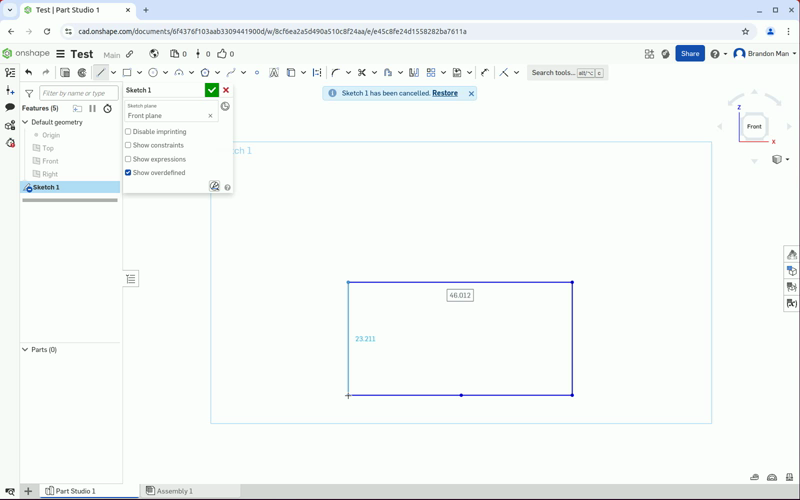
key_up(shift)
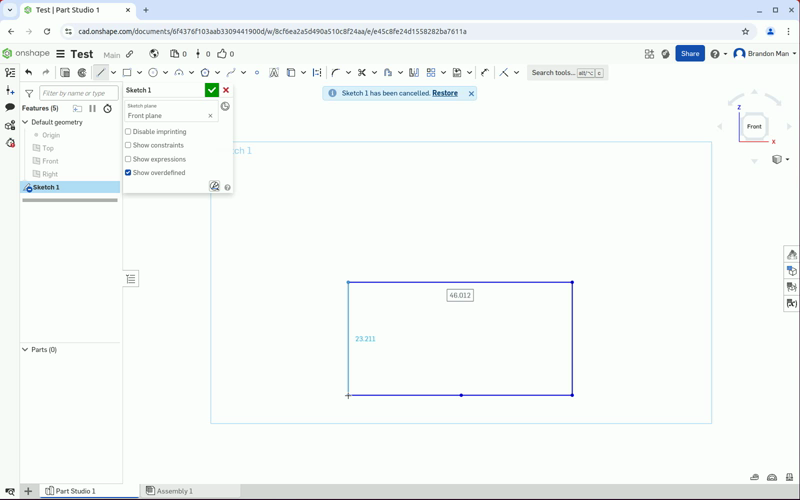
click(348, 395)
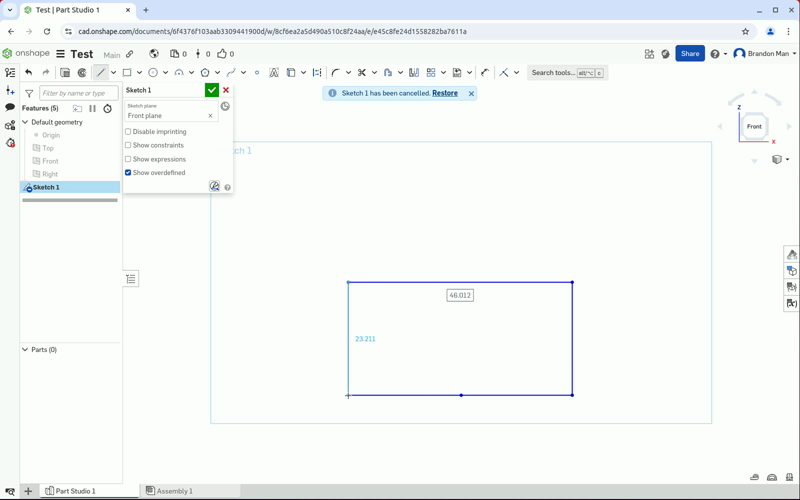
key(esc)
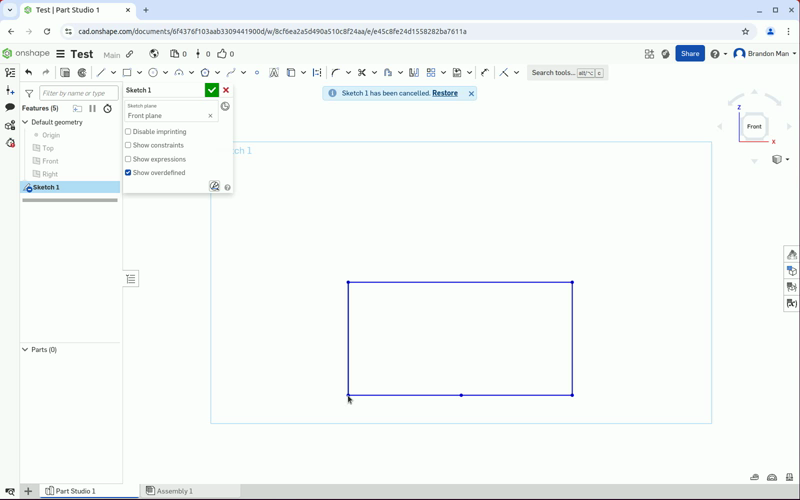
mouse_move(523, 361)
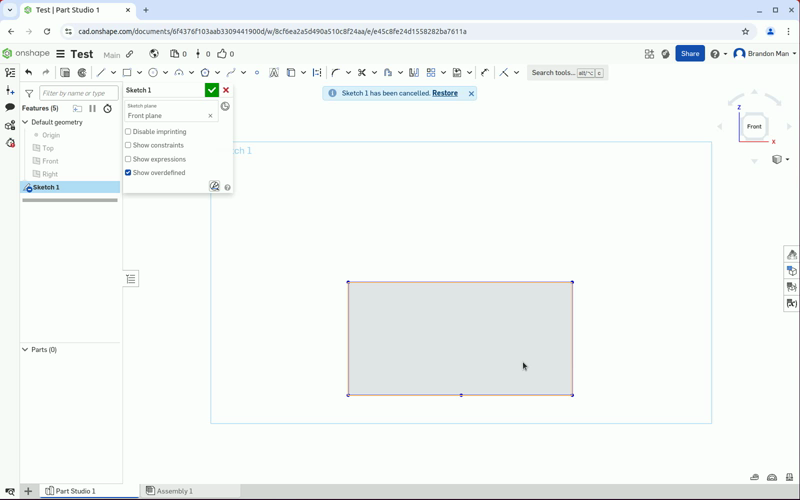
click(523, 361)
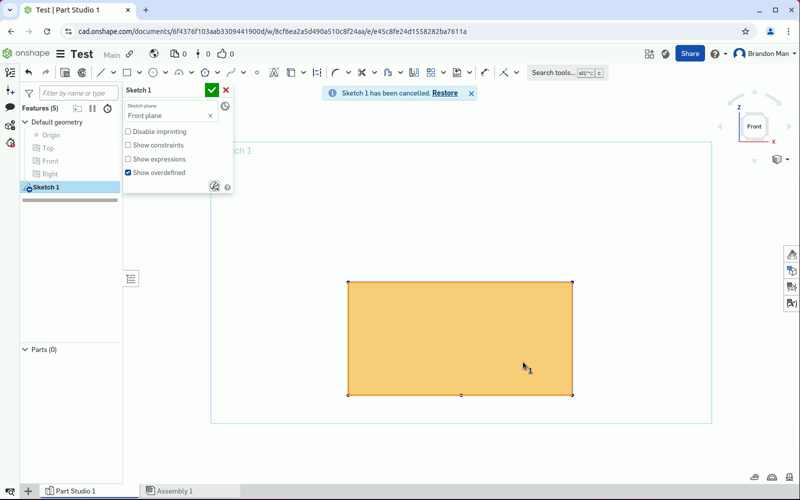
mouse_move(73, 352)
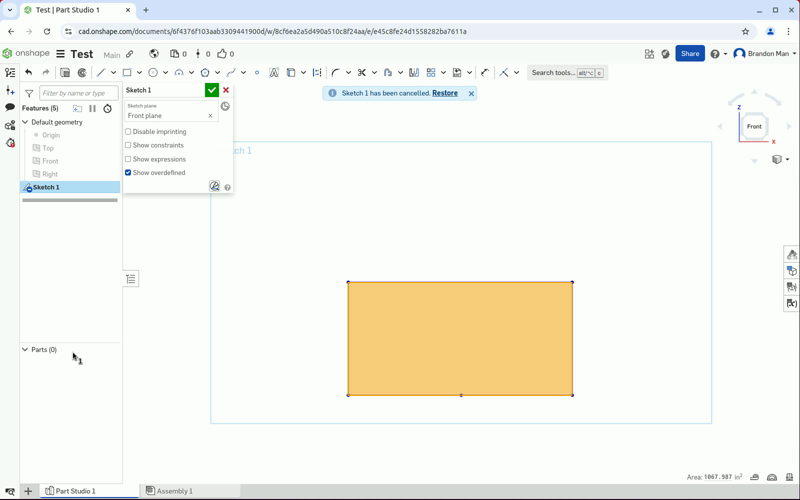
key(shift+y)
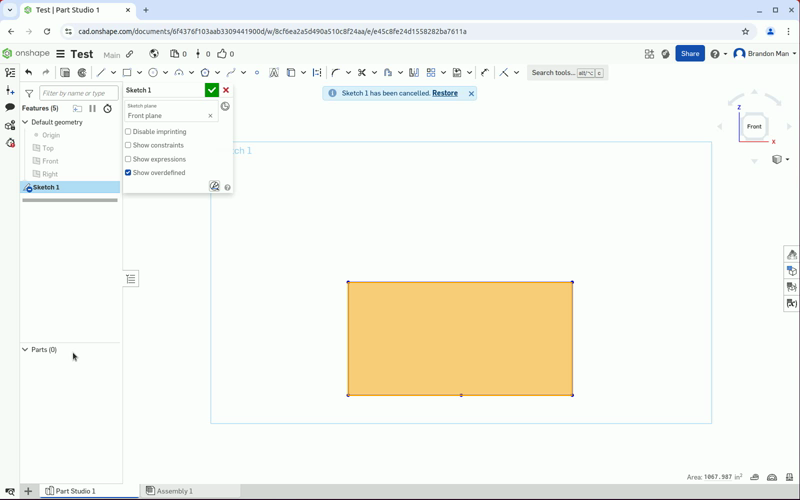
key(shift+e)
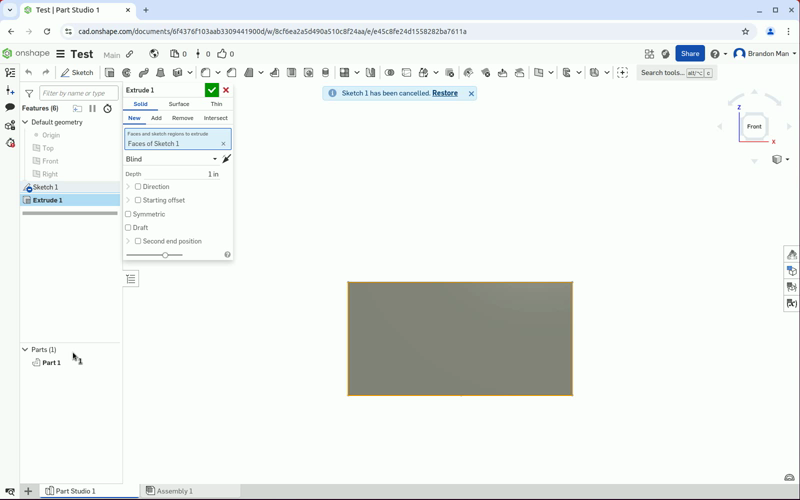
mouse_move(143, 106)
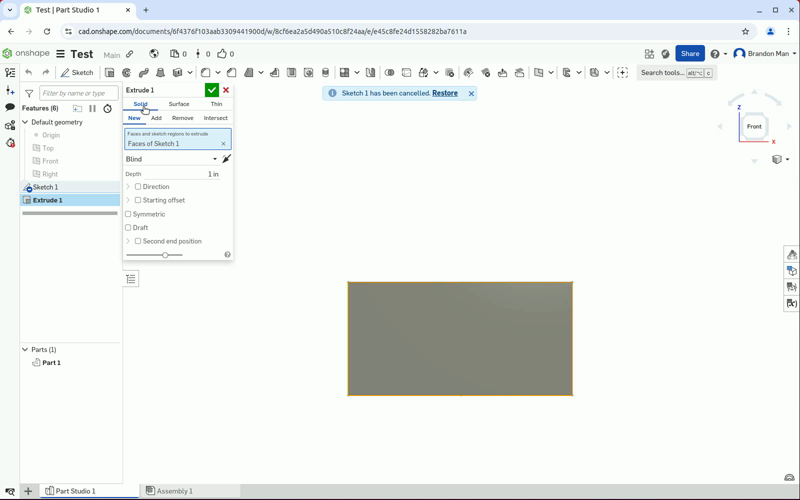
click(143, 106)
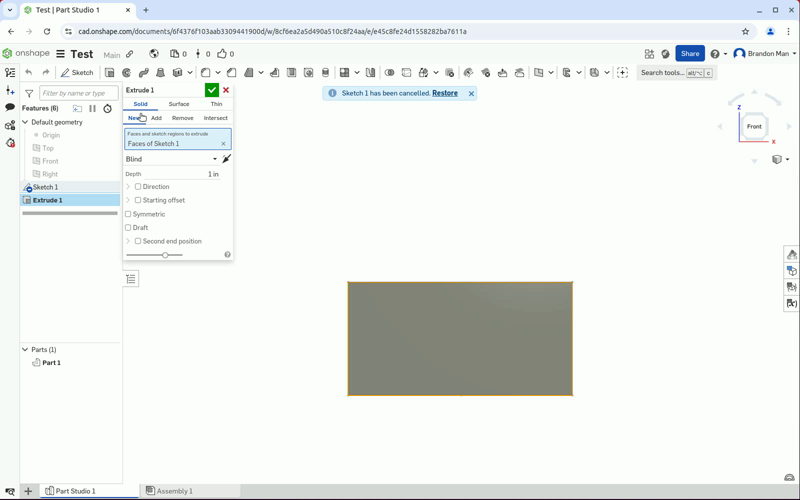
mouse_move(137, 120)
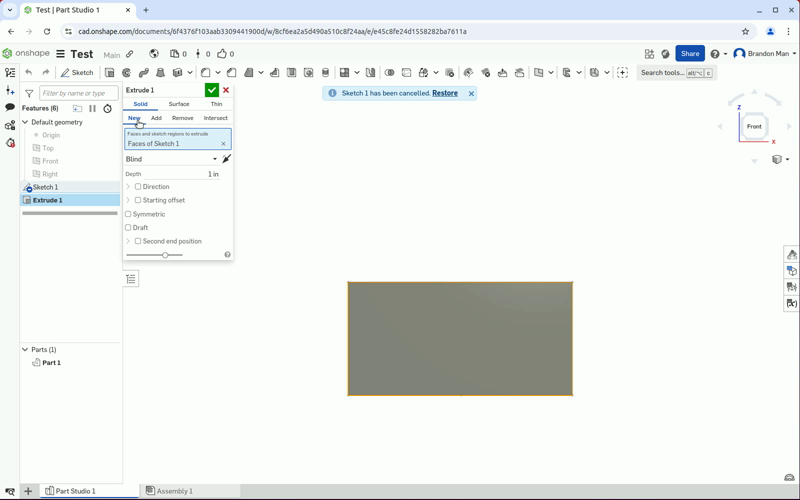
click(137, 120)
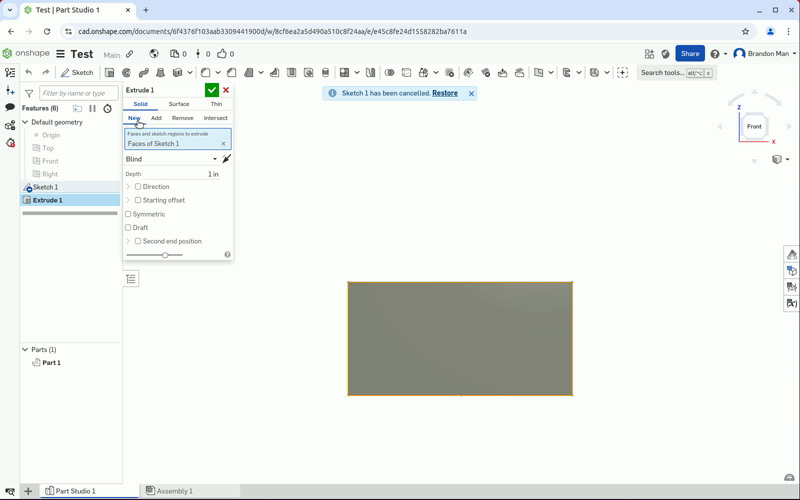
key(tab, 4)
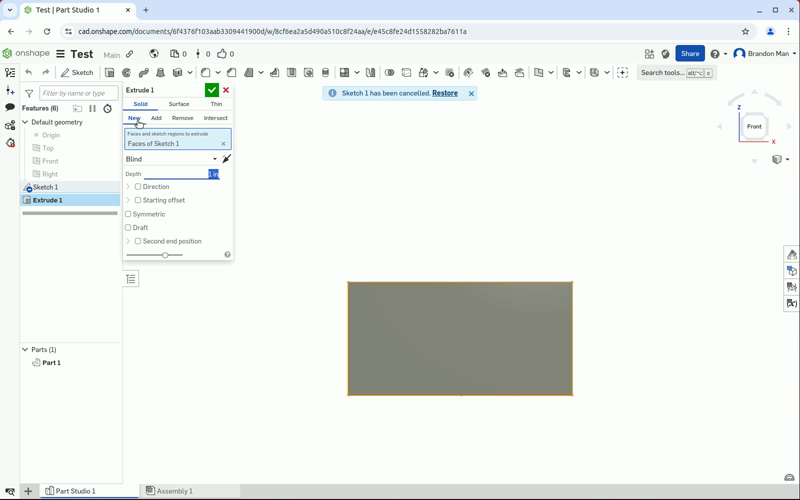
text(23.108)
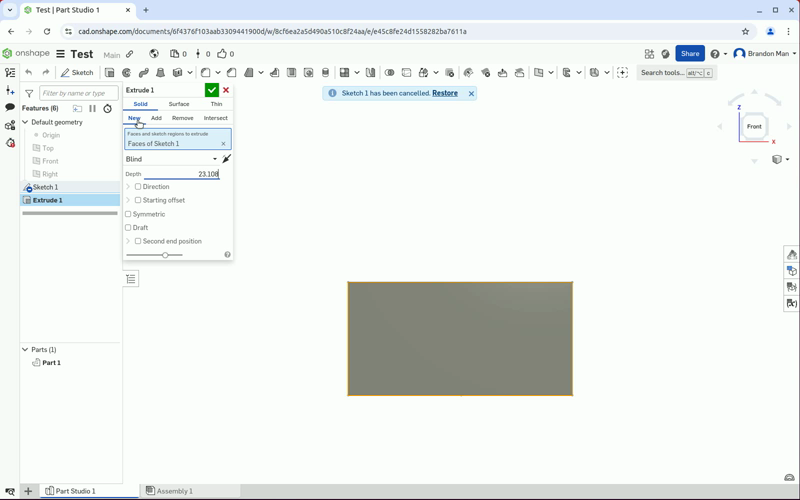
key(enter)
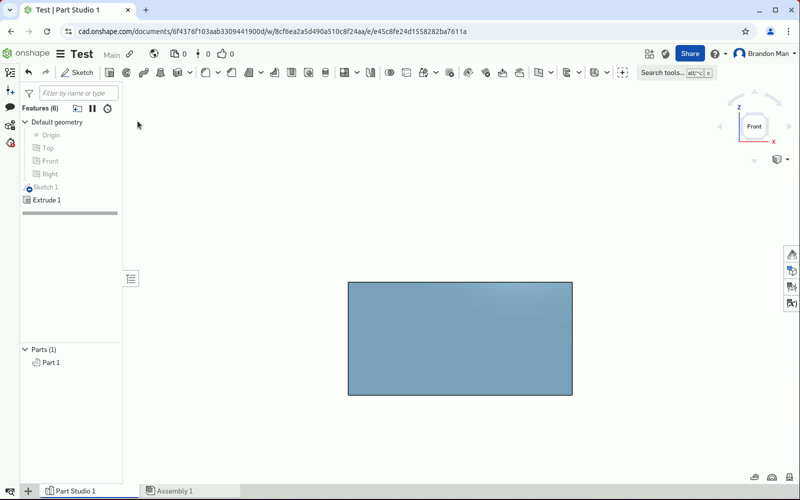
key(shift+h)
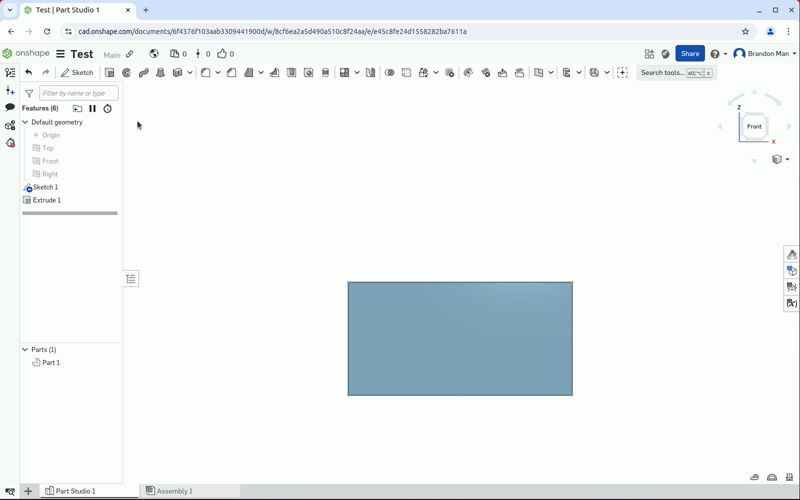
key(shift+h)
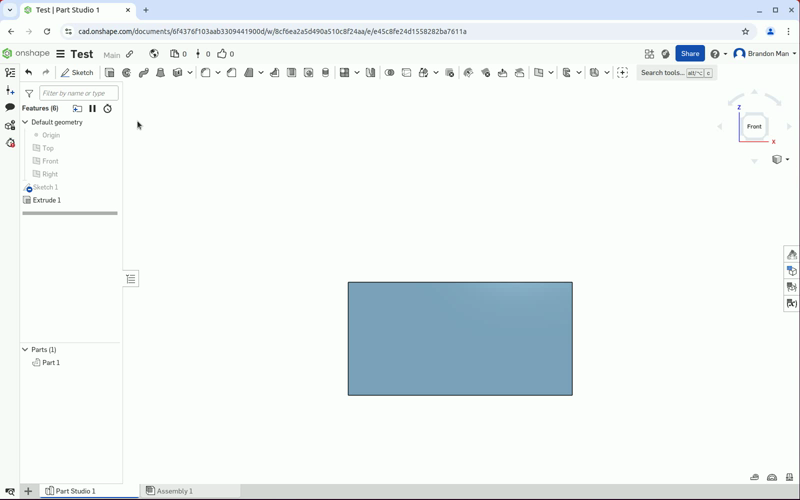
mouse_move(73, 189)
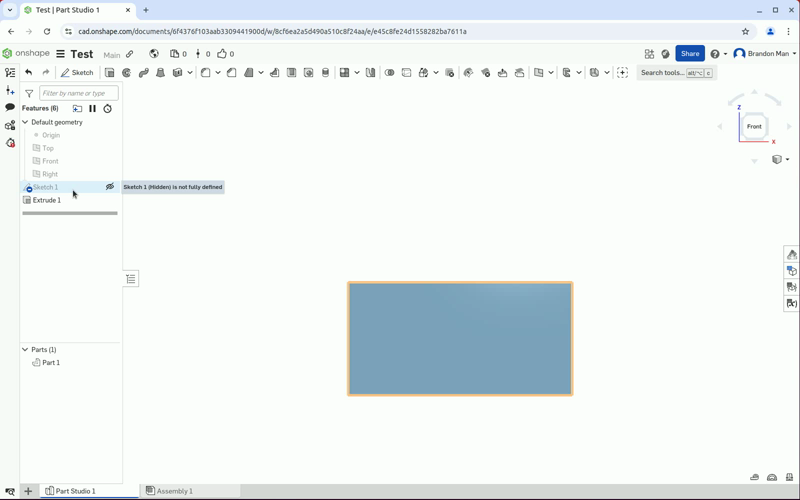
click(73, 189)
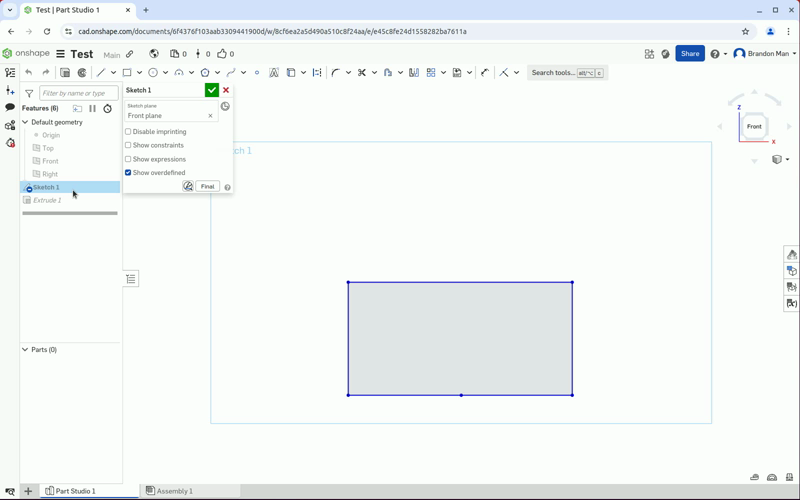
mouse_move(229, 92)
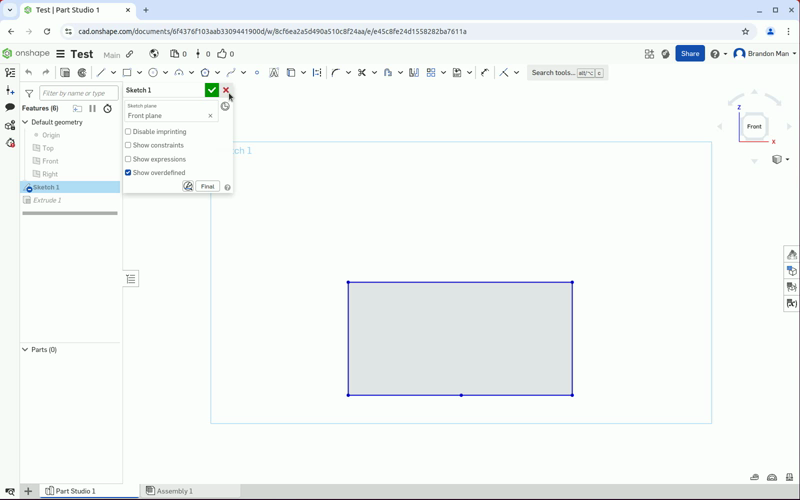
click(229, 92)
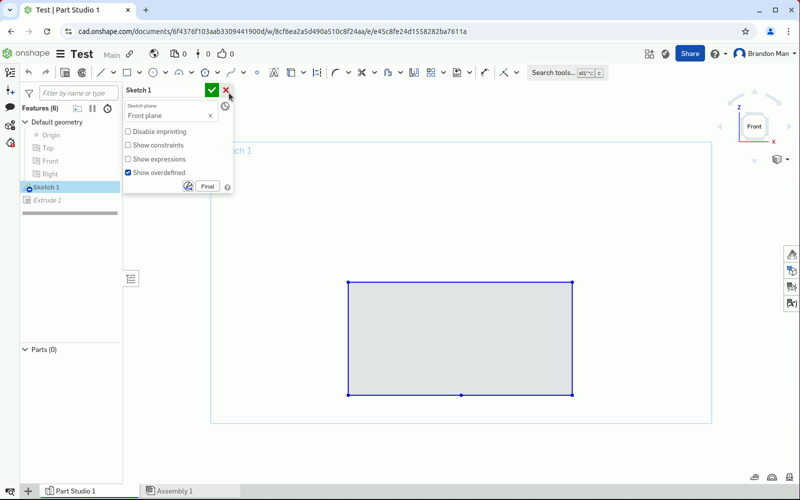
key(shift+s)
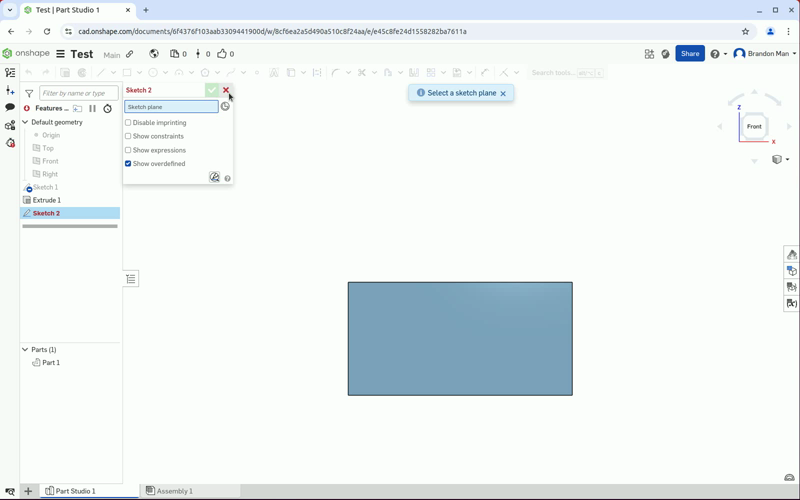
mouse_move(73, 163)
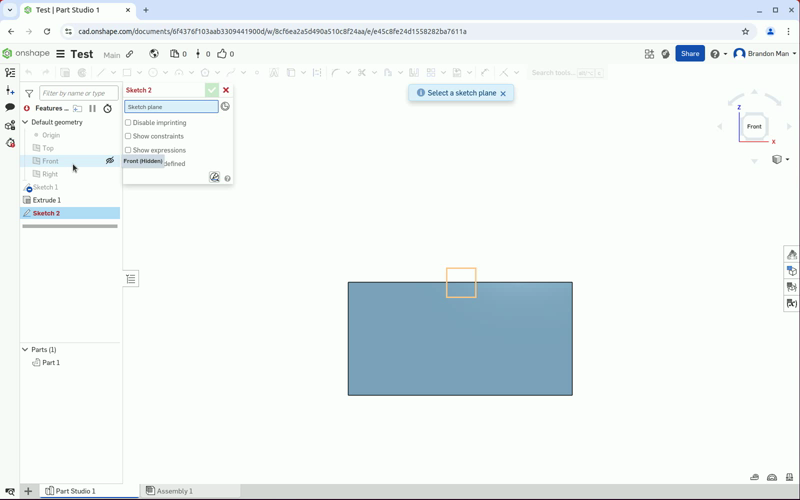
click(73, 163)
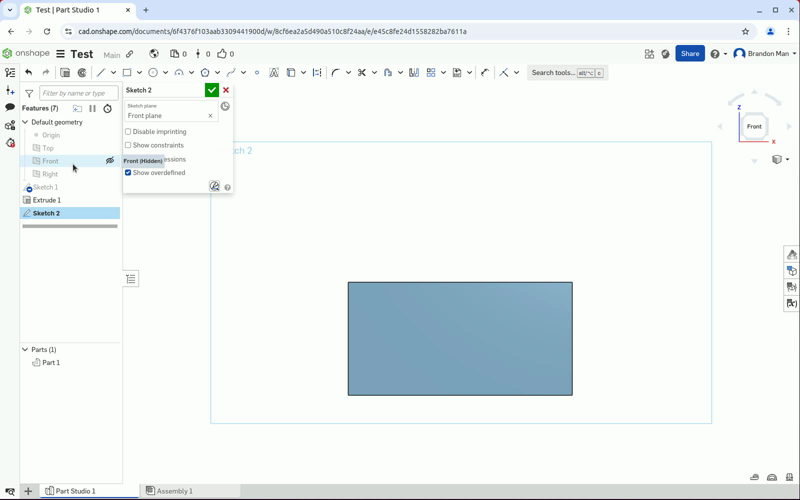
mouse_move(73, 352)
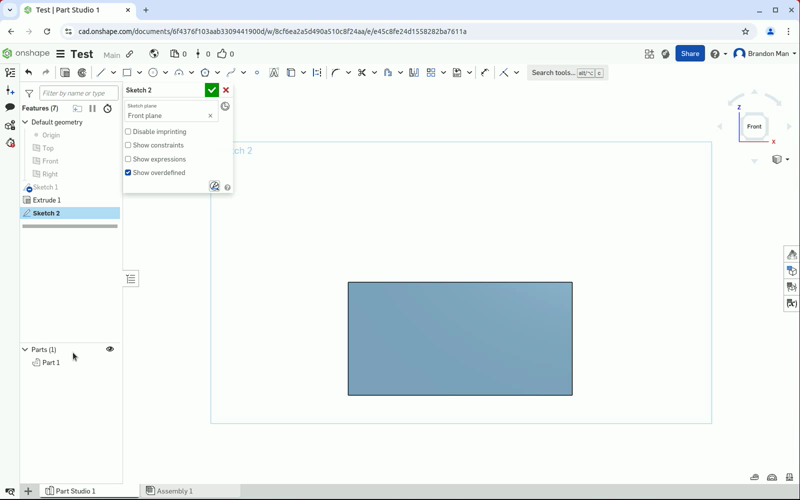
key(y)
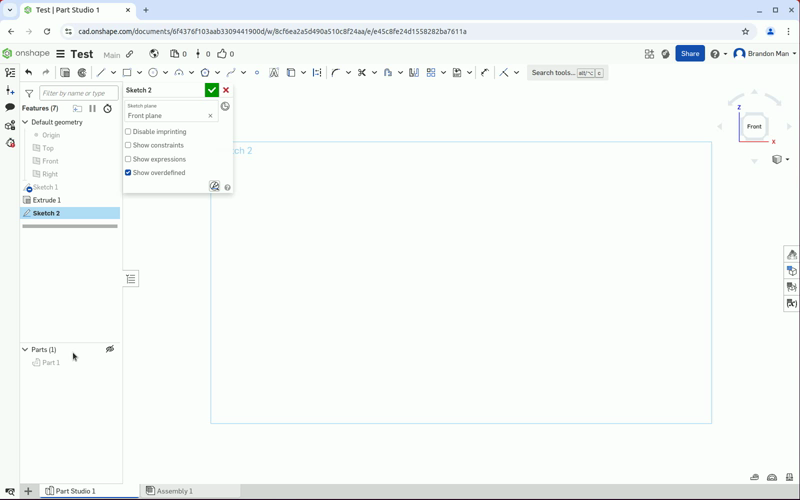
key(l)
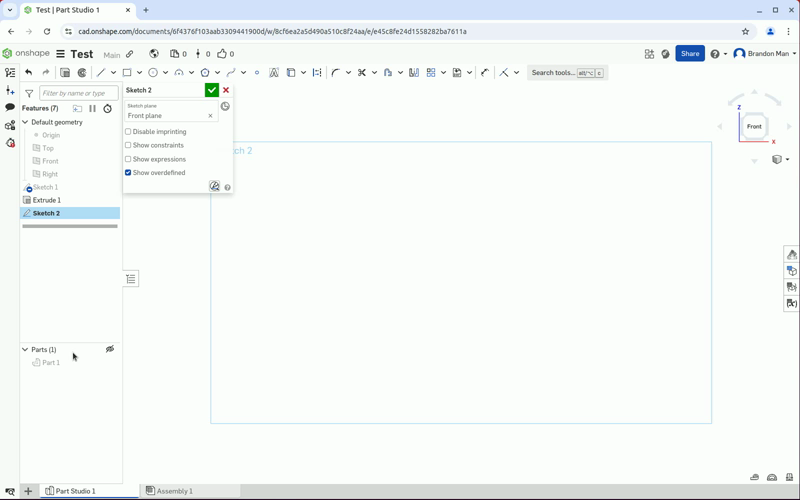
key_down(shift)
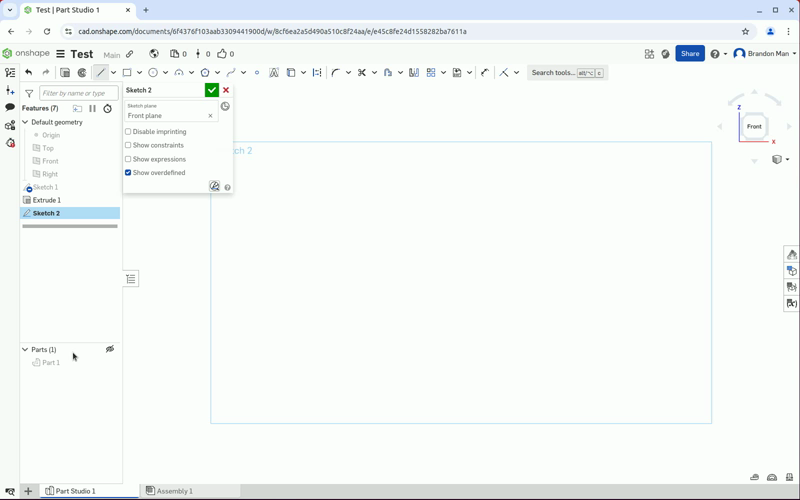
mouse_move(348, 282)
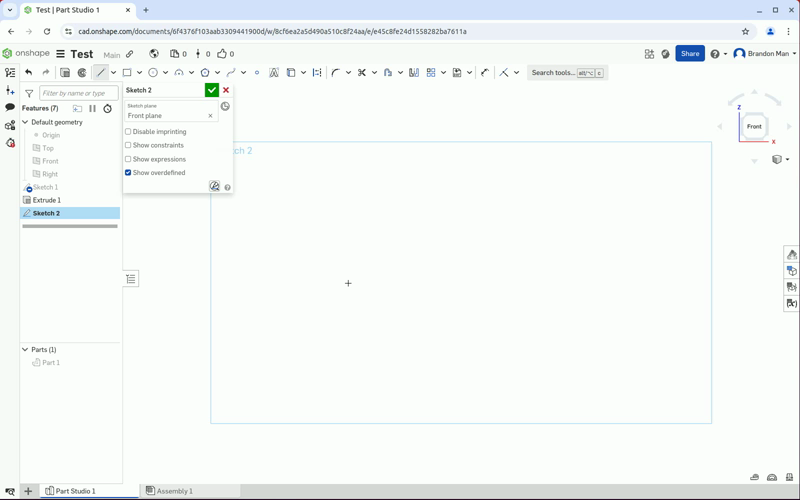
click(348, 282)
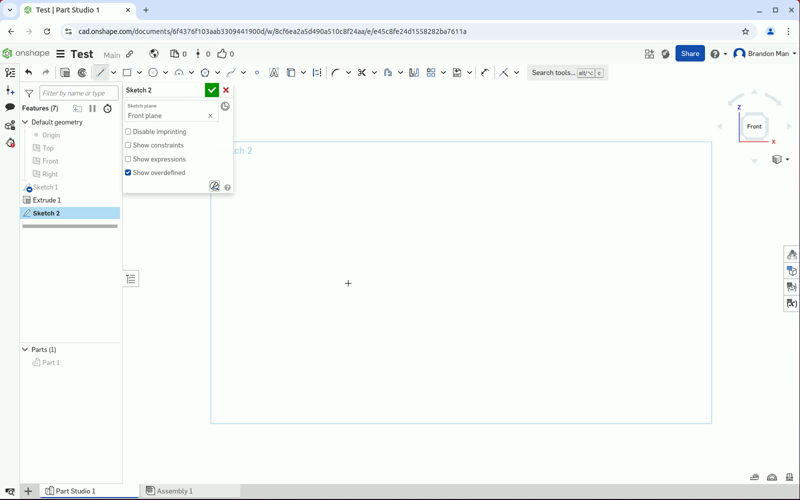
key_up(shift)
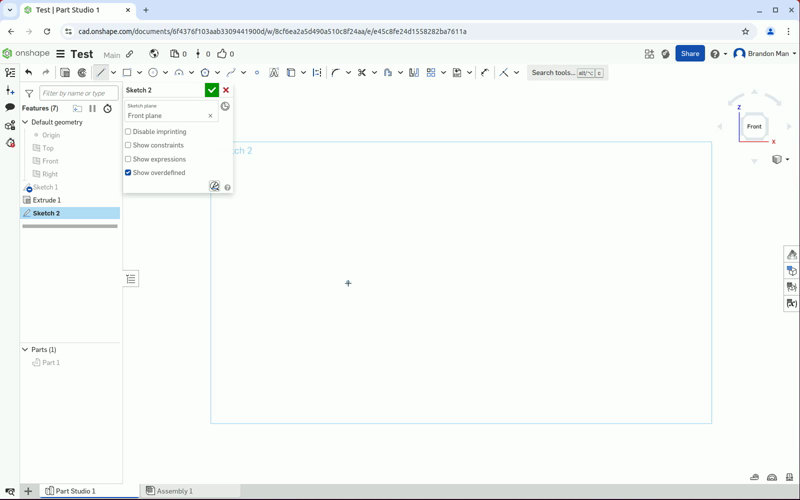
key_down(shift)
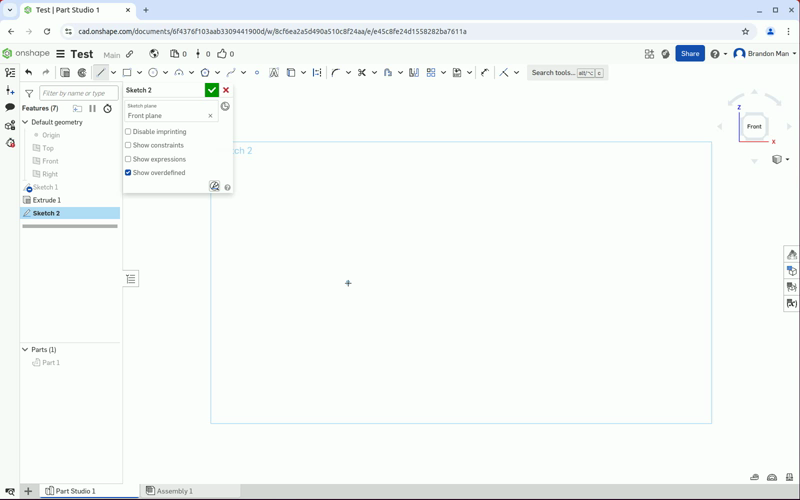
mouse_move(572, 282)
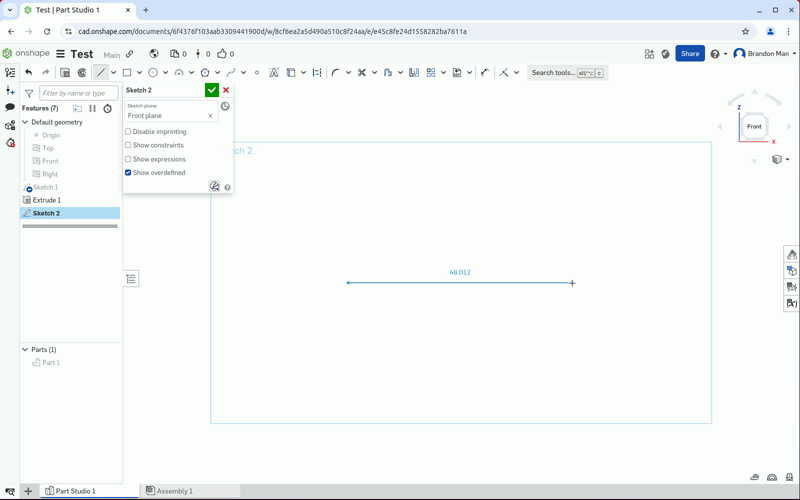
click(572, 282)
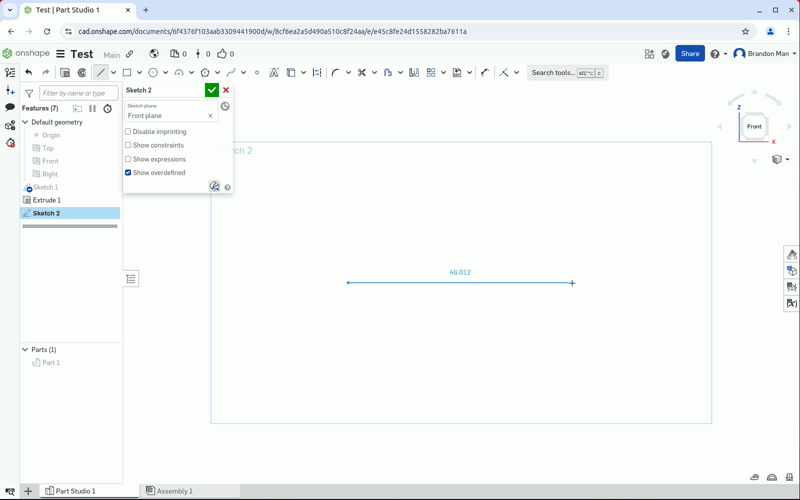
key_up(shift)
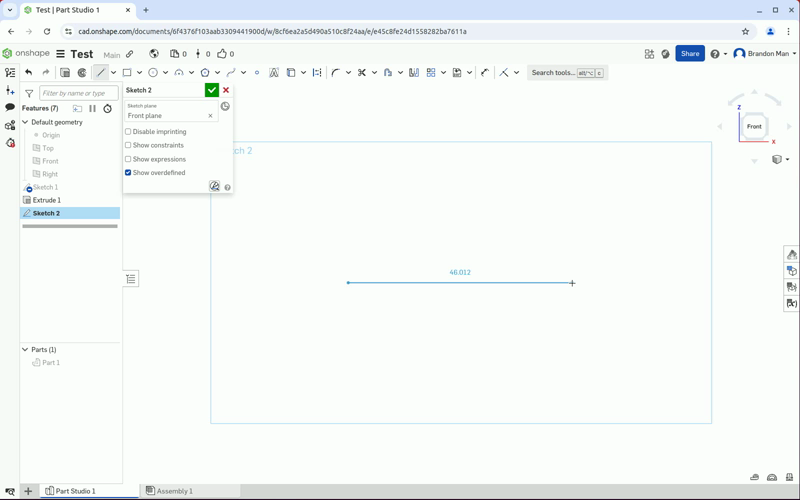
key_down(shift)
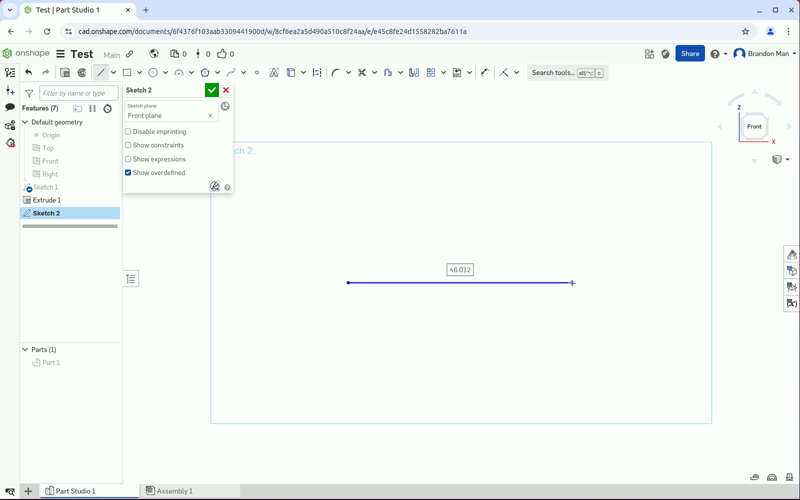
mouse_move(589, 282)
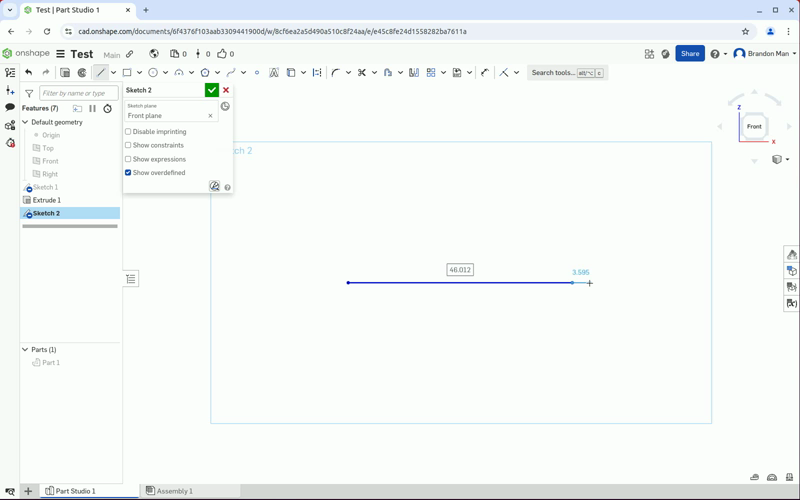
mouse_move(572, 242)
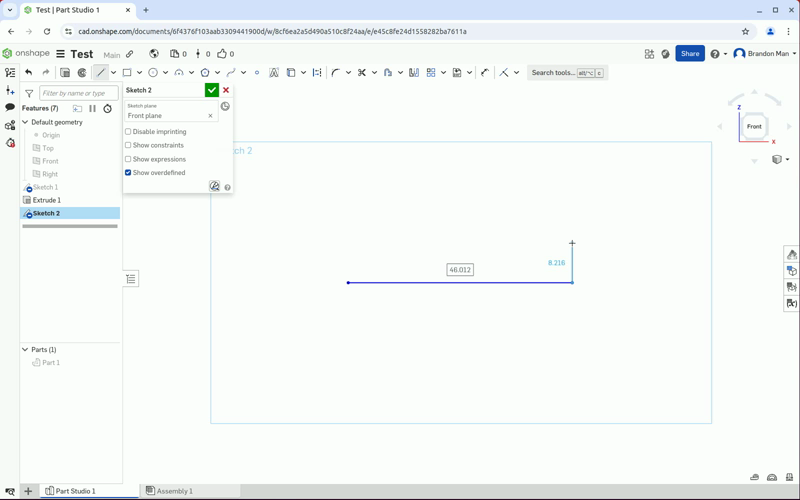
click(572, 242)
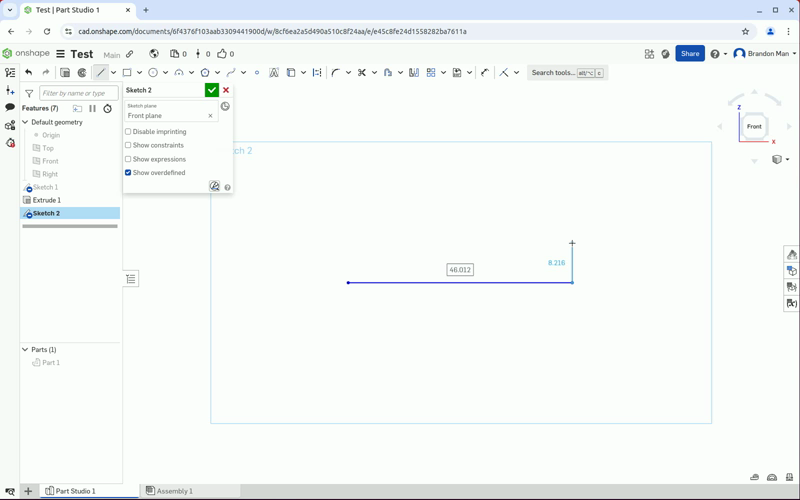
key_up(shift)
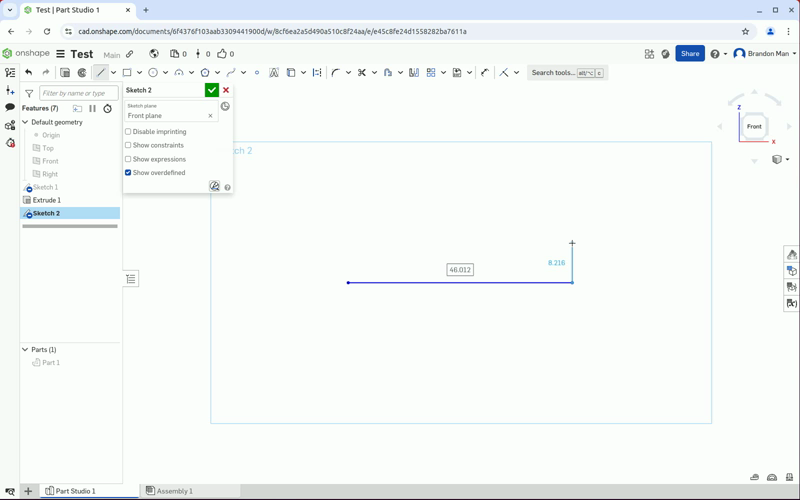
key_down(shift)
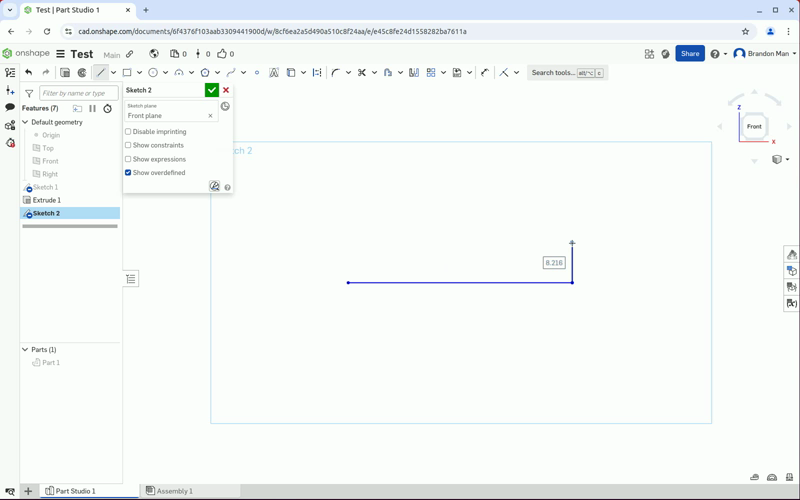
mouse_move(348, 242)
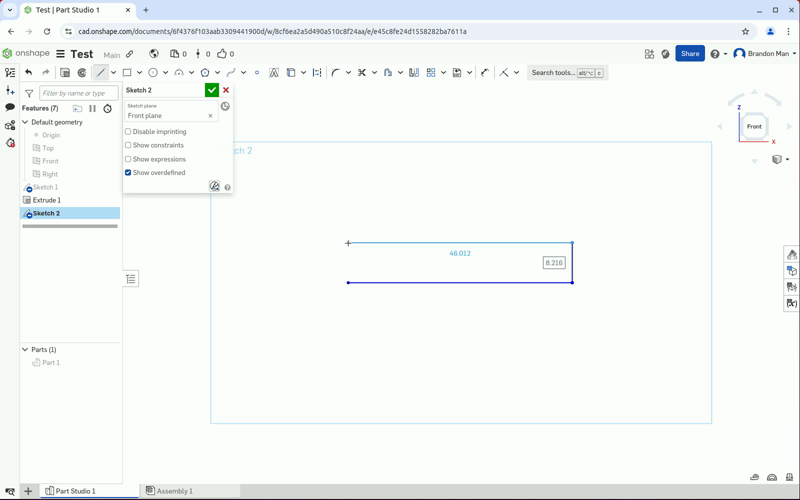
click(348, 242)
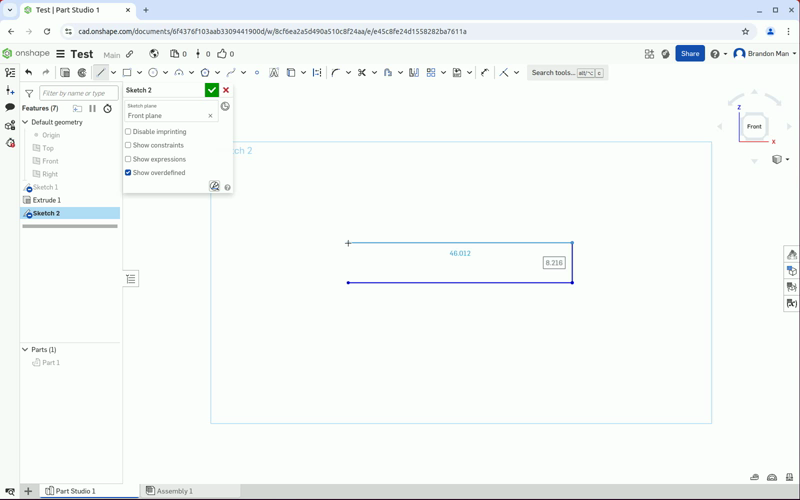
key_up(shift)
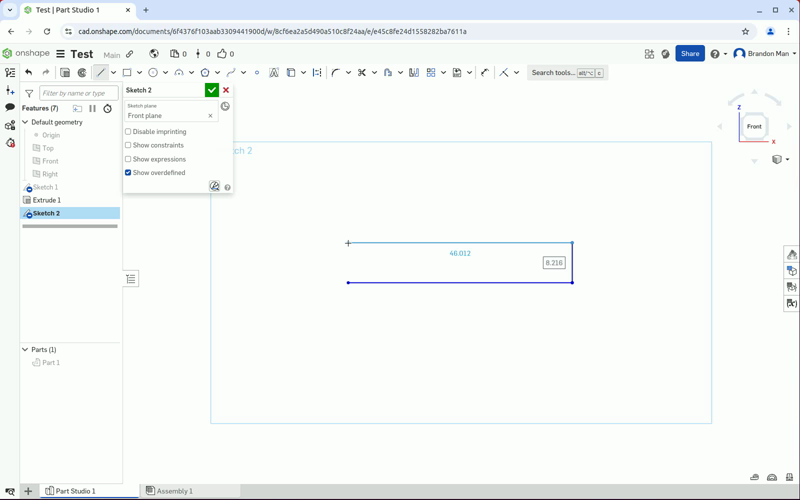
mouse_move(378, 242)
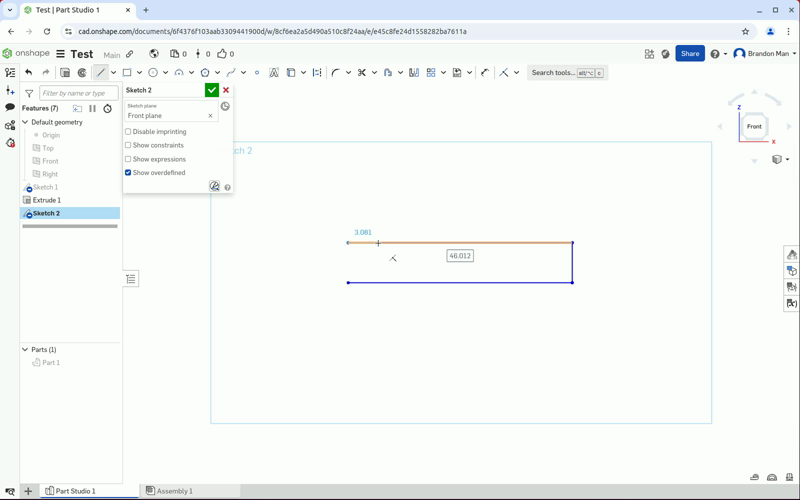
key_down(shift)
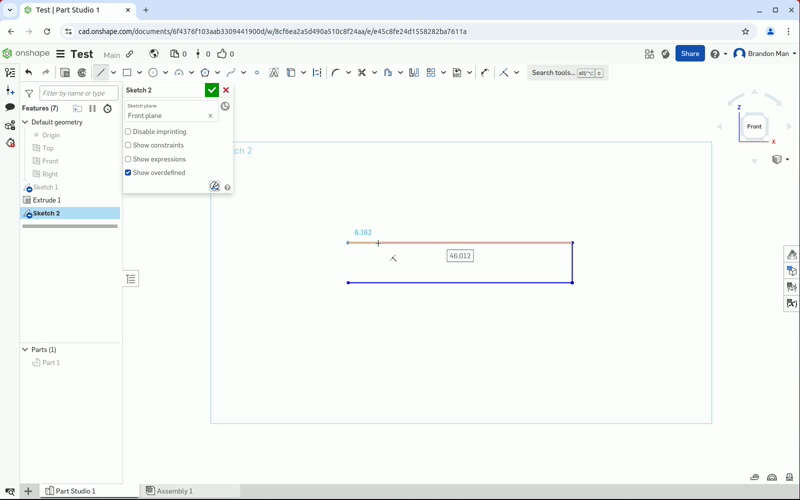
mouse_move(348, 282)
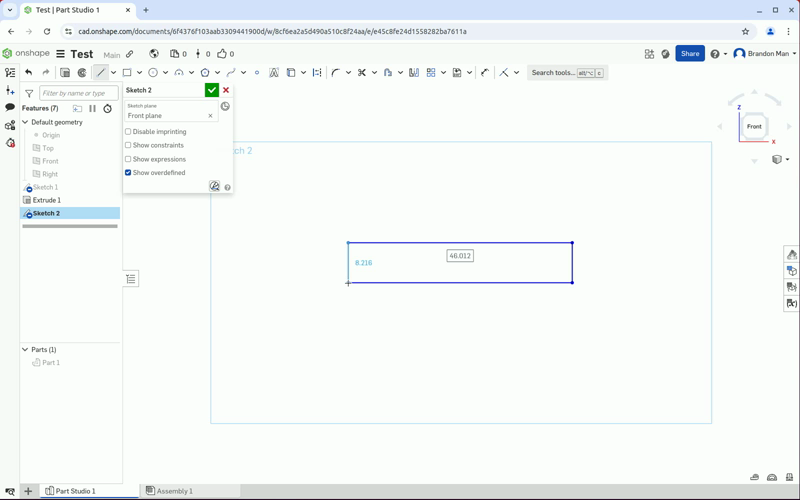
key_up(shift)
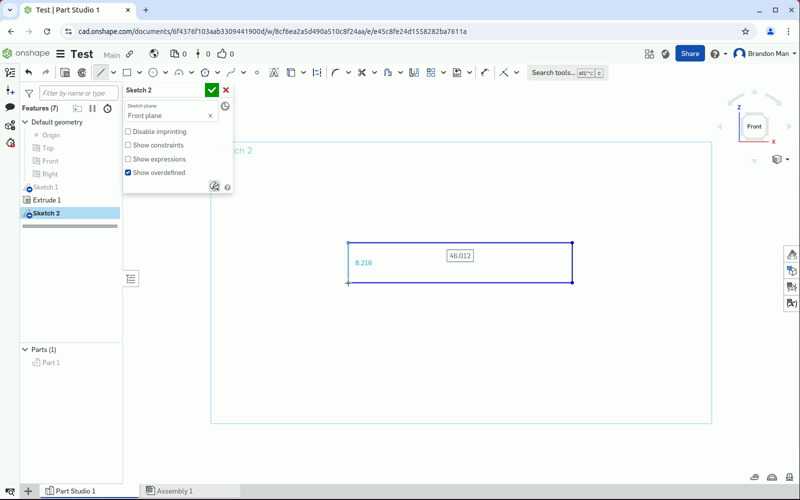
click(348, 282)
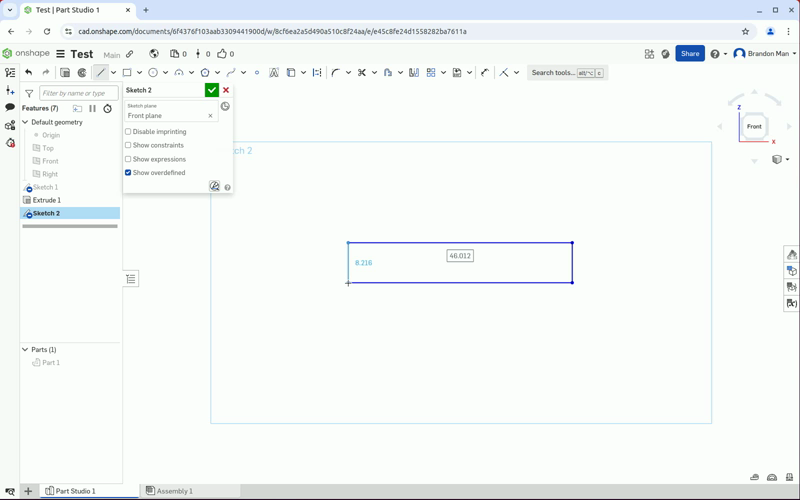
key(esc)
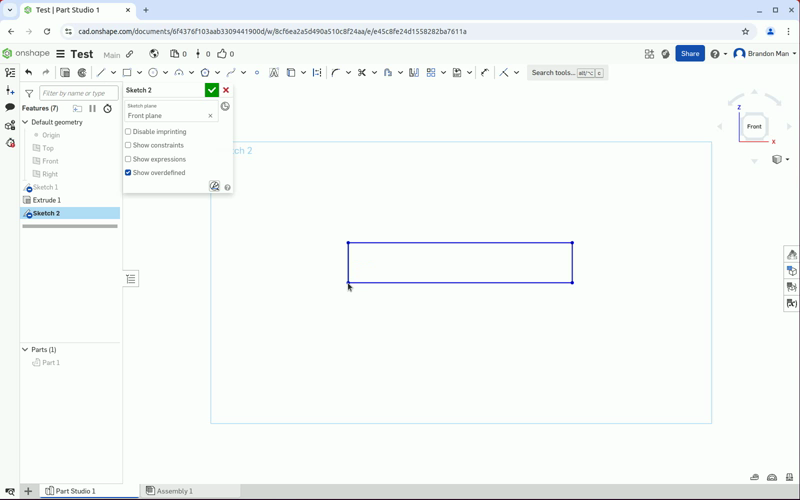
mouse_move(384, 265)
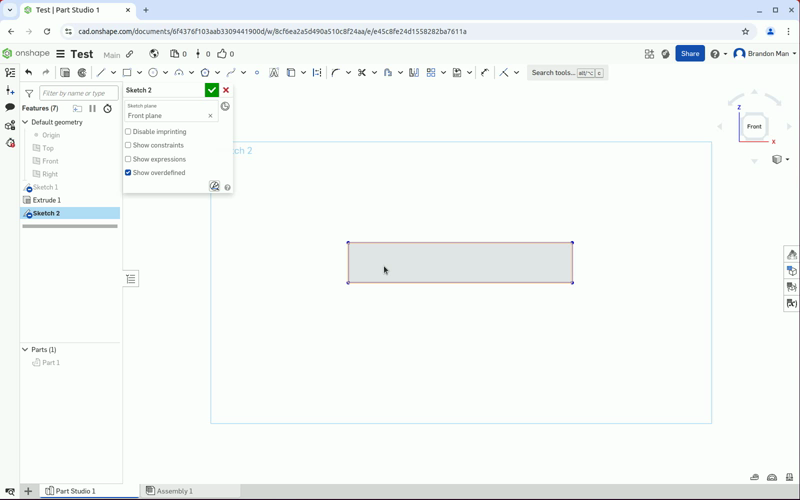
click(384, 265)
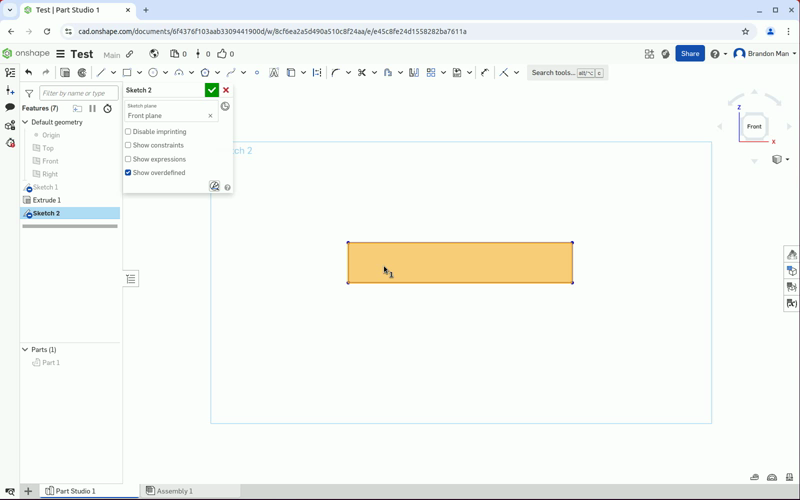
mouse_move(73, 352)
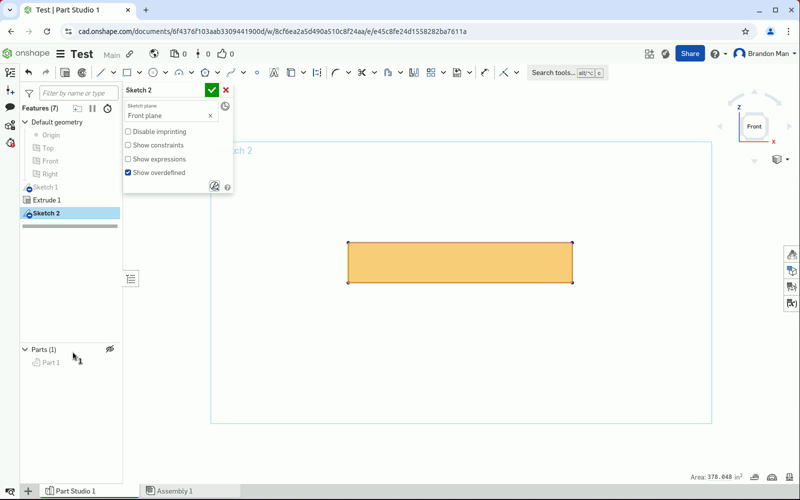
key(shift+y)
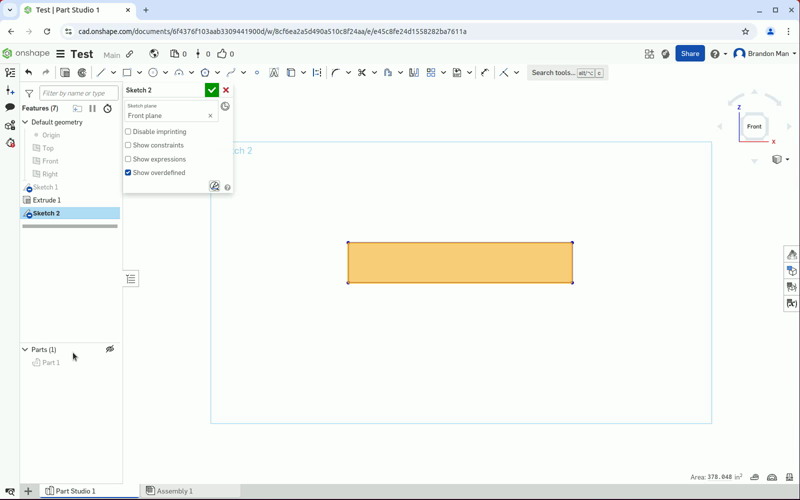
key(shift+e)
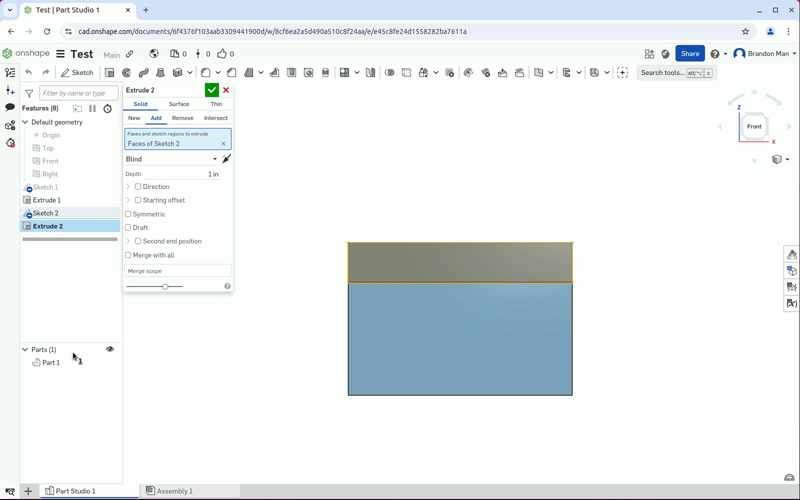
mouse_move(143, 106)
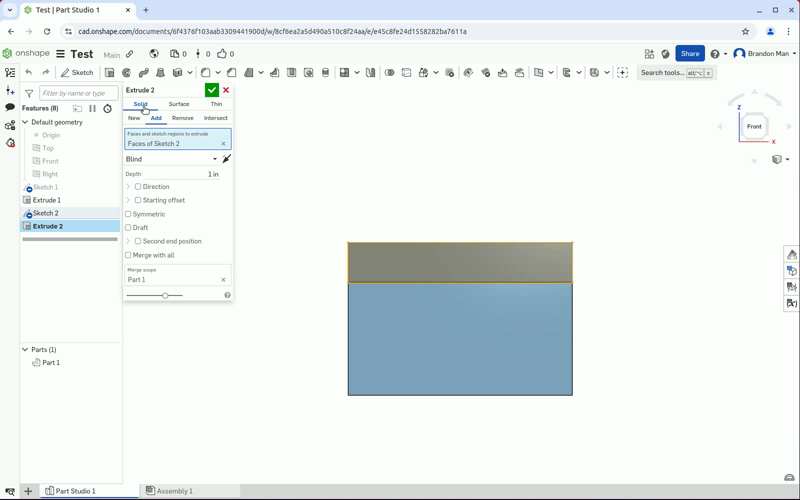
click(143, 106)
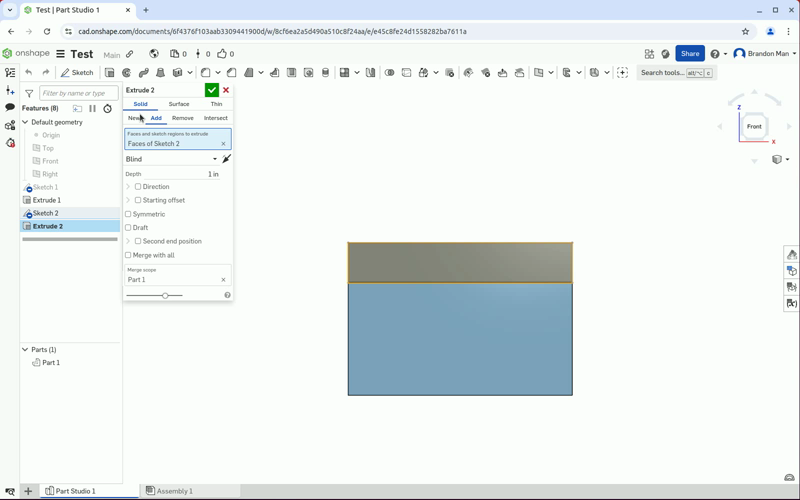
mouse_move(137, 120)
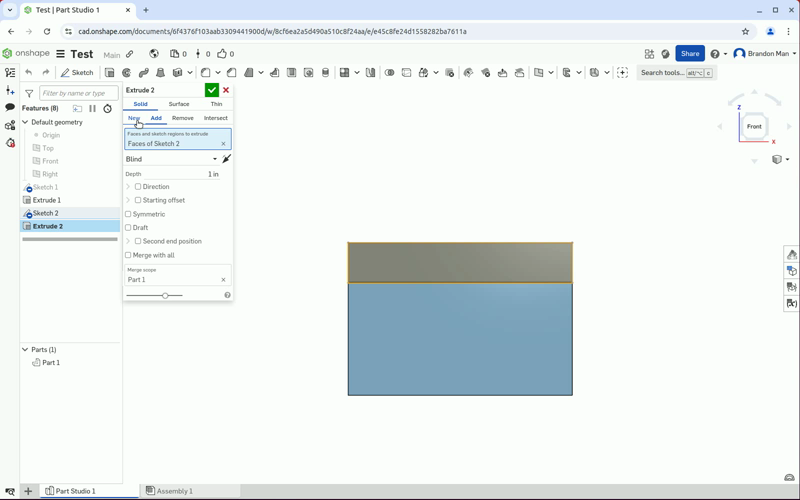
click(137, 120)
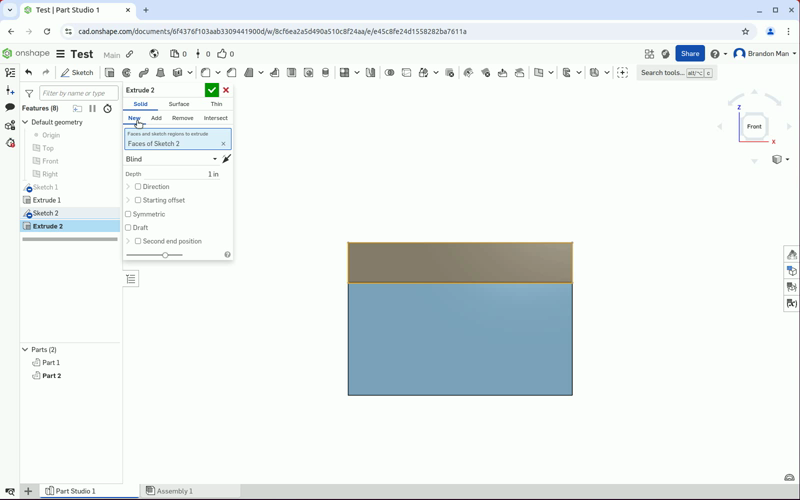
key(tab, 4)
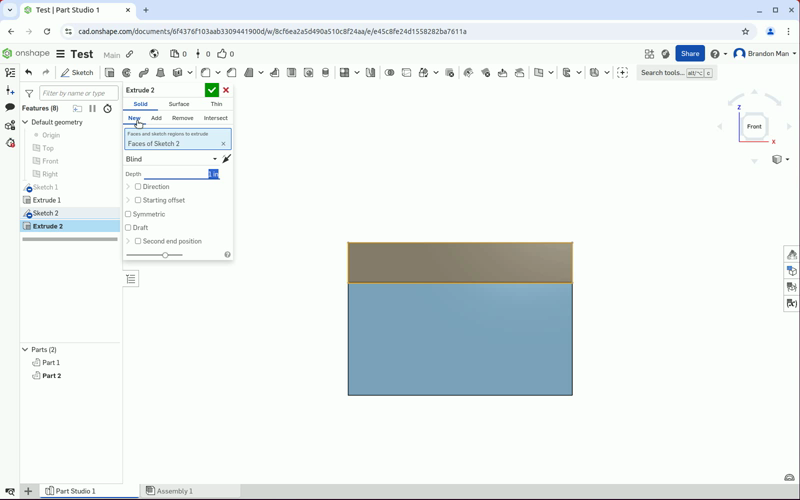
text(23.108)
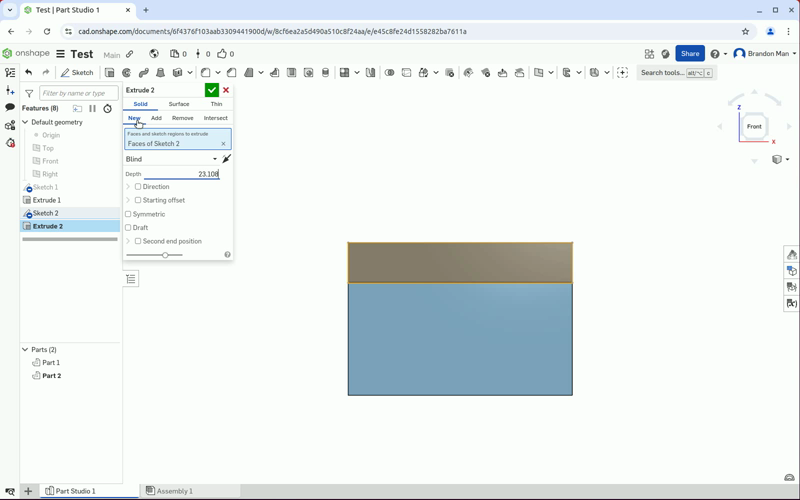
key(enter)
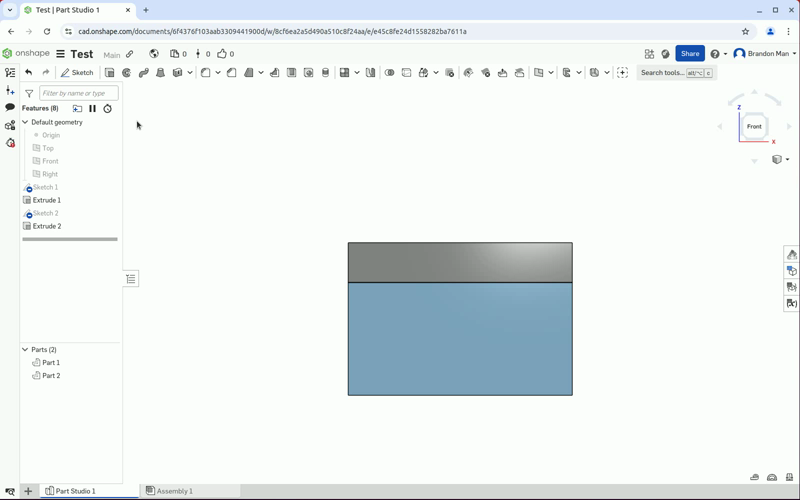
key(shift+h)
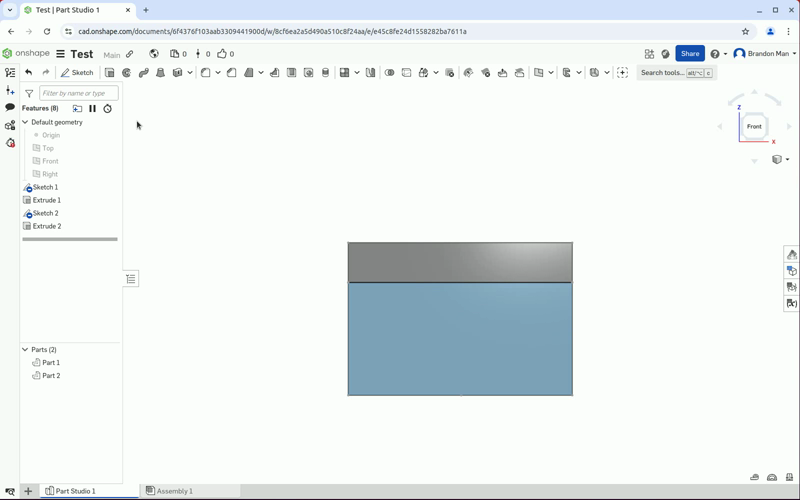
key(shift+h)
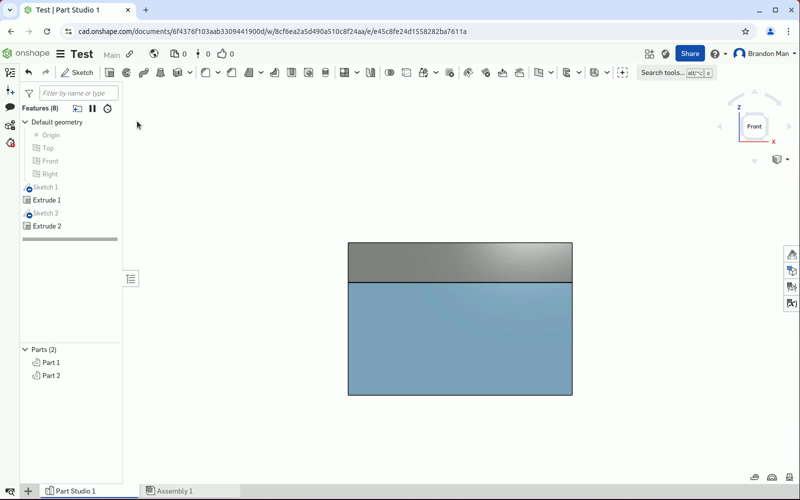
mouse_move(73, 189)
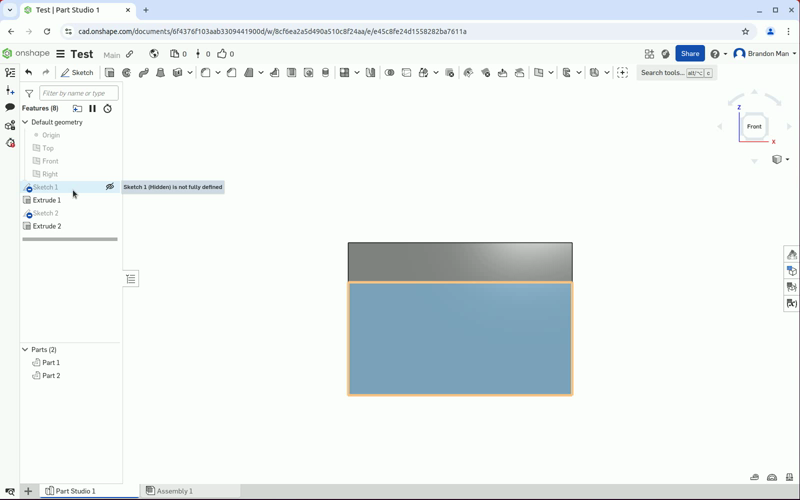
click(73, 189)
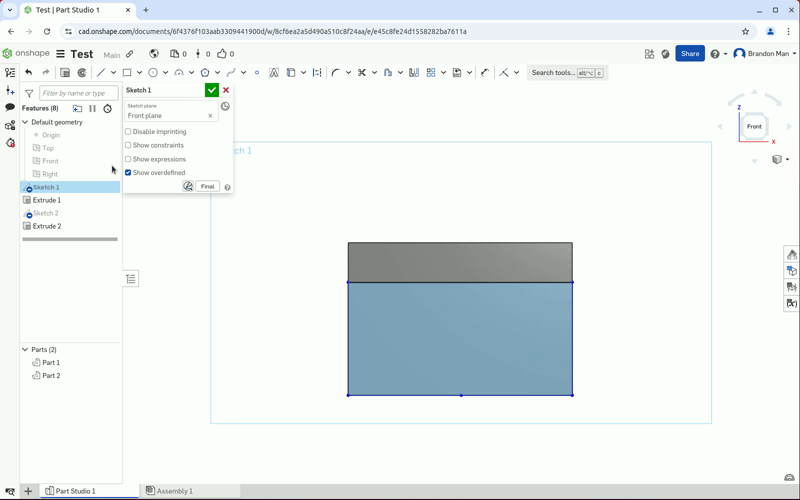
mouse_move(229, 92)
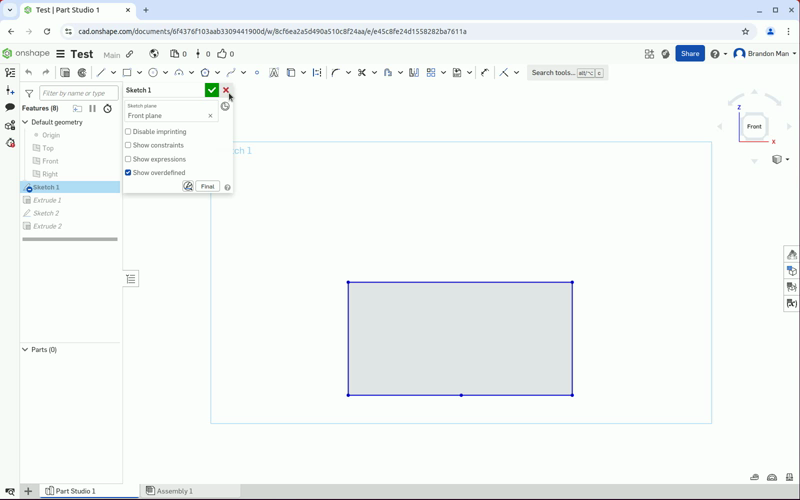
click(229, 92)
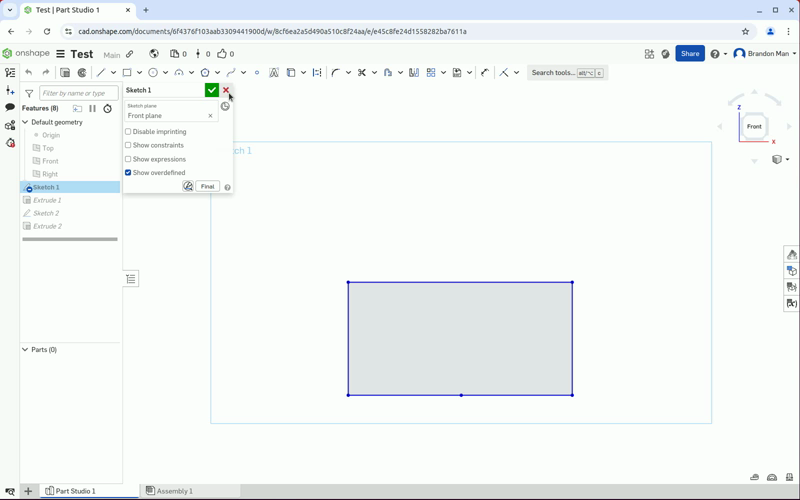
key(shift+s)
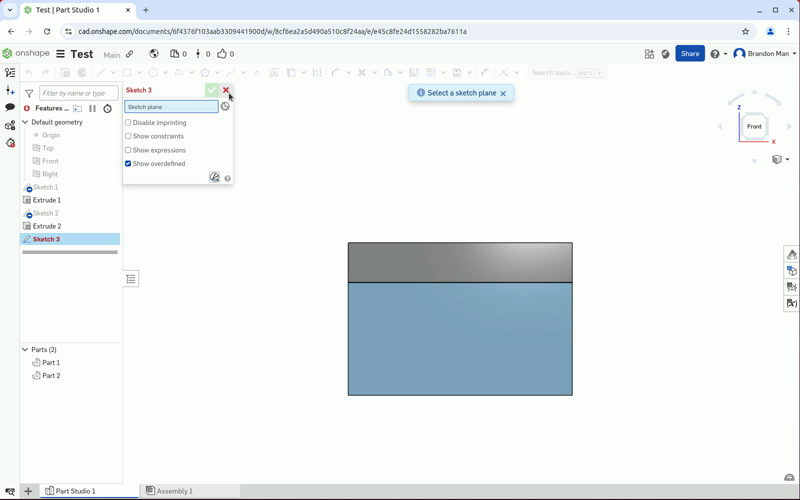
mouse_move(73, 163)
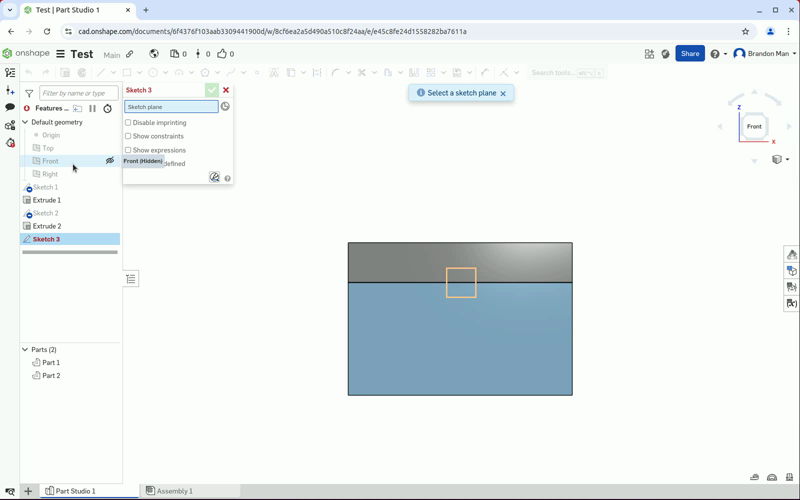
click(73, 163)
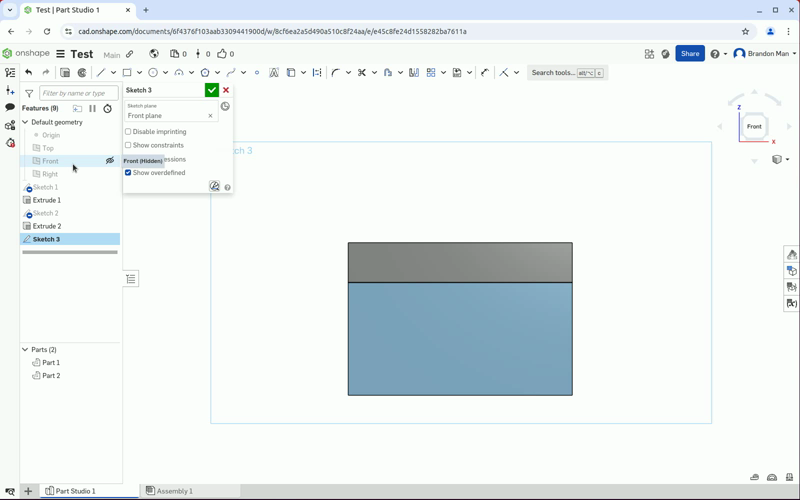
mouse_move(73, 352)
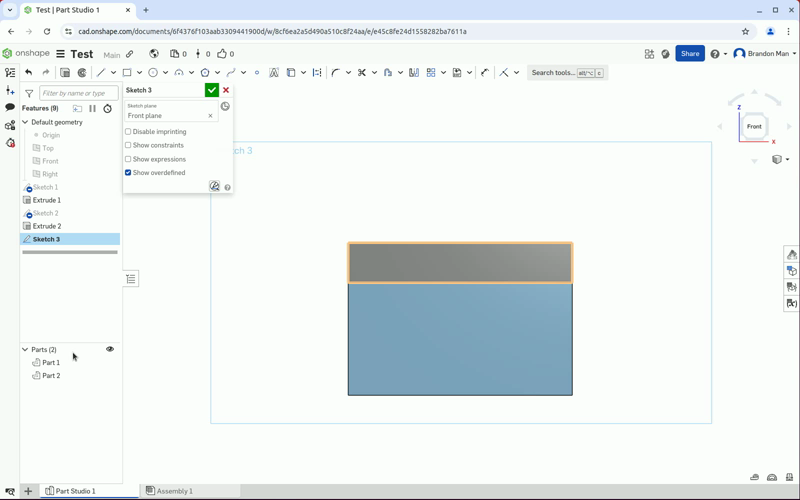
key(y)
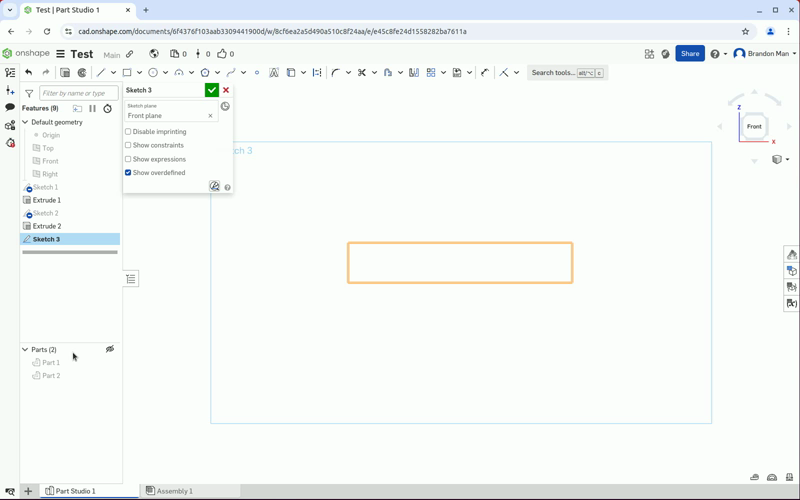
key(l)
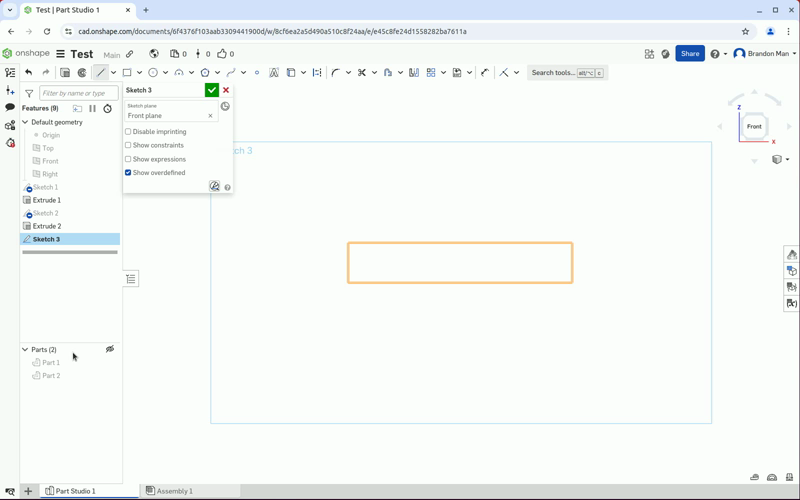
key_down(shift)
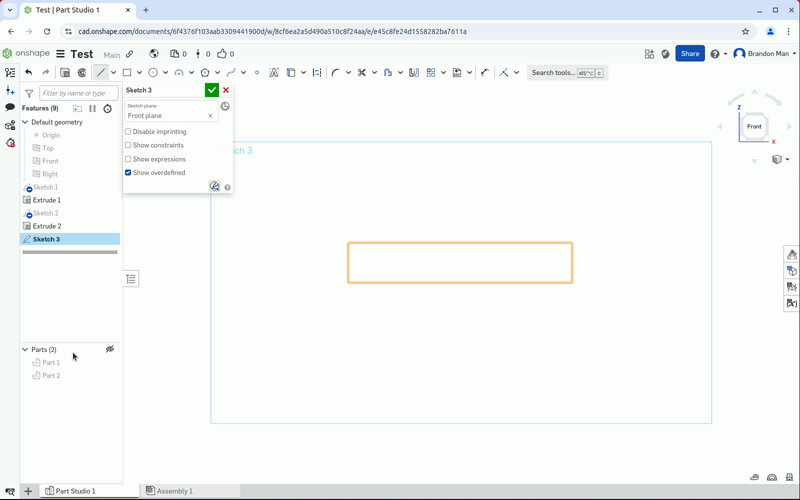
mouse_move(348, 241)
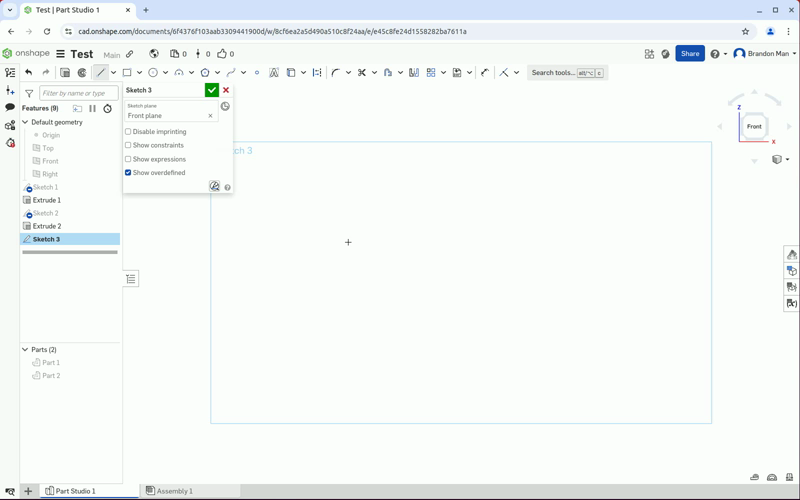
click(348, 241)
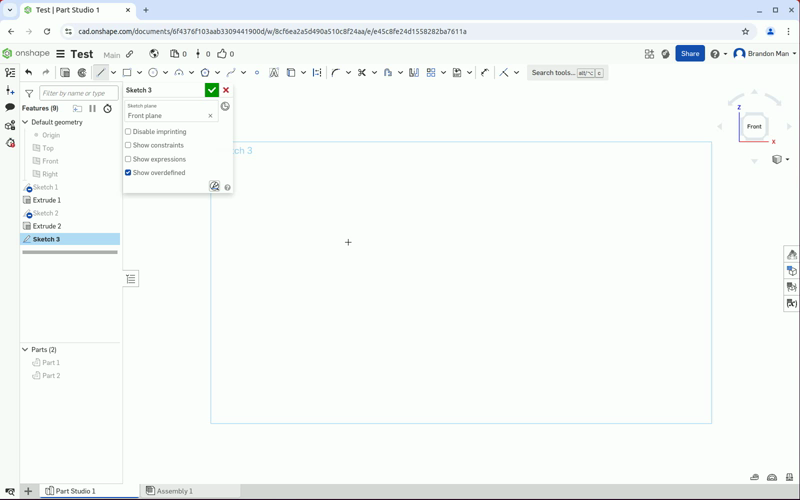
key_up(shift)
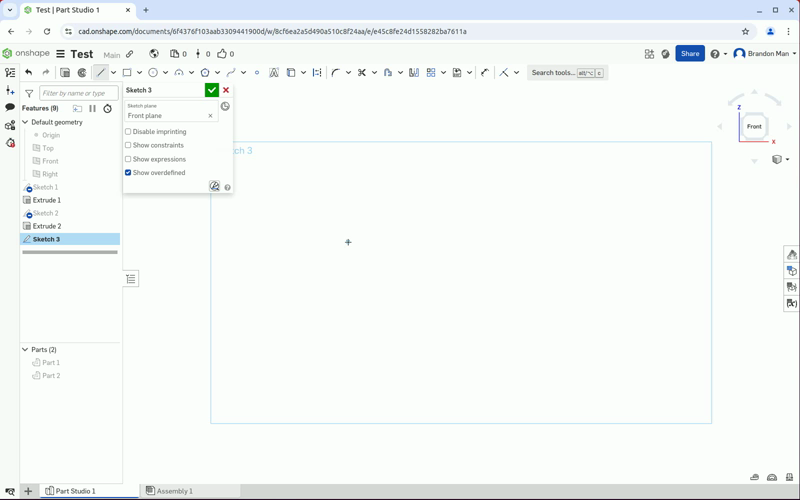
key_down(shift)
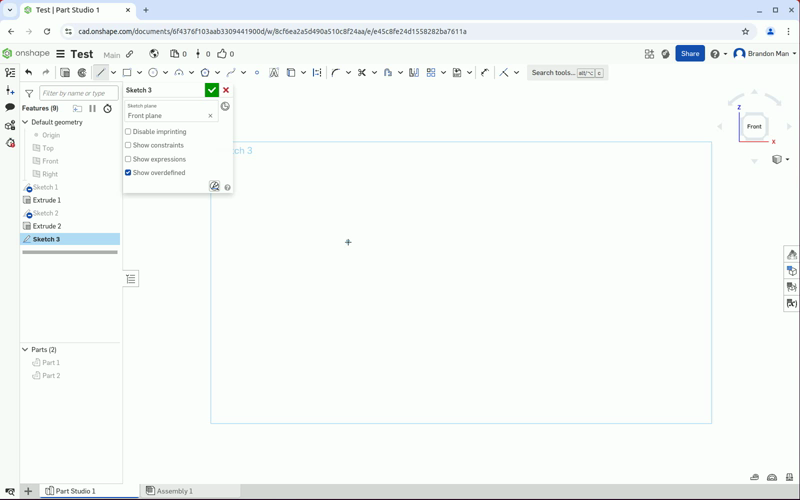
mouse_move(572, 242)
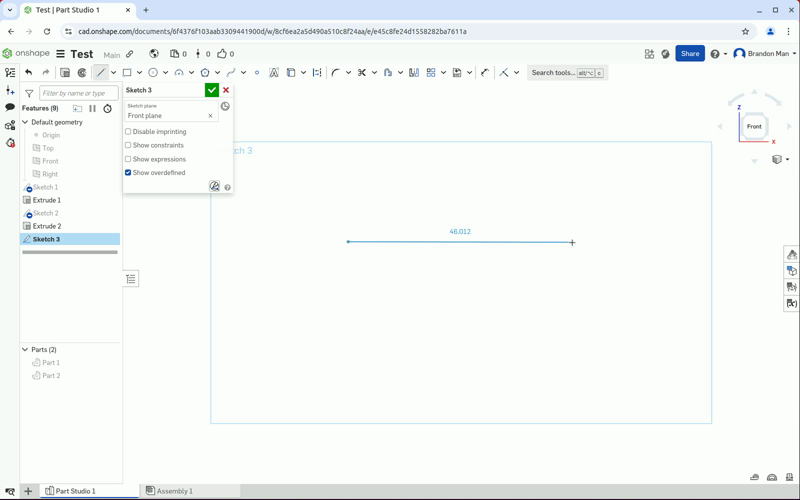
click(572, 242)
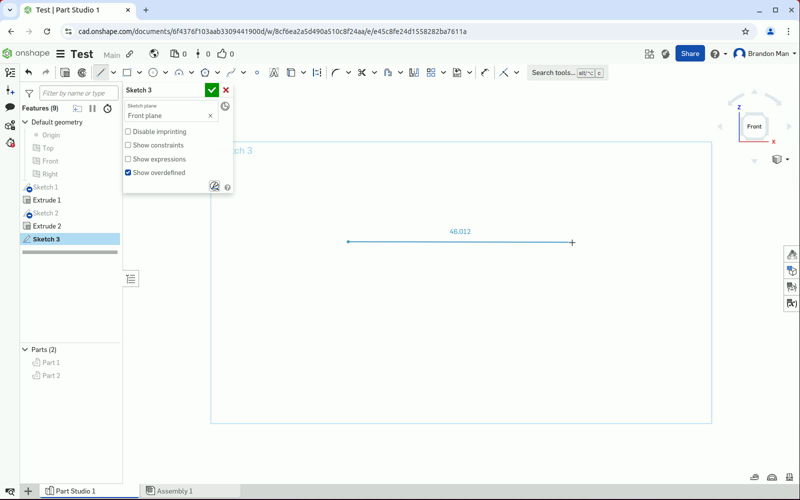
key_up(shift)
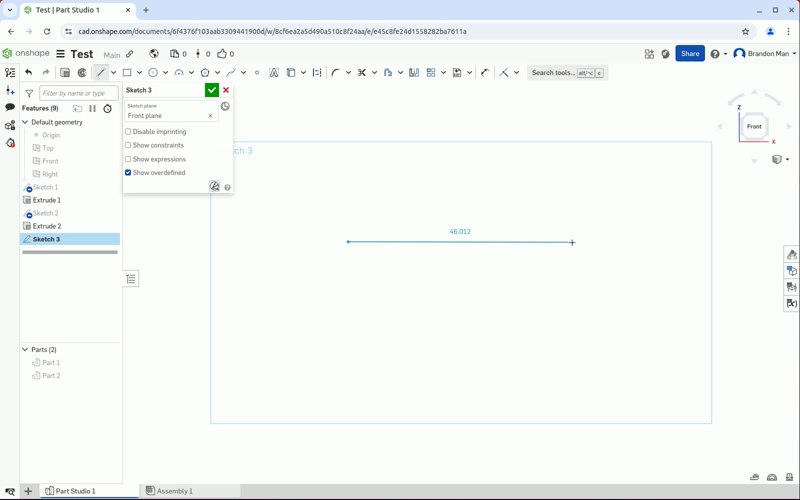
key_down(shift)
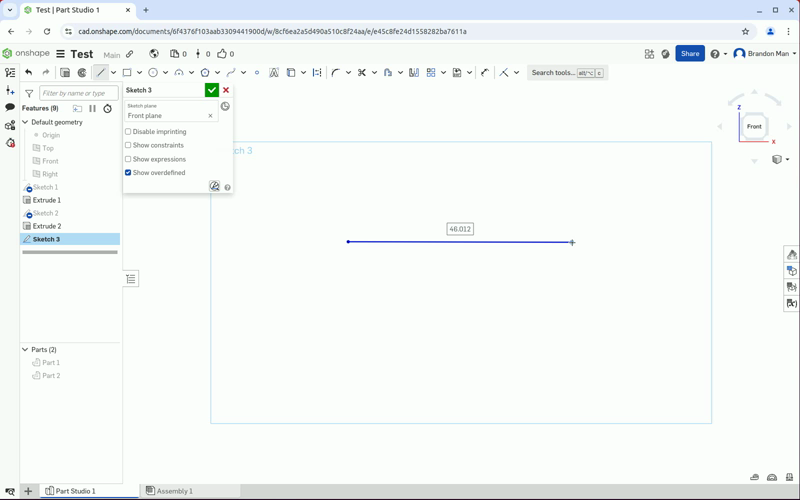
mouse_move(589, 242)
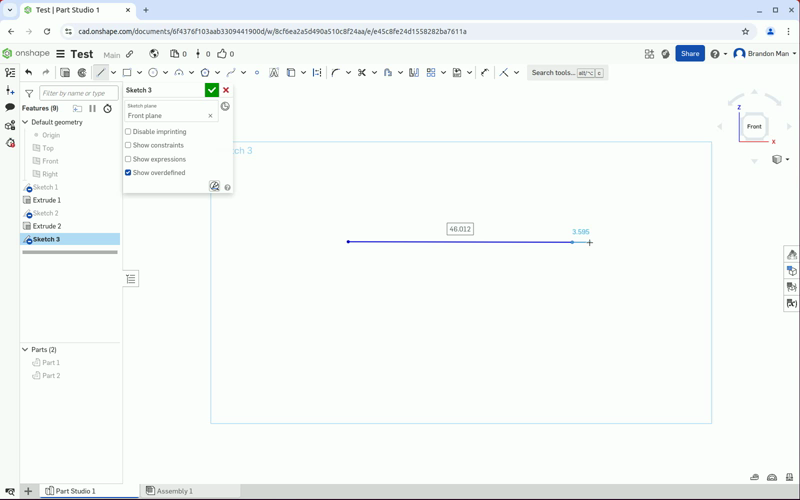
mouse_move(572, 218)
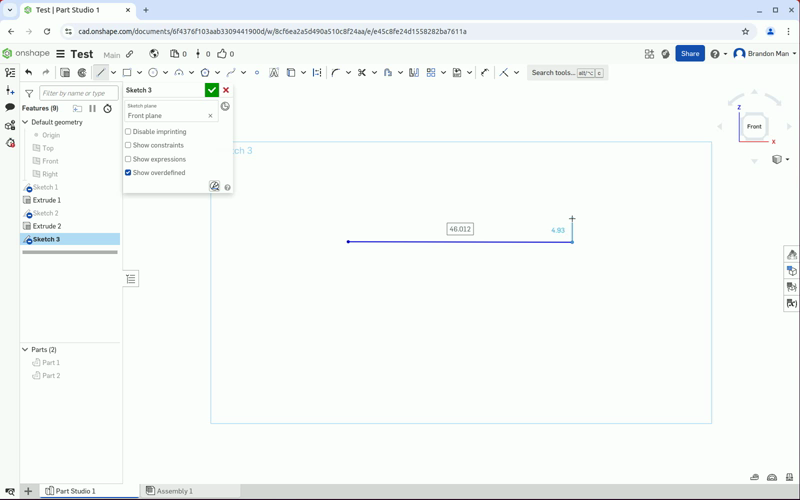
click(572, 218)
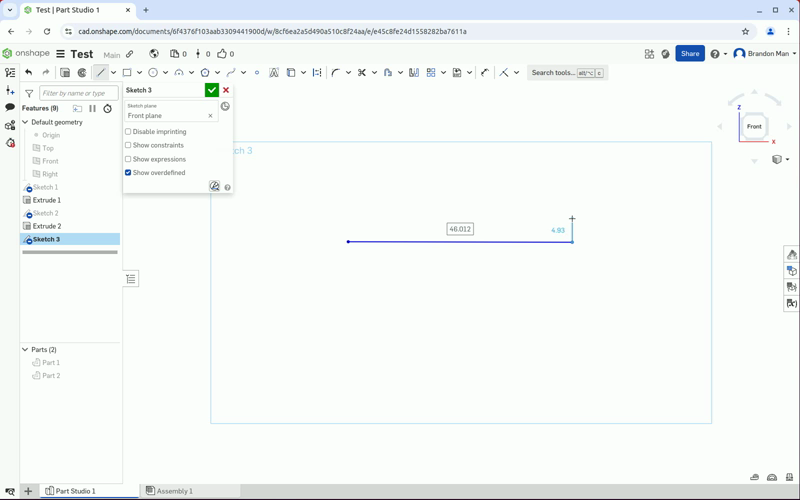
key_up(shift)
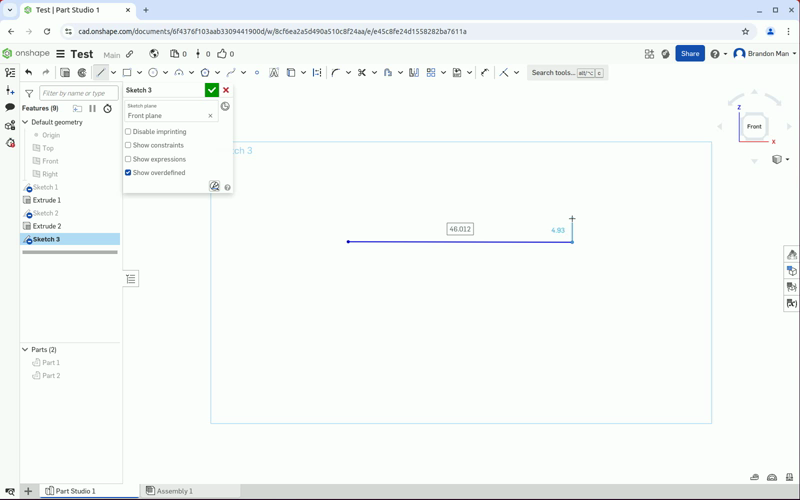
key_down(shift)
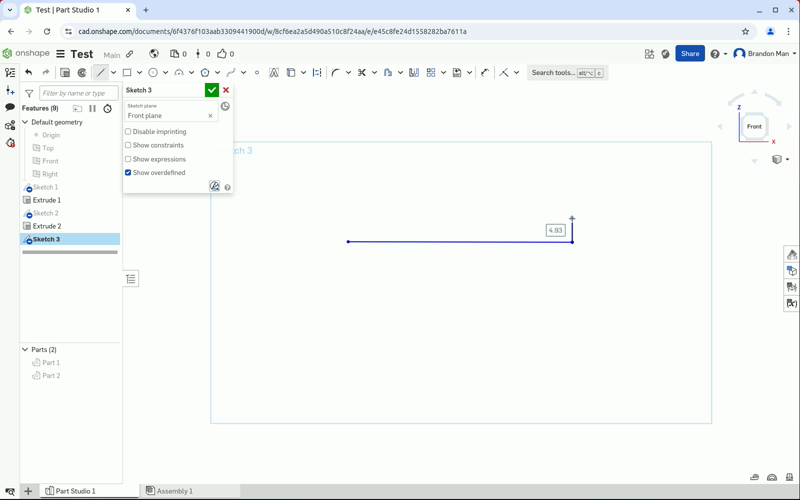
mouse_move(348, 218)
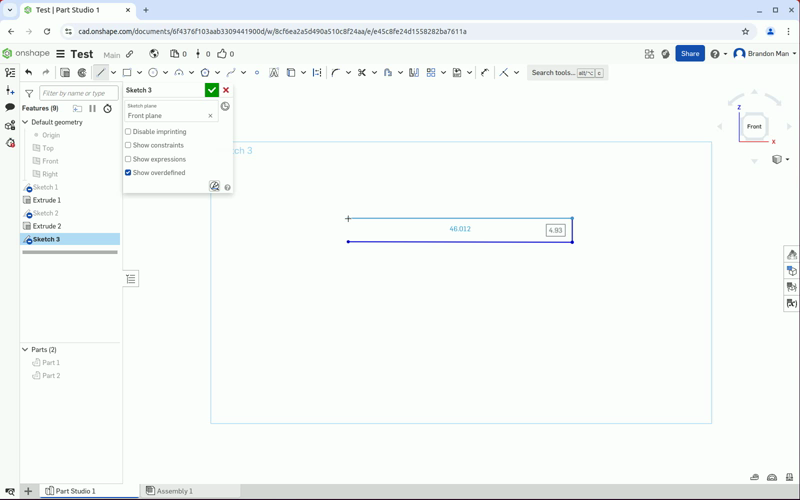
click(348, 218)
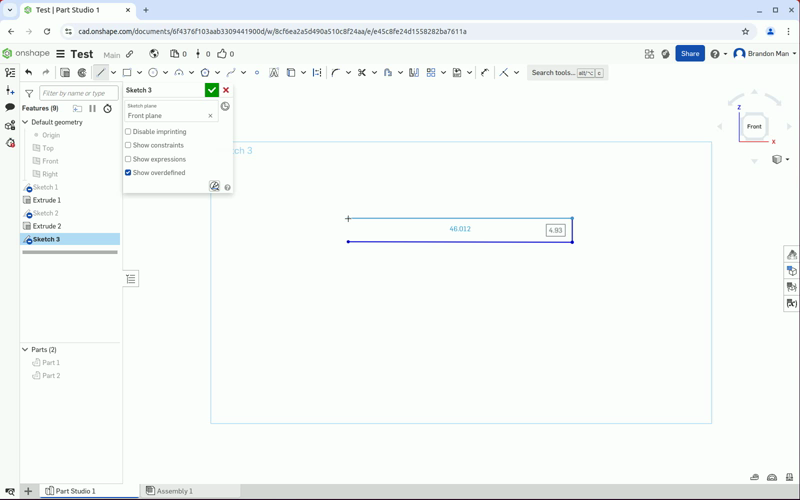
key_up(shift)
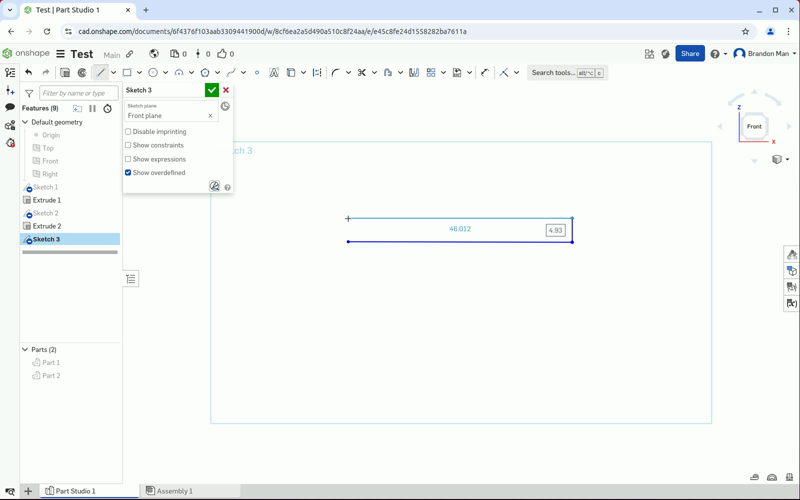
mouse_move(378, 218)
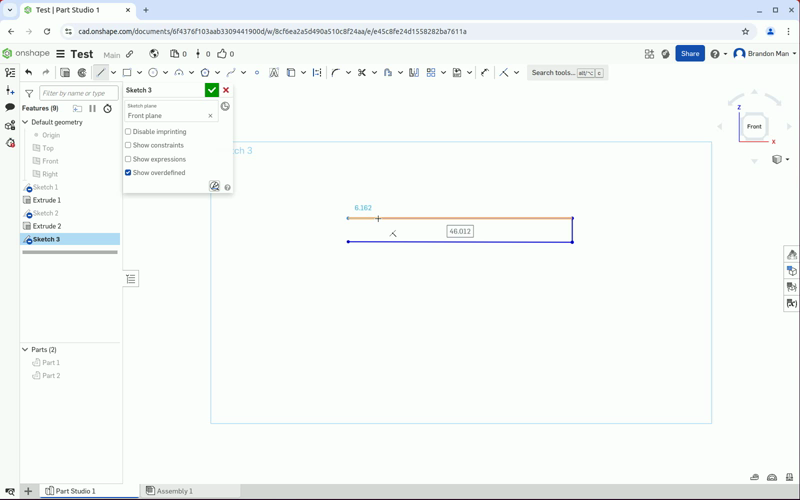
key_down(shift)
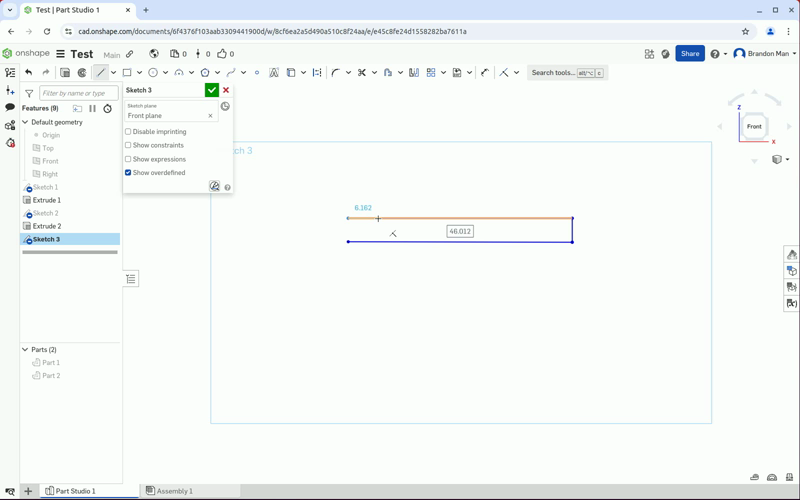
mouse_move(348, 241)
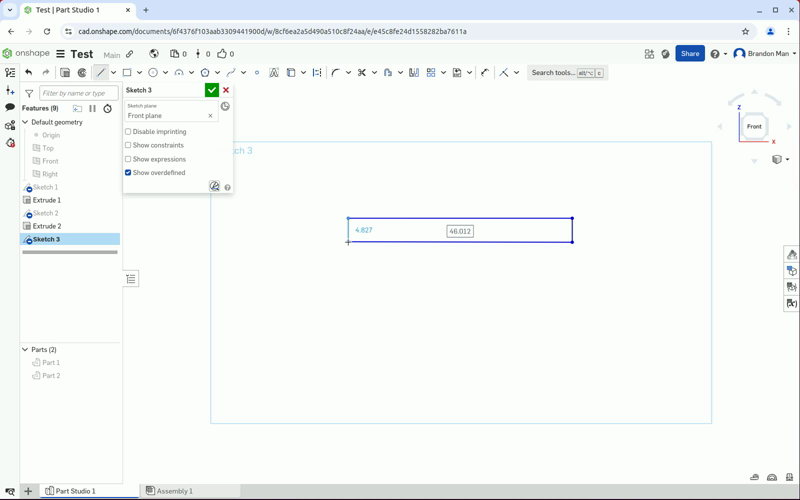
key_up(shift)
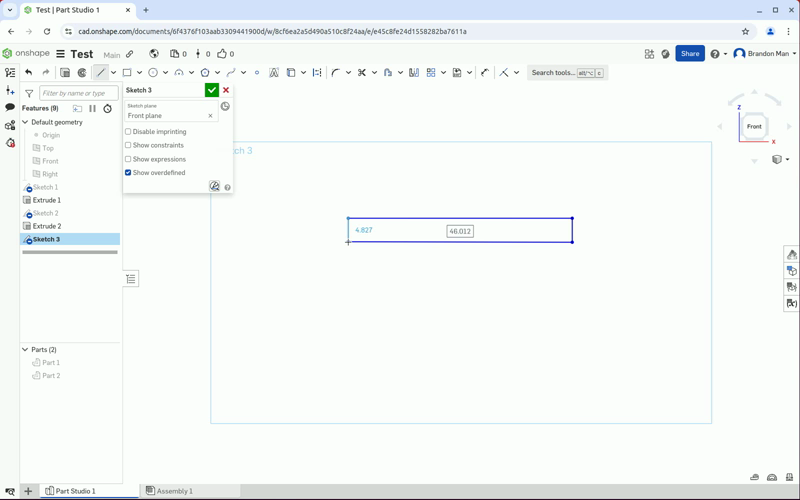
click(348, 241)
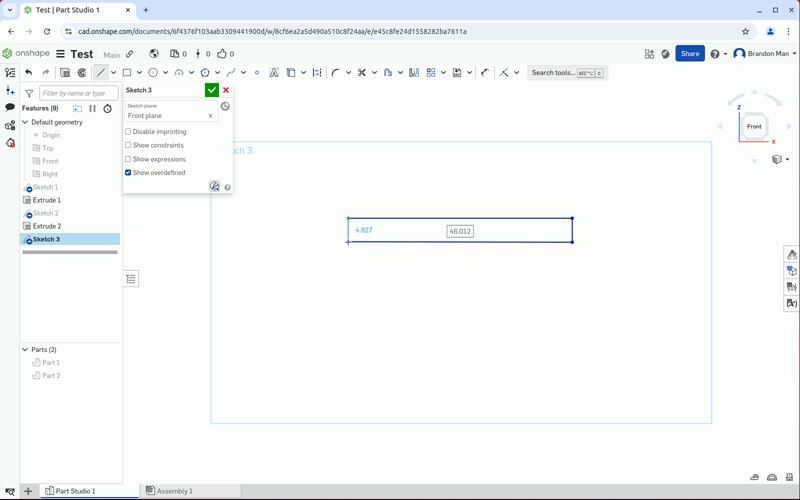
key(esc)
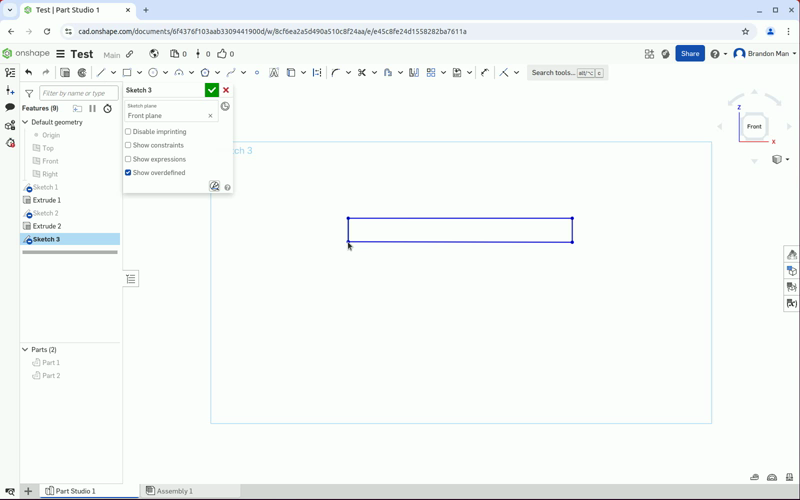
mouse_move(381, 225)
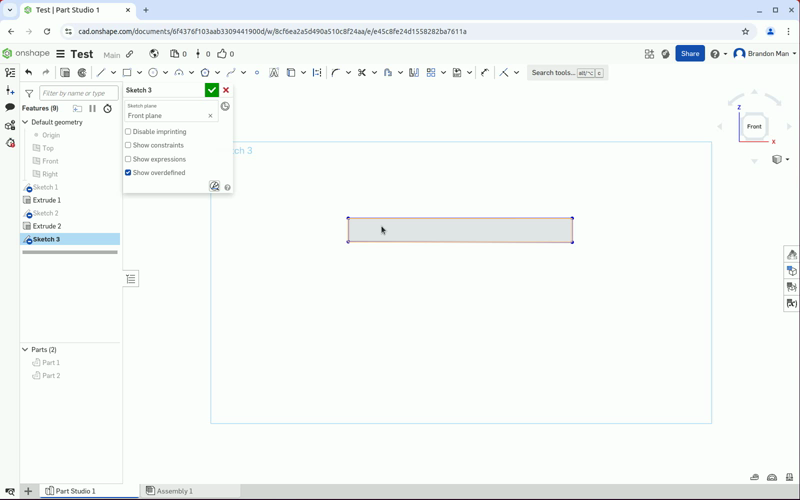
click(381, 225)
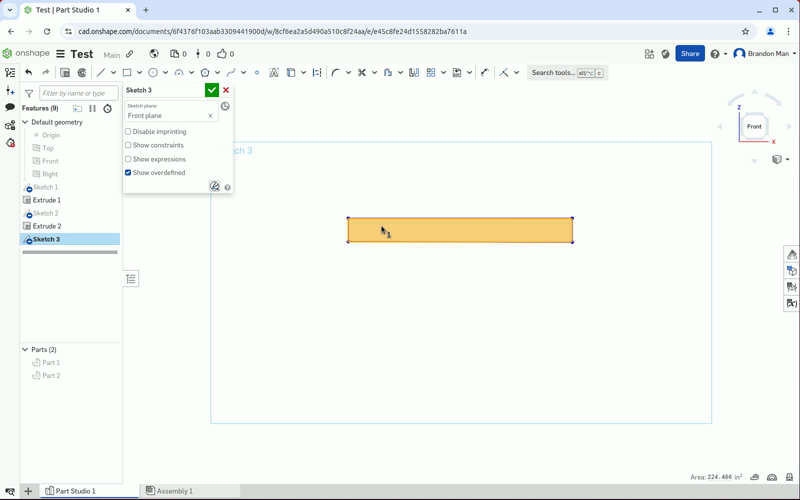
mouse_move(73, 352)
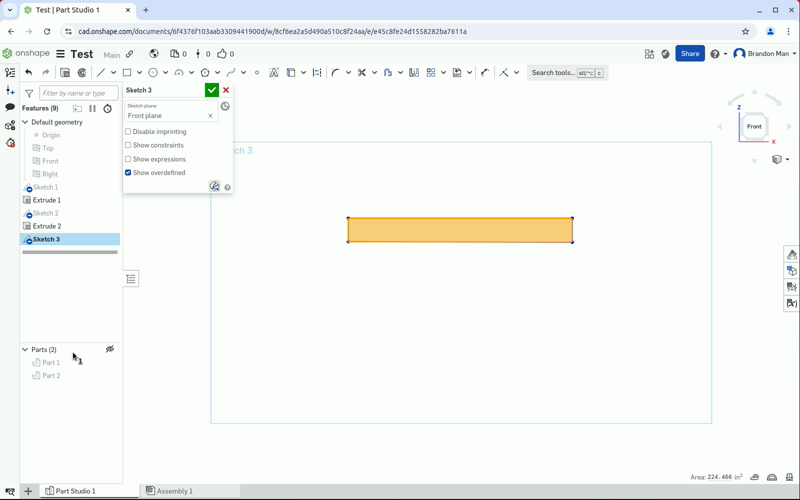
key(shift+y)
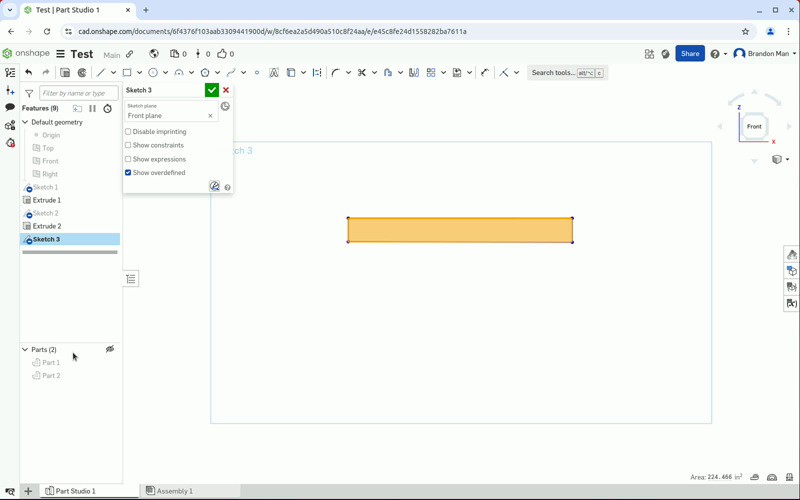
key(shift+e)
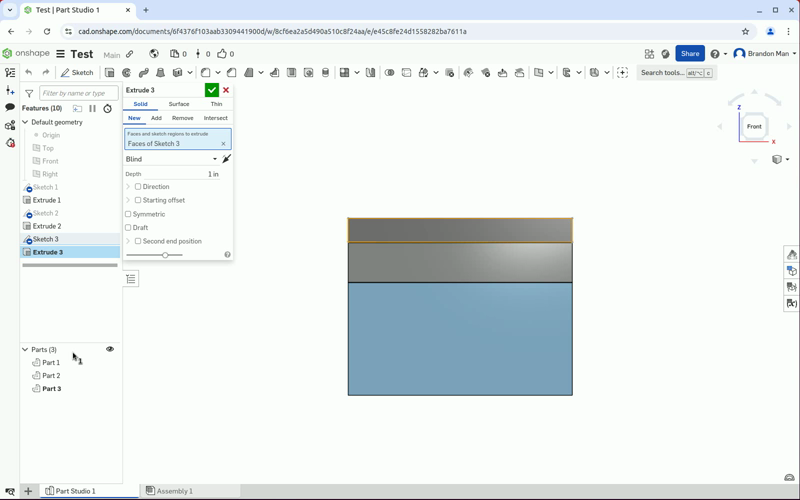
mouse_move(143, 106)
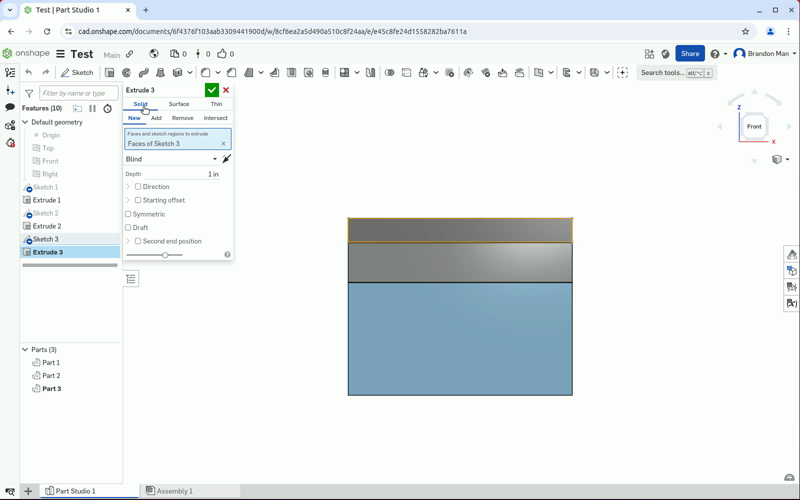
click(143, 106)
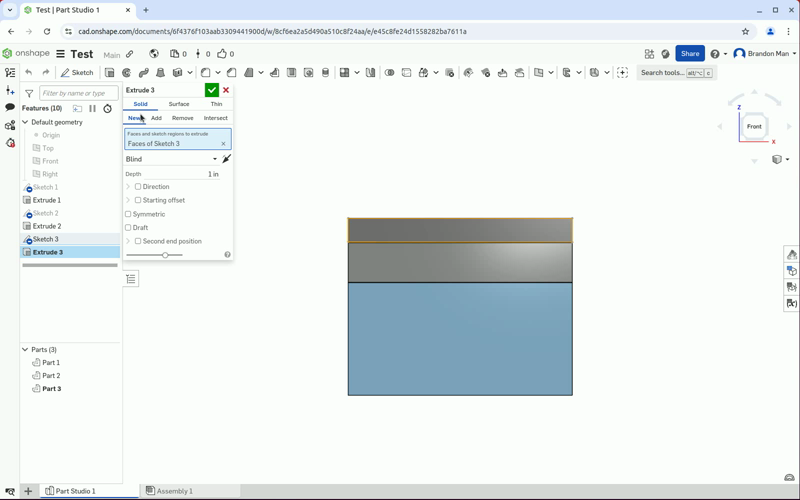
mouse_move(137, 120)
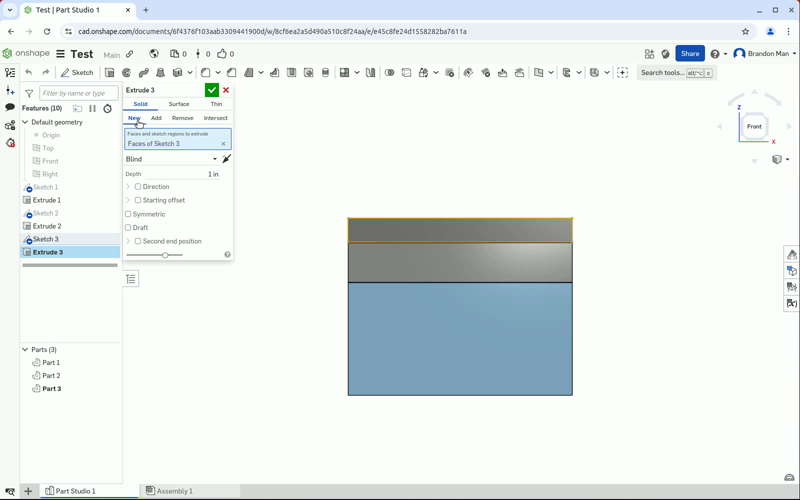
click(137, 120)
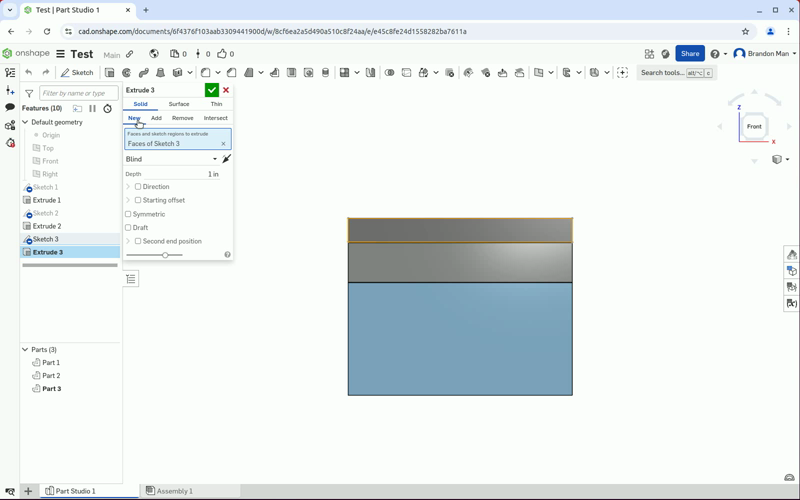
key(tab, 4)
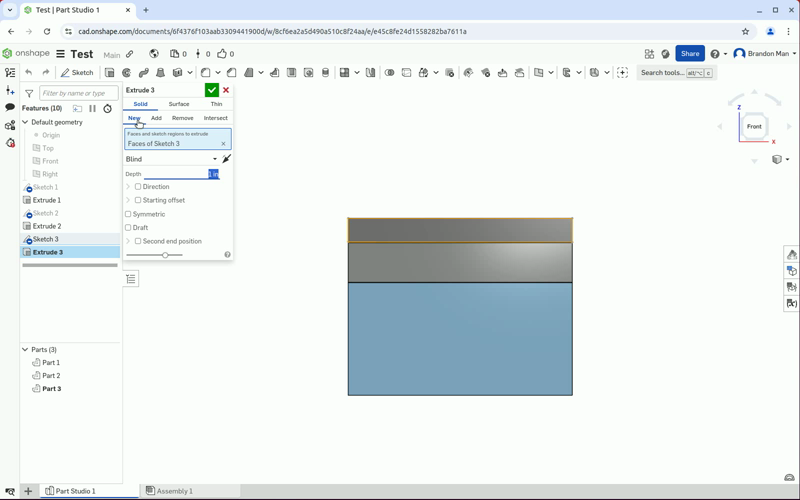
text(23.108)
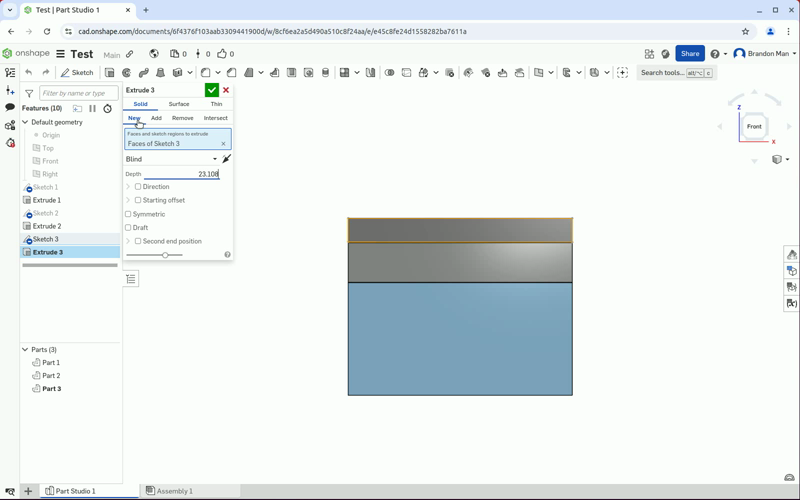
key(enter)
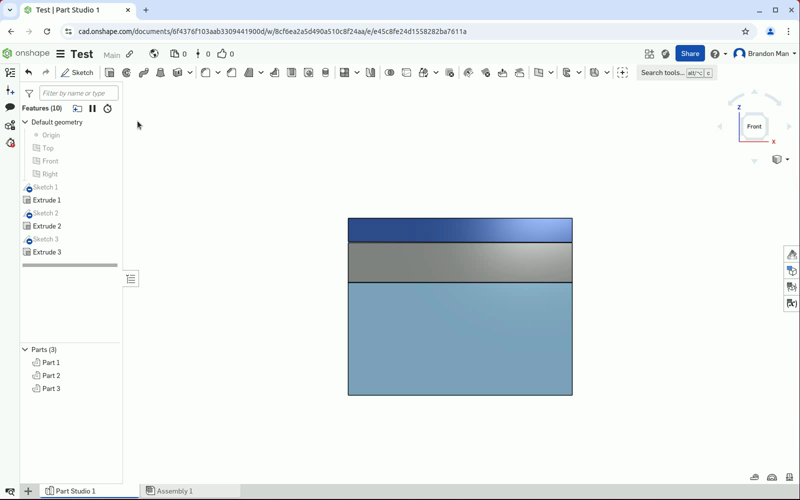
key(shift+h)
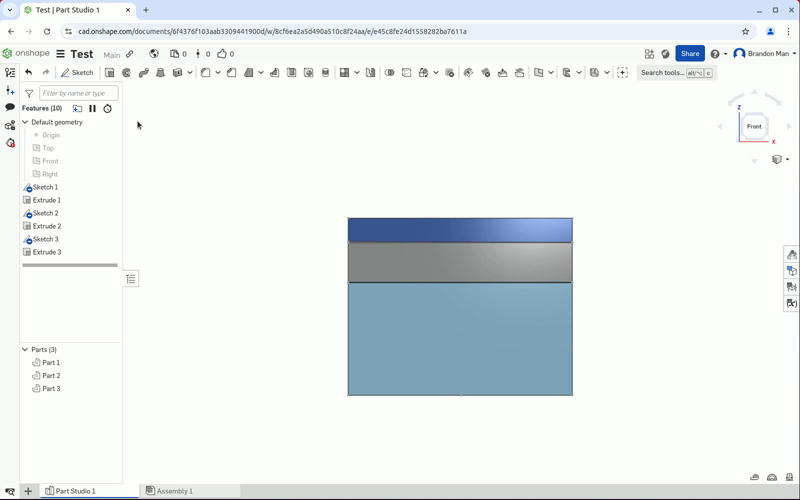
key(shift+h)
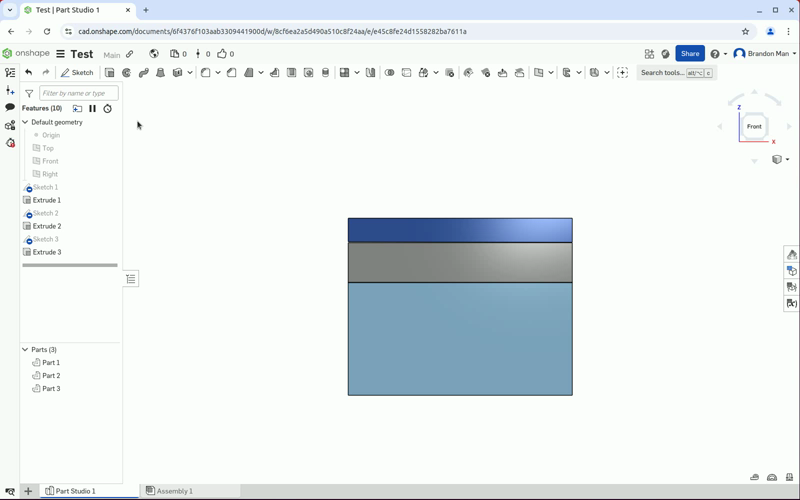
mouse_move(73, 189)
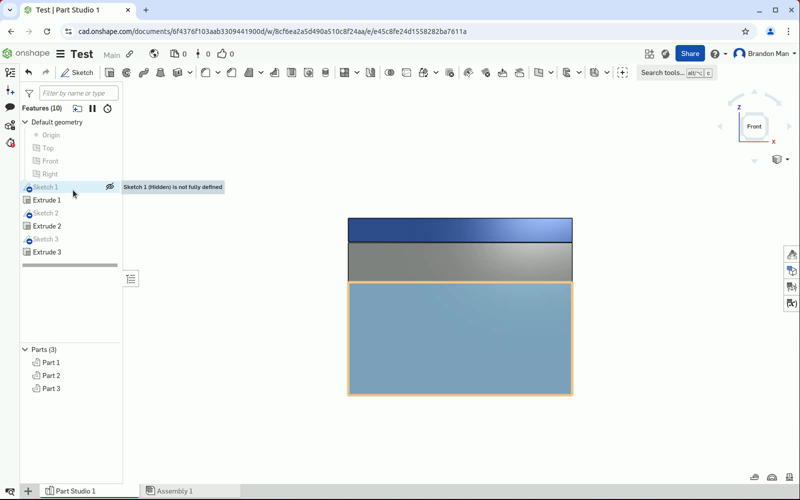
click(73, 189)
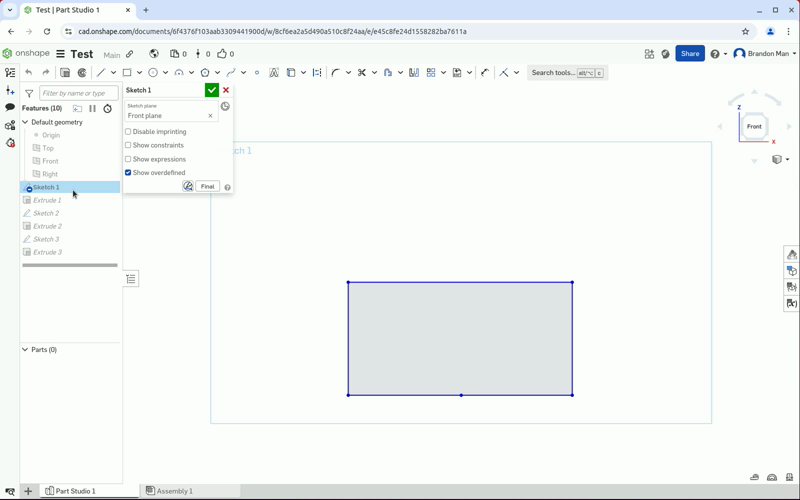
mouse_move(229, 92)
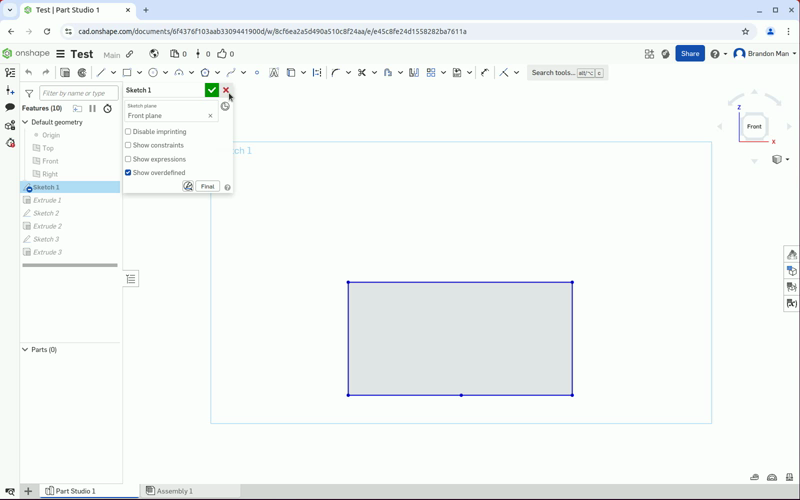
click(229, 92)
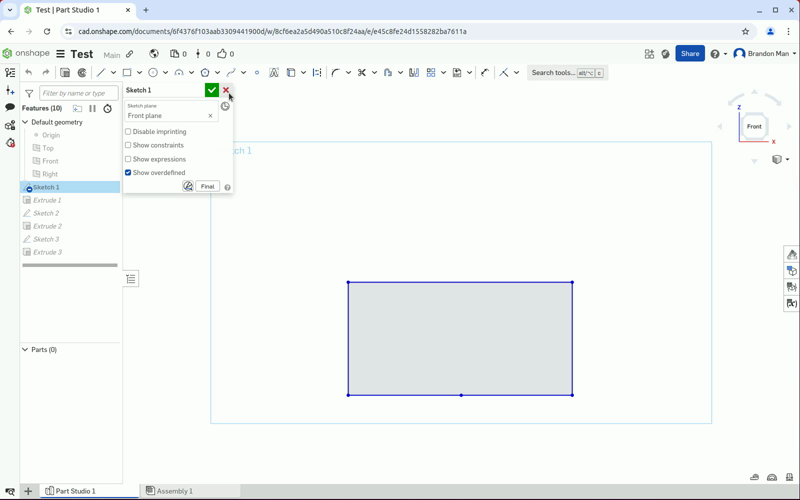
key(shift+s)
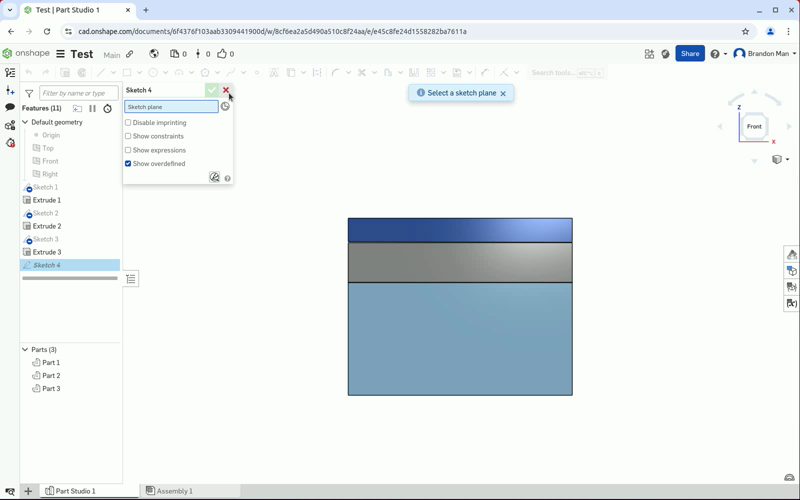
mouse_move(73, 163)
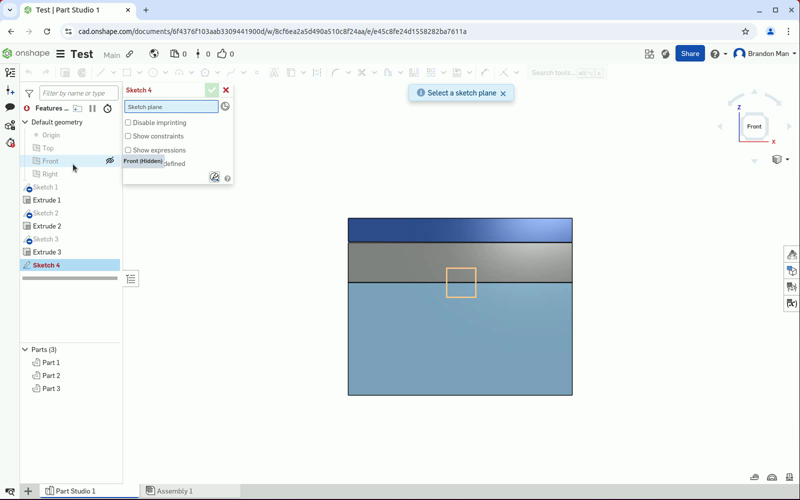
click(73, 163)
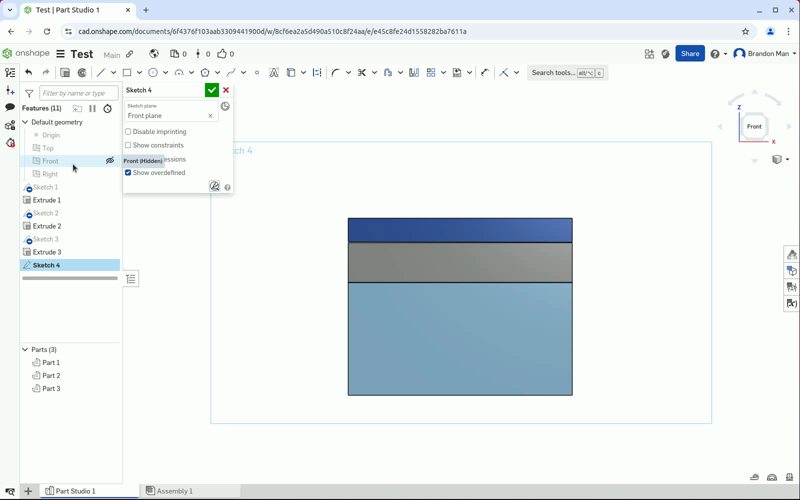
mouse_move(73, 352)
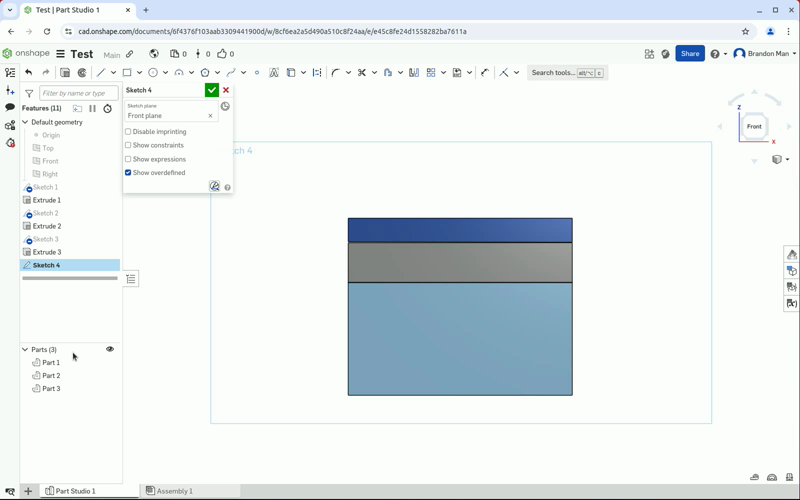
key(y)
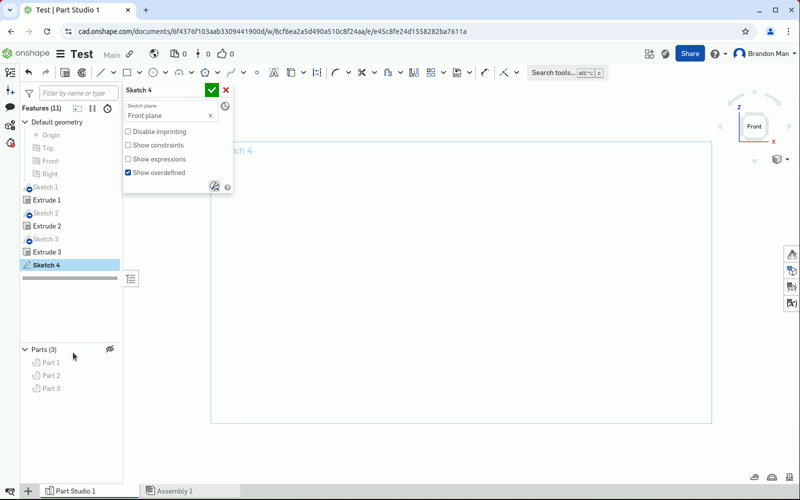
key(l)
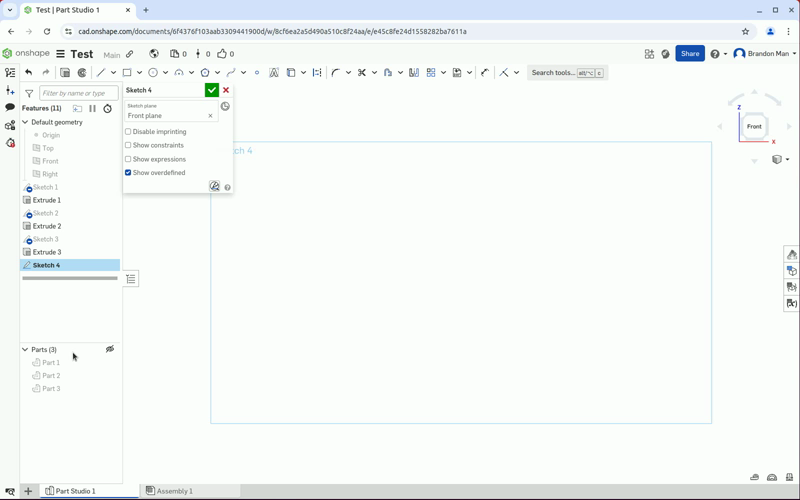
key_down(shift)
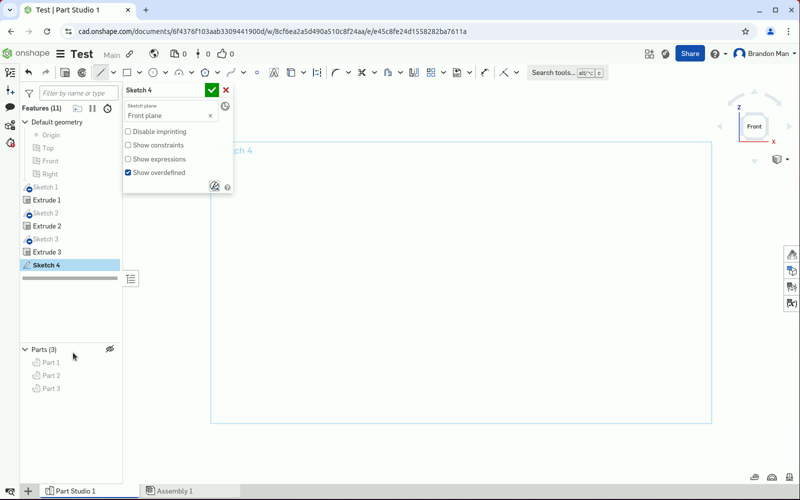
mouse_move(348, 217)
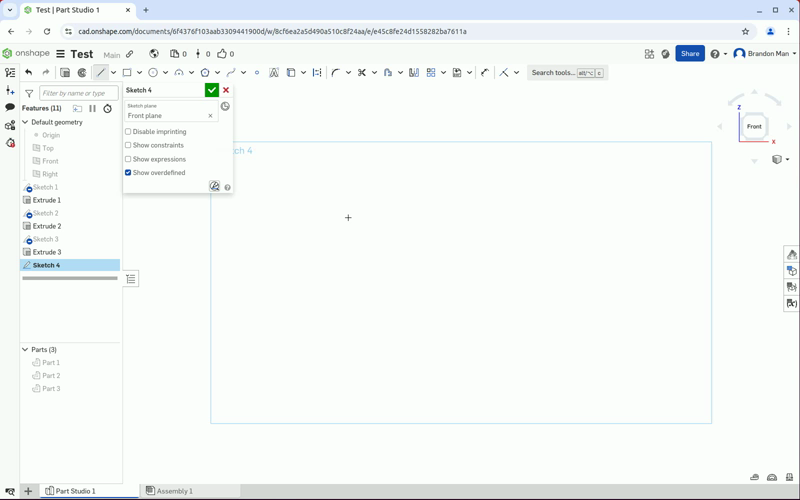
click(348, 217)
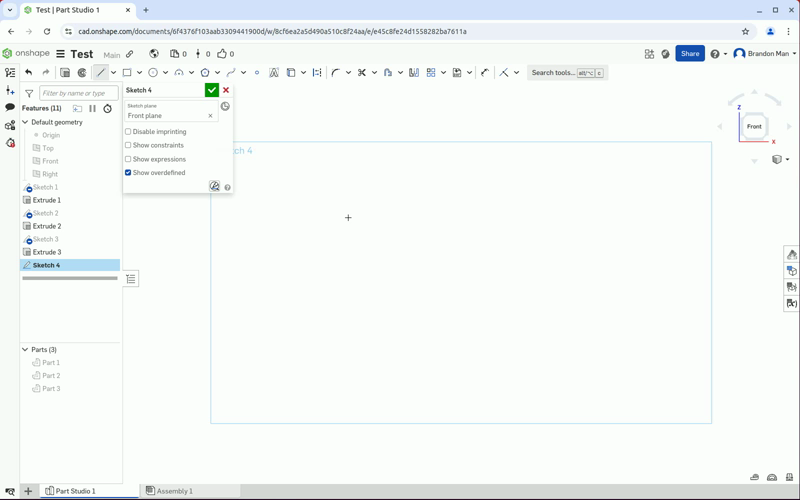
key_up(shift)
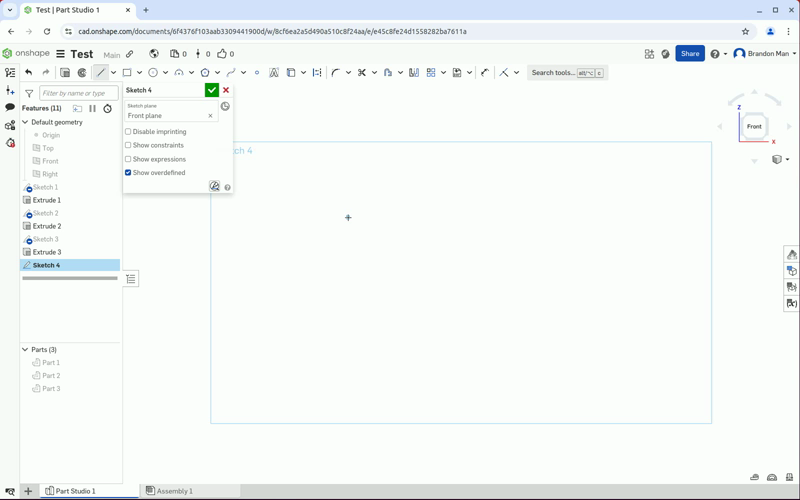
key_down(shift)
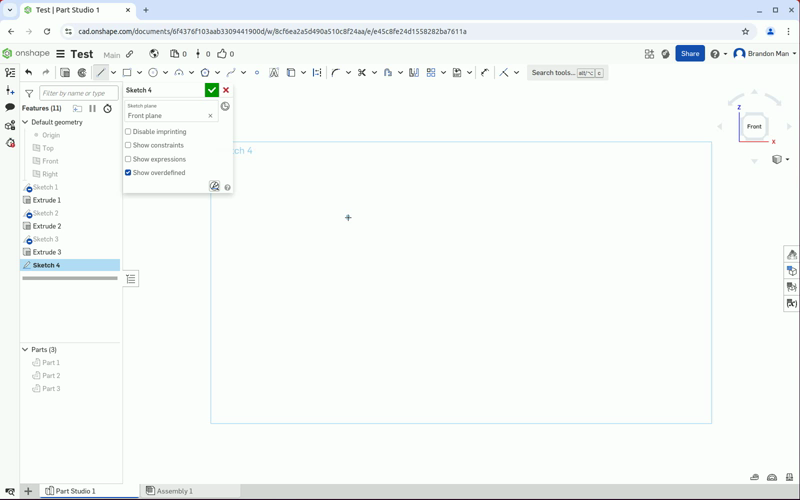
mouse_move(572, 217)
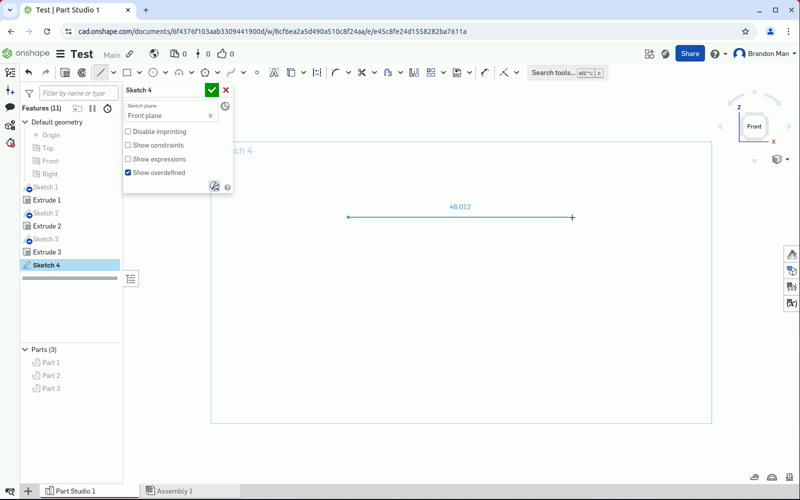
click(572, 217)
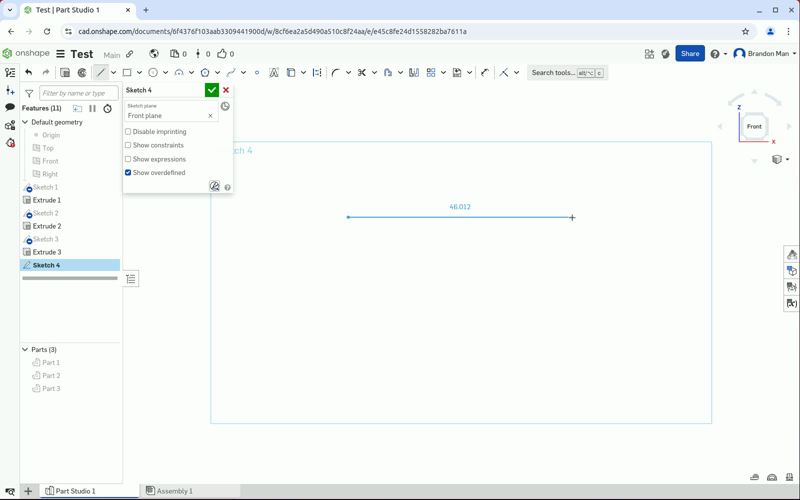
key_up(shift)
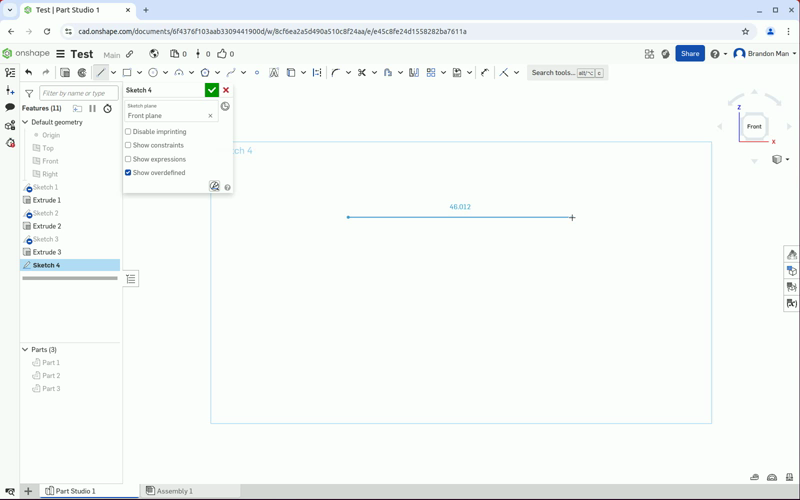
key_down(shift)
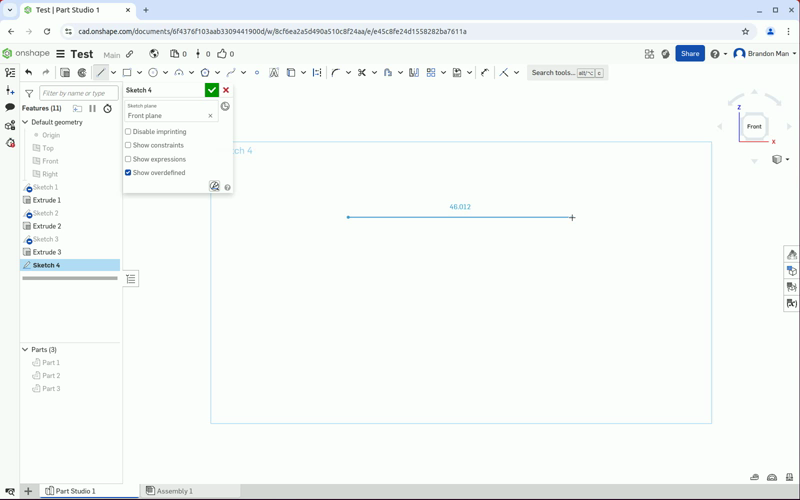
mouse_move(589, 217)
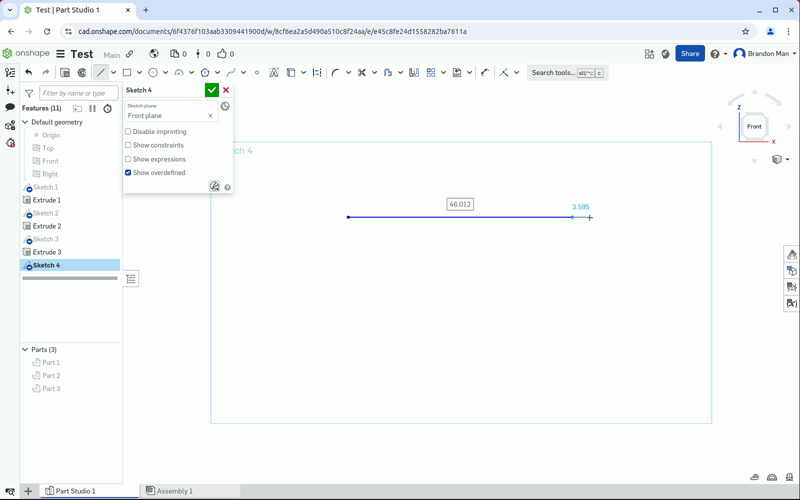
mouse_move(572, 193)
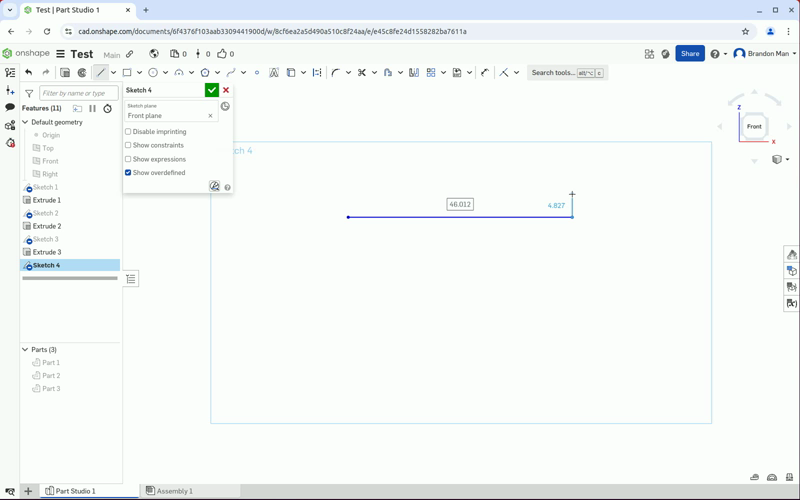
click(572, 193)
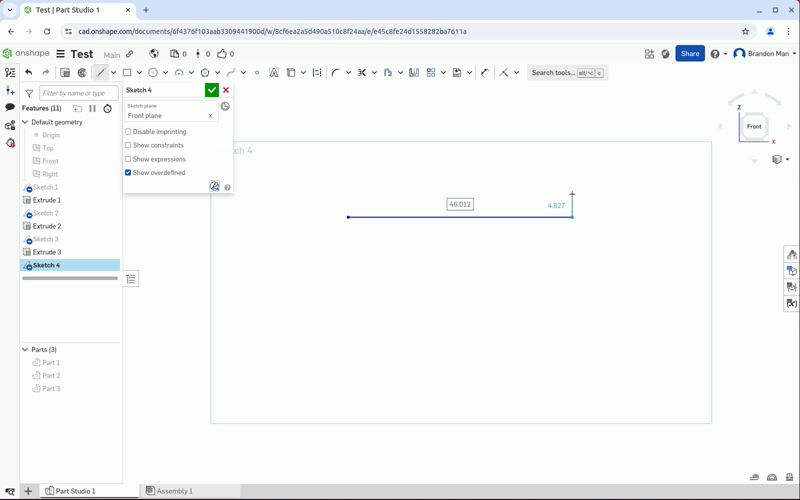
key_up(shift)
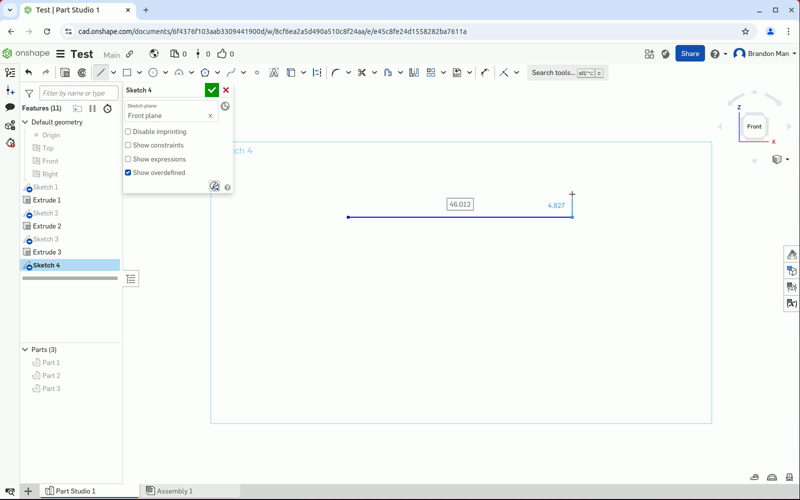
key_down(shift)
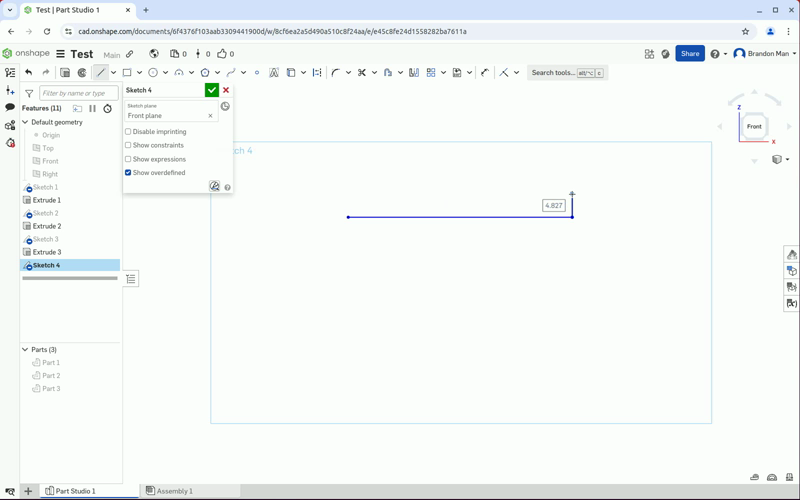
mouse_move(348, 193)
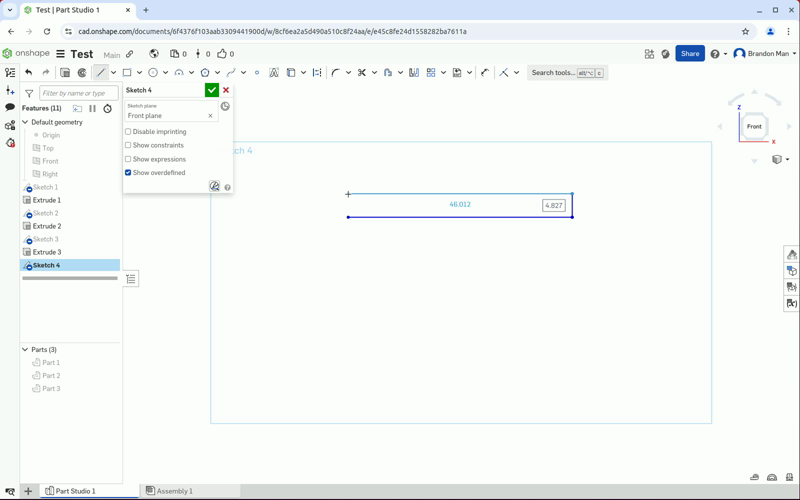
click(348, 193)
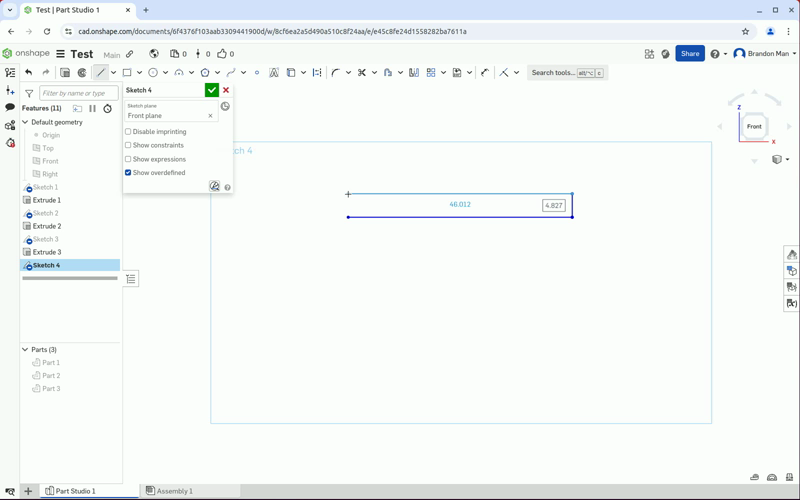
key_up(shift)
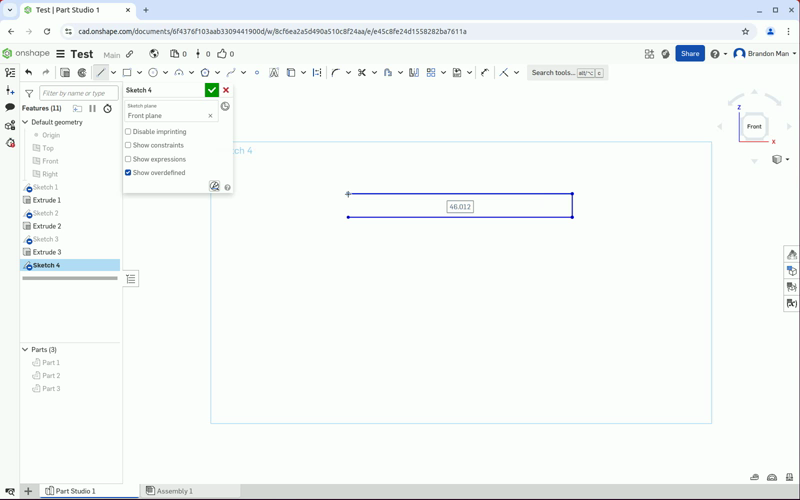
mouse_move(378, 193)
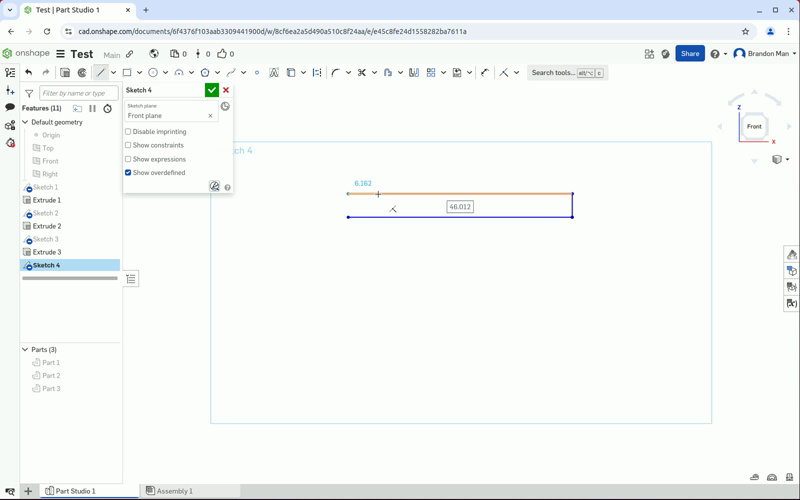
key_down(shift)
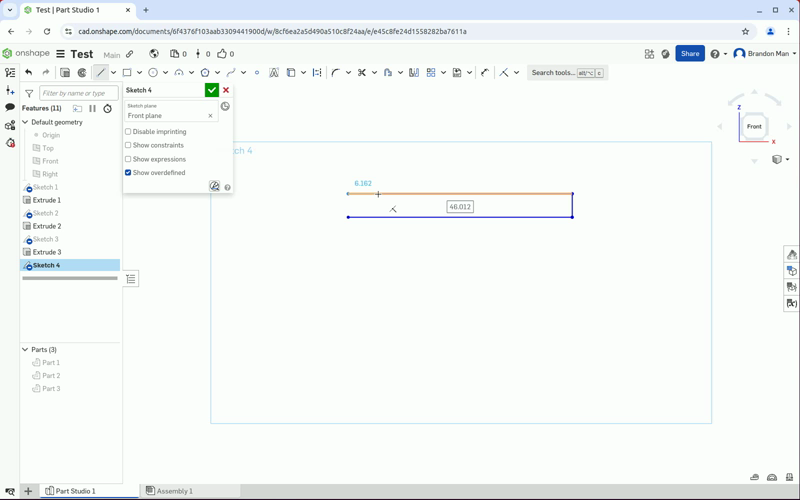
mouse_move(348, 217)
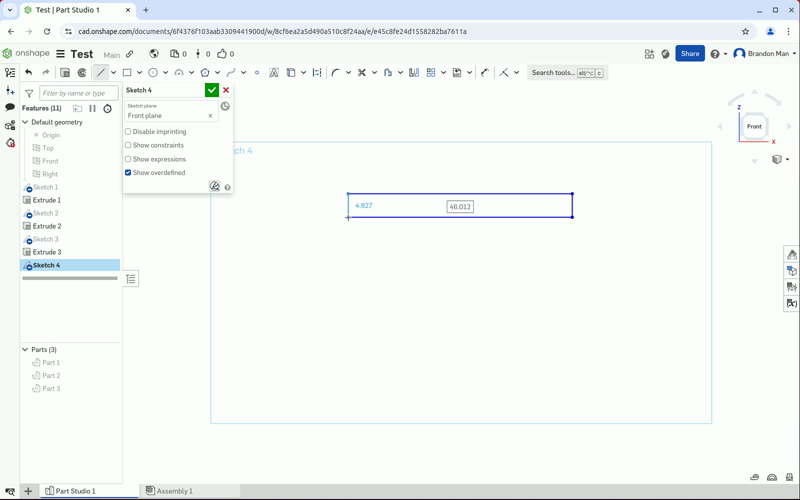
key_up(shift)
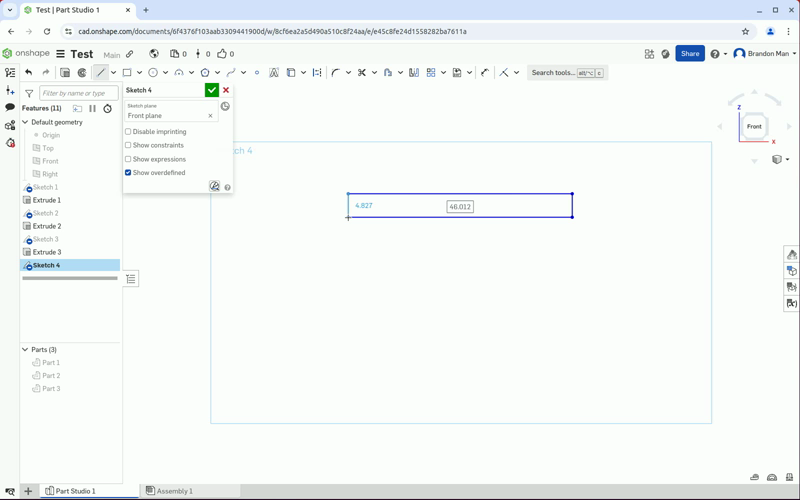
click(348, 217)
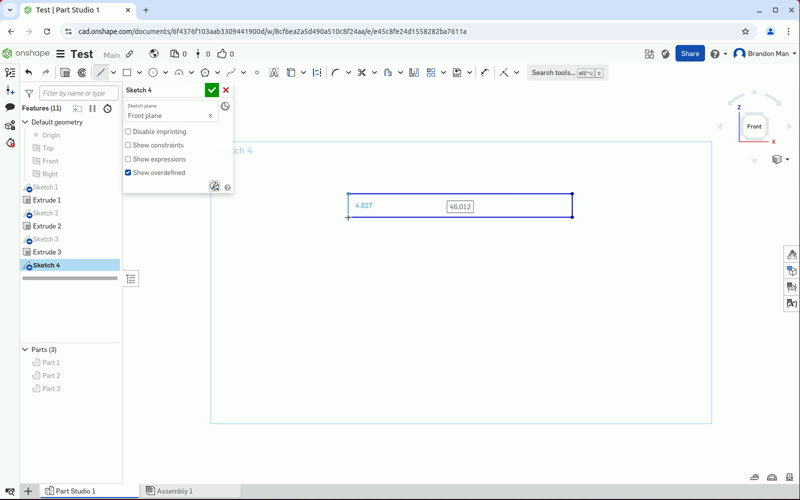
key(esc)
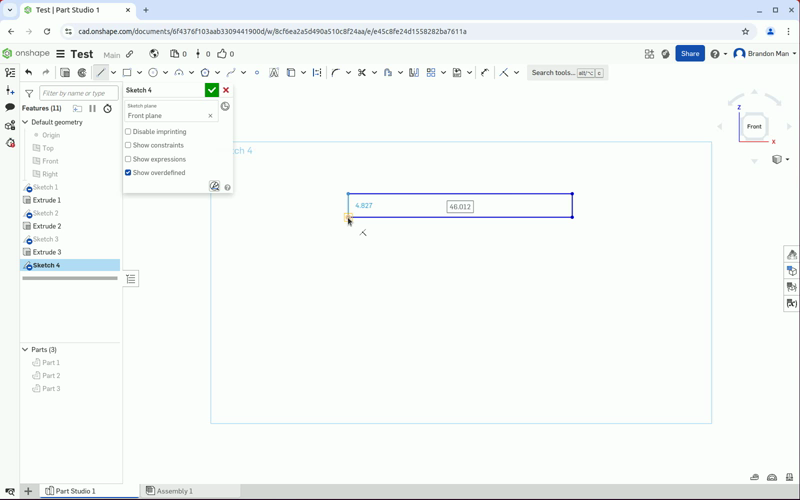
mouse_move(483, 204)
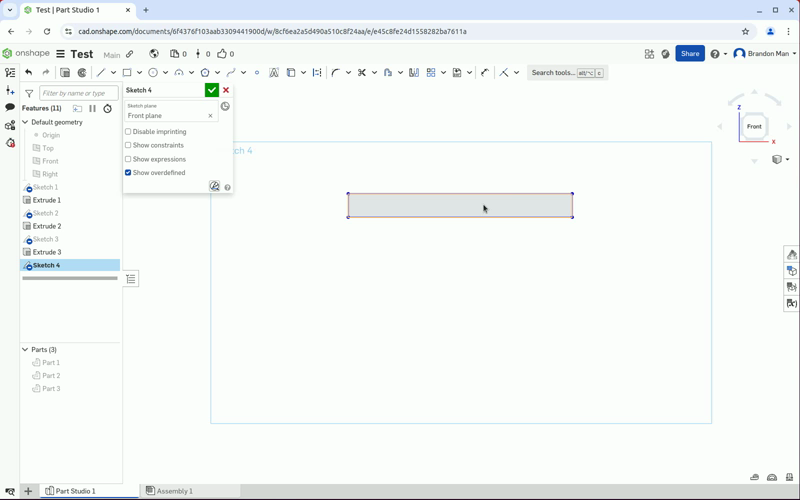
click(483, 204)
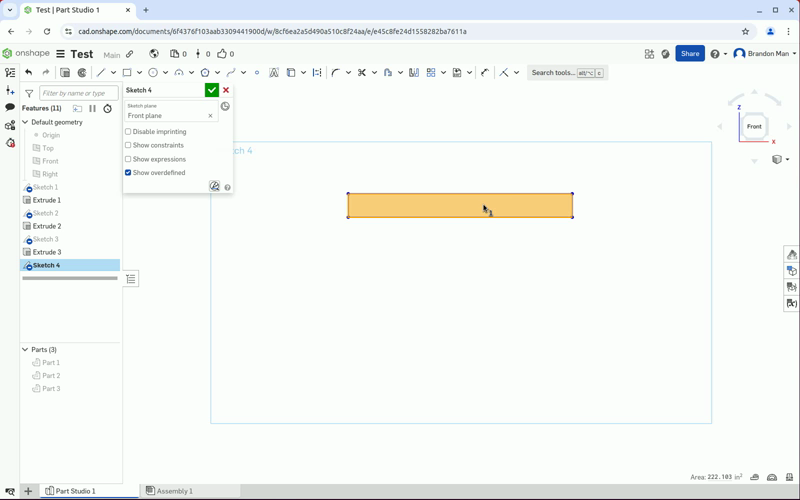
mouse_move(73, 352)
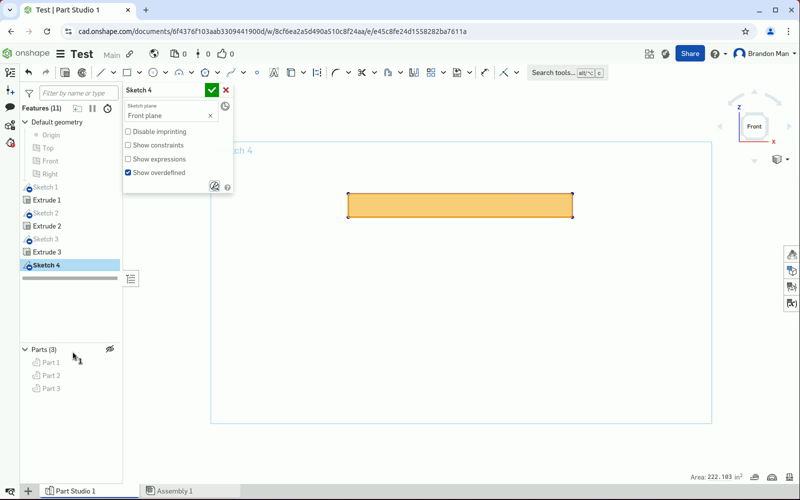
key(shift+y)
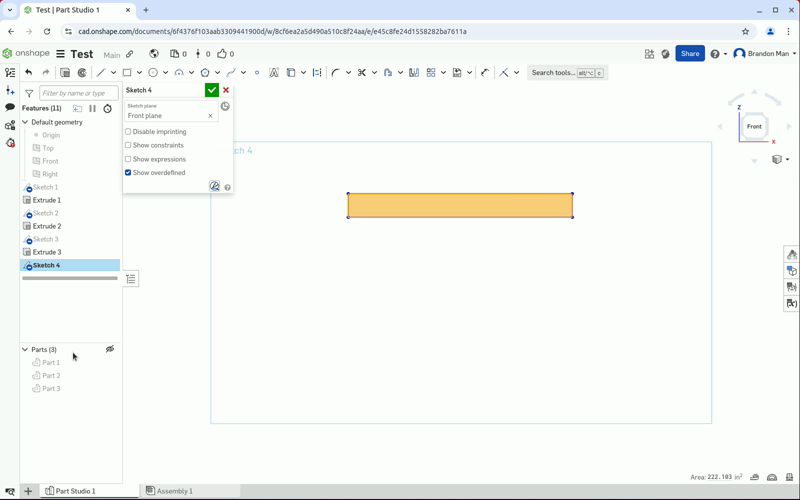
key(shift+e)
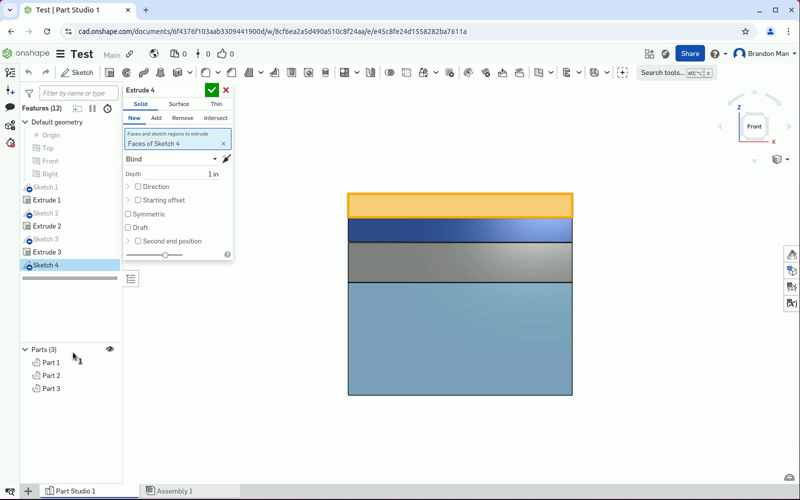
mouse_move(143, 106)
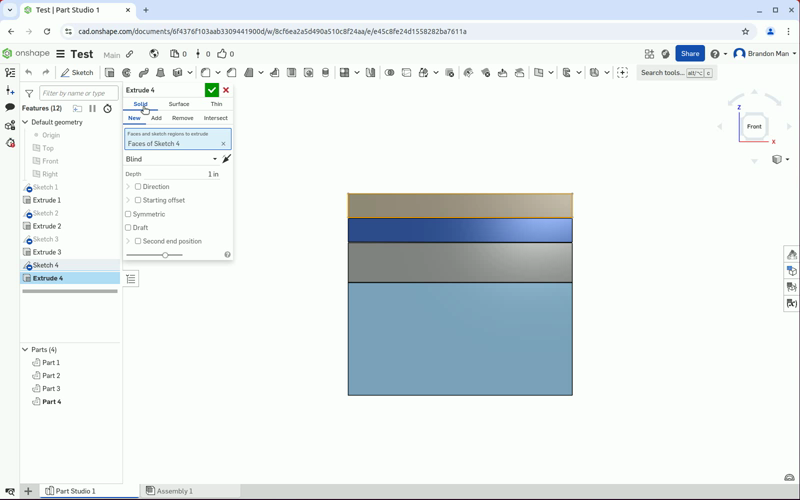
click(143, 106)
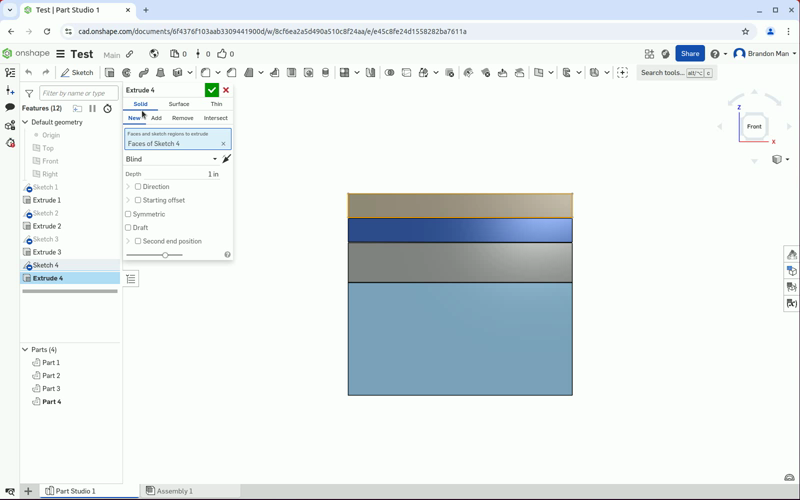
mouse_move(137, 120)
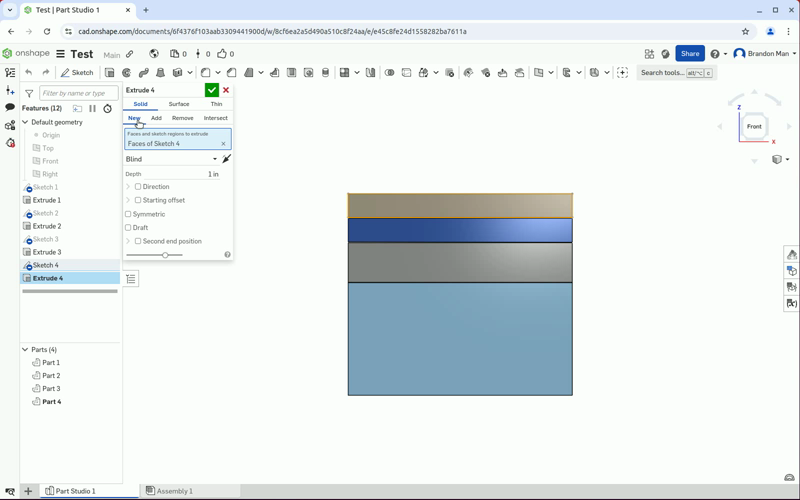
click(137, 120)
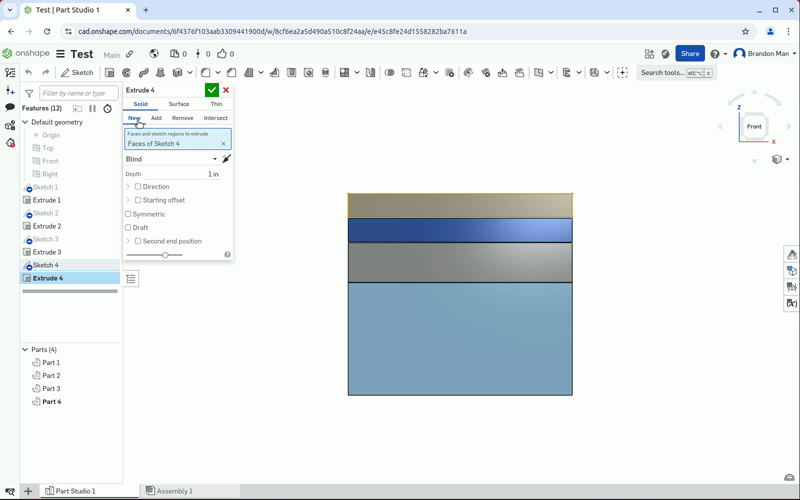
key(tab, 4)
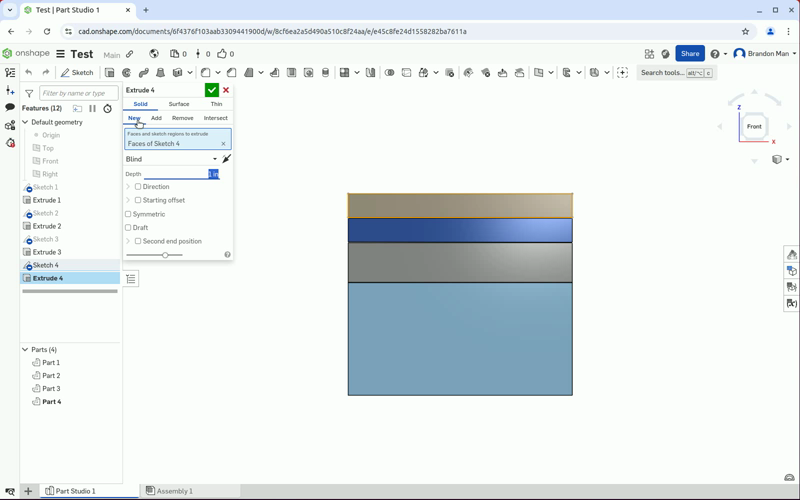
text(23.108)
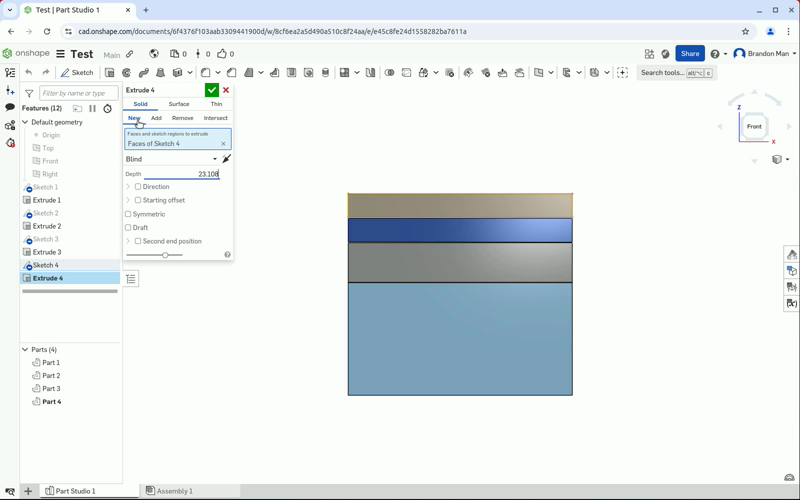
key(enter)
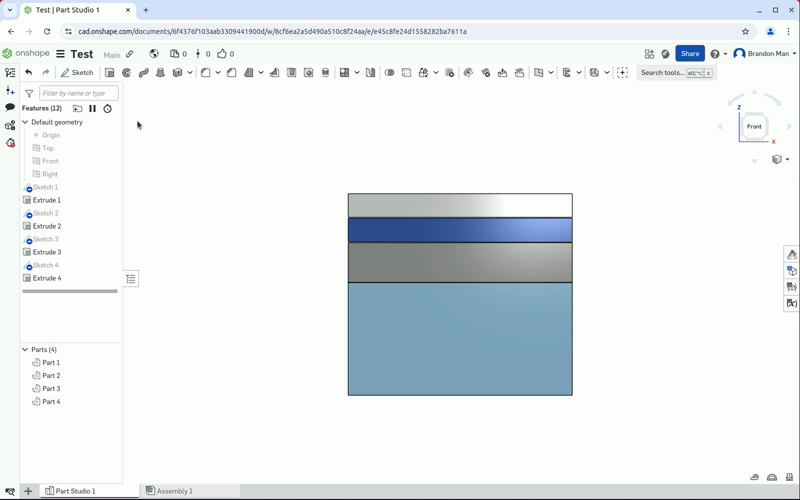
key(shift+h)
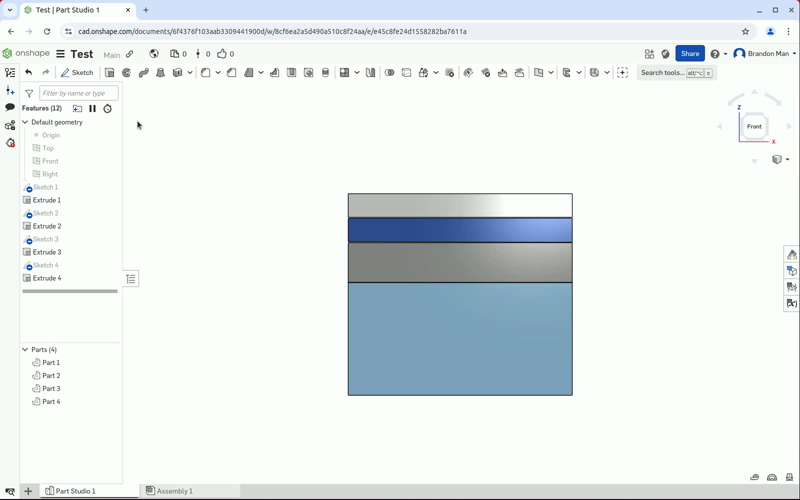
key(shift+h)
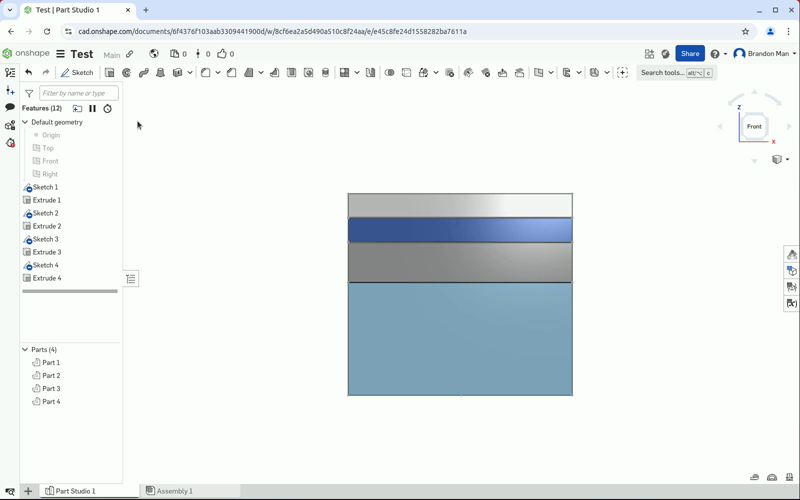
key(shift+7)
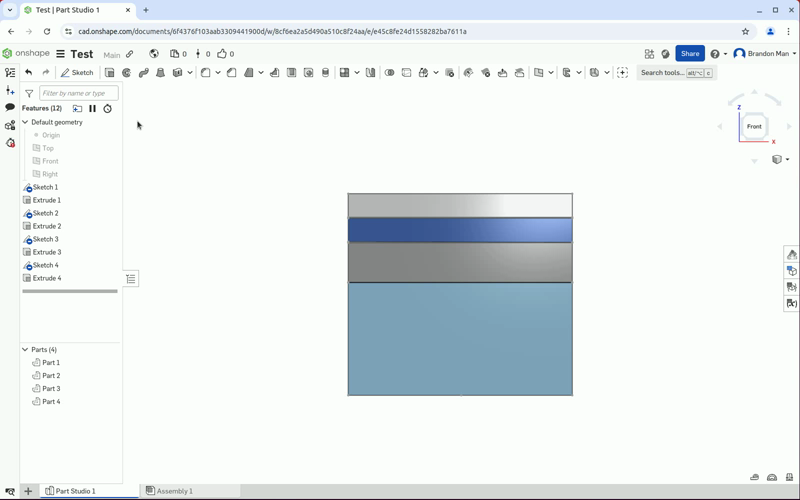
key(left, 2)
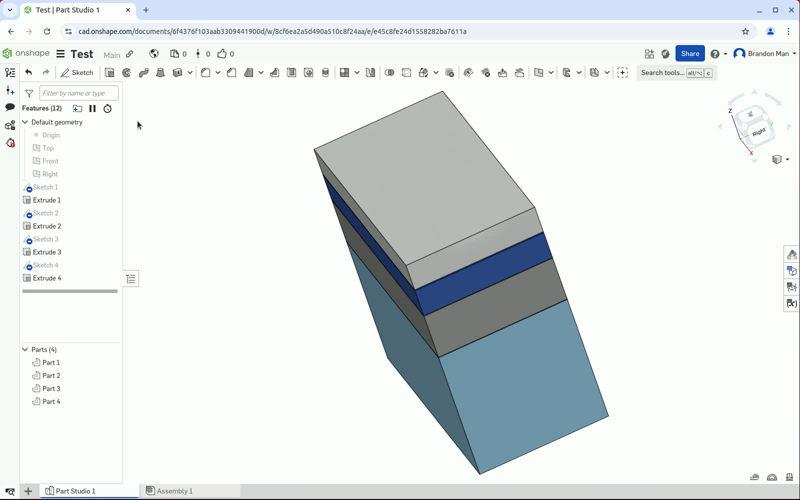
key(down, 2)
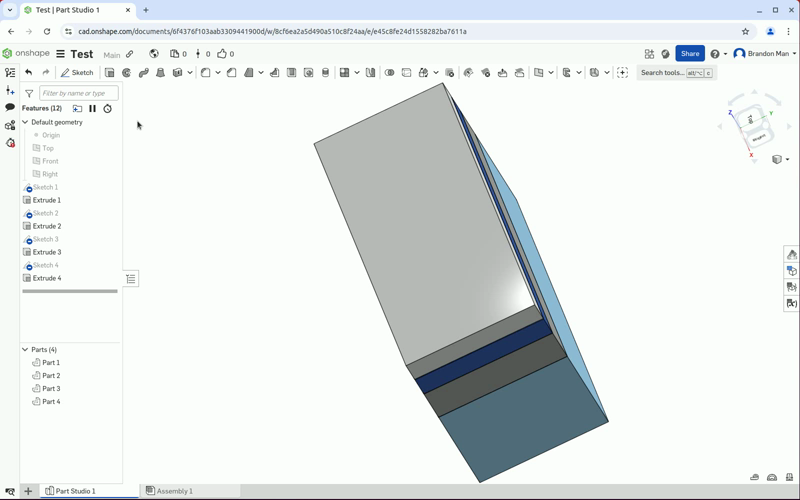
key(up, 2)
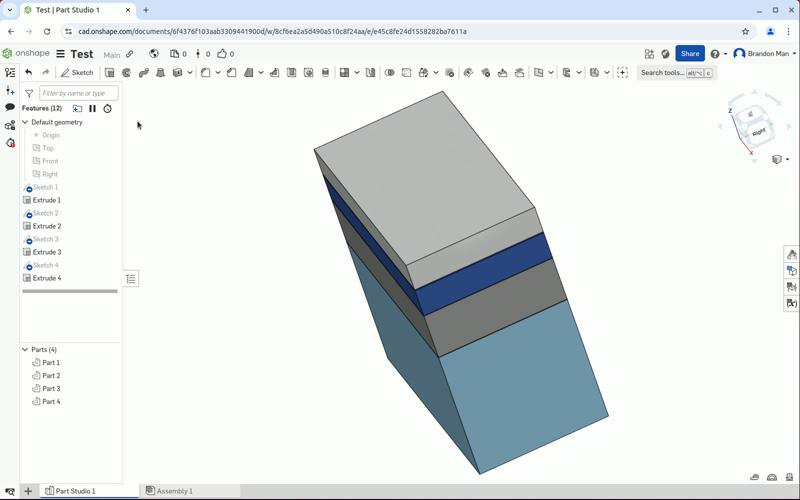
key(right, 2)
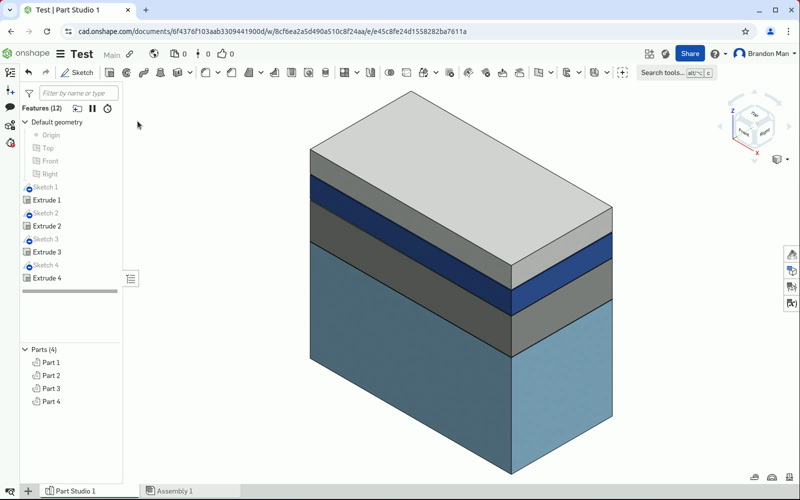
mouse_move(73, 189)
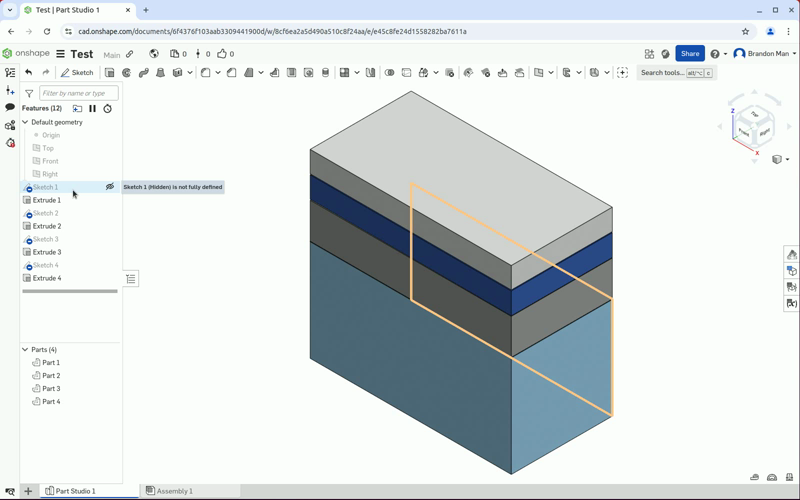
click(73, 189)